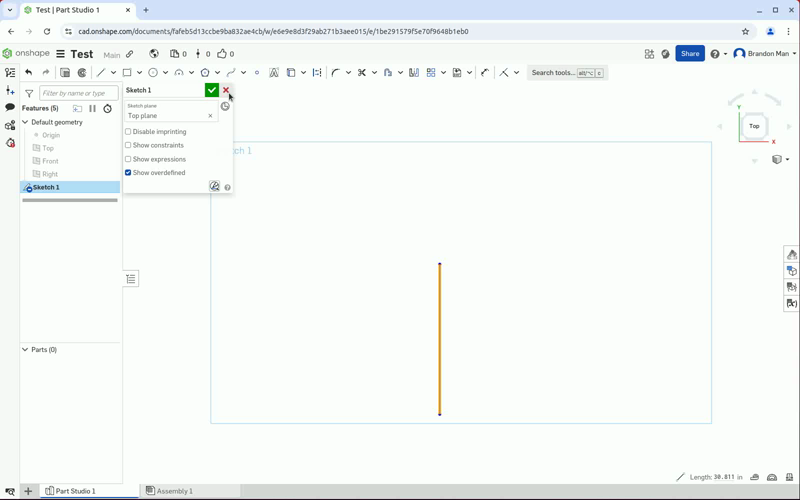
key(shift+h)
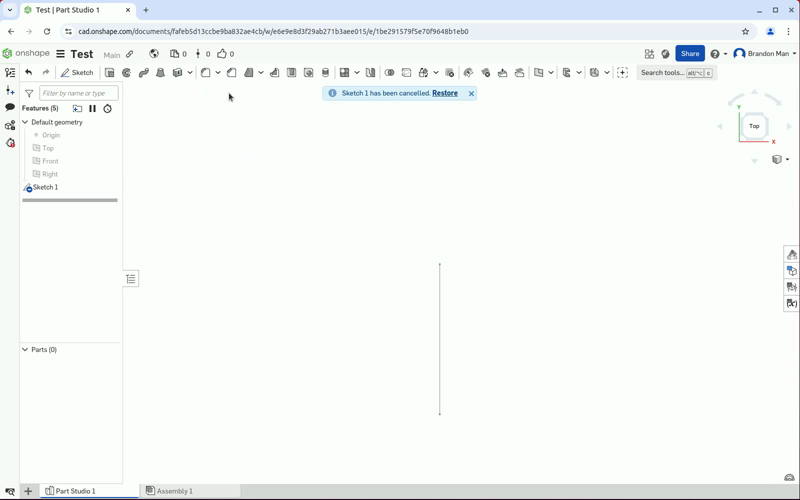
key(shift+s)
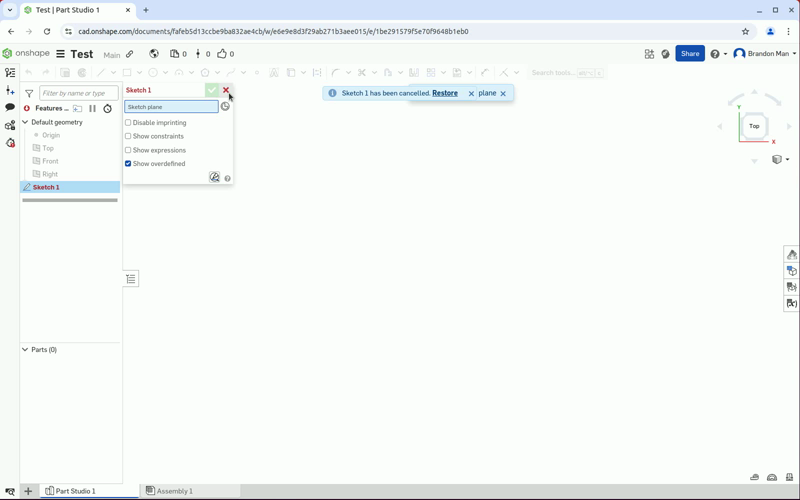
mouse_move(73, 150)
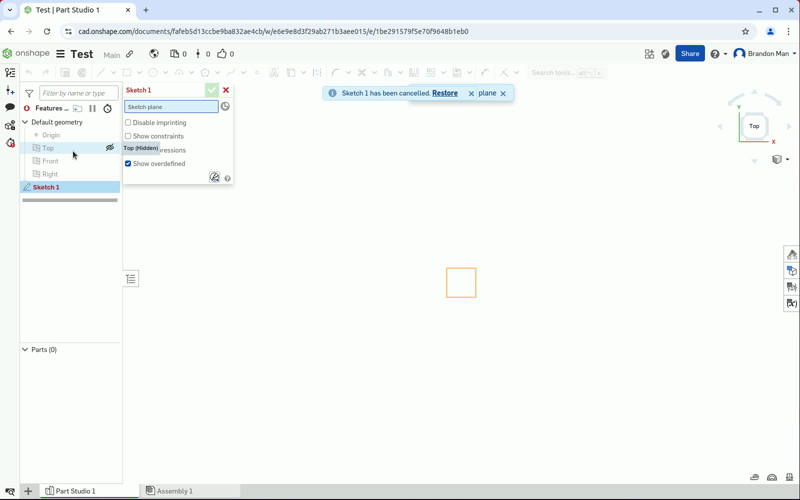
click(73, 150)
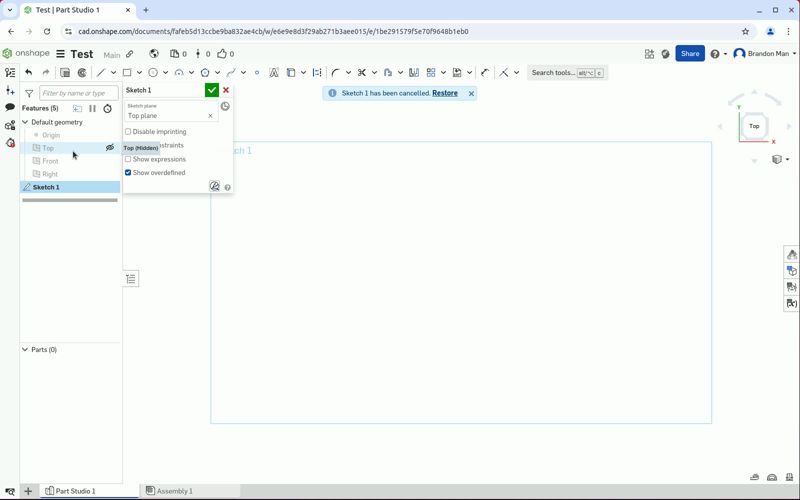
mouse_move(73, 352)
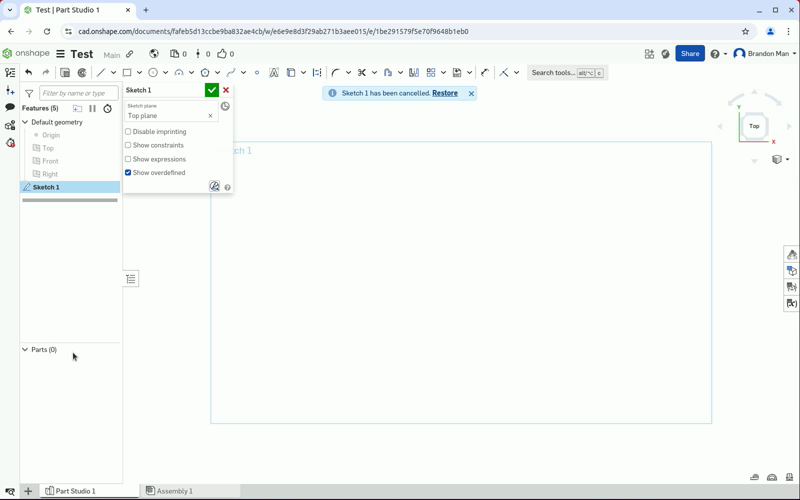
key(y)
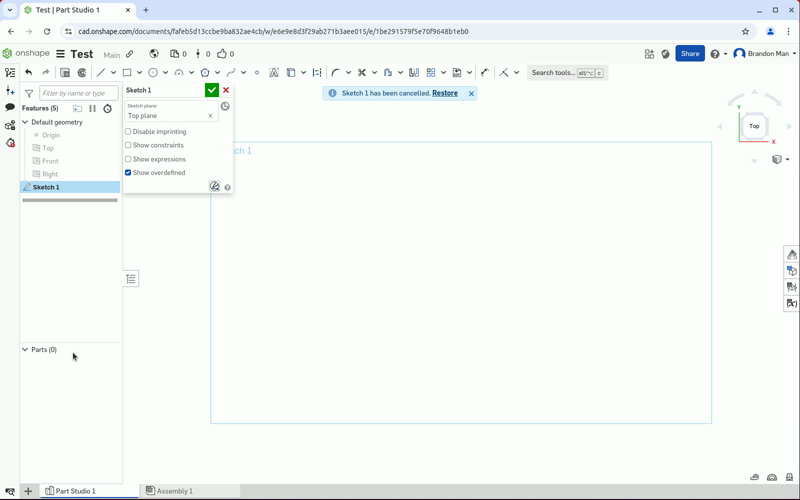
key(l)
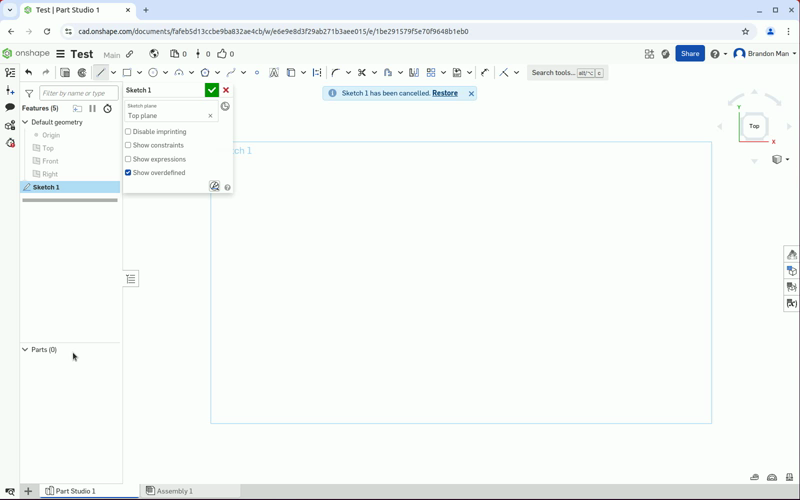
key_down(shift)
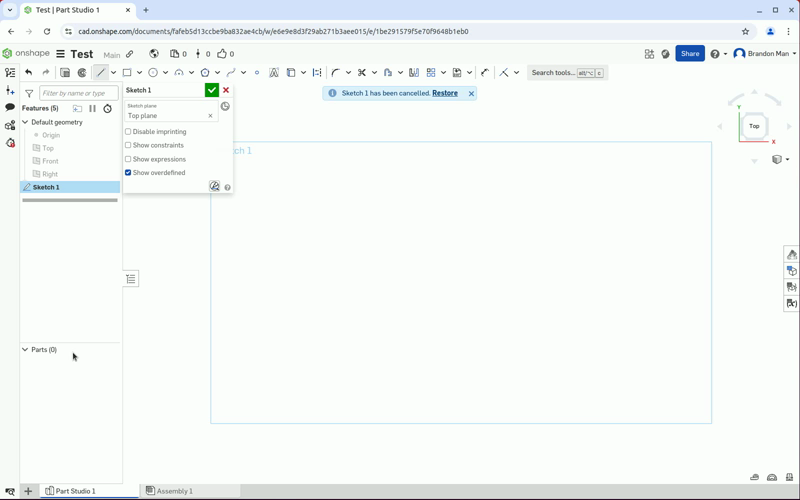
mouse_move(454, 292)
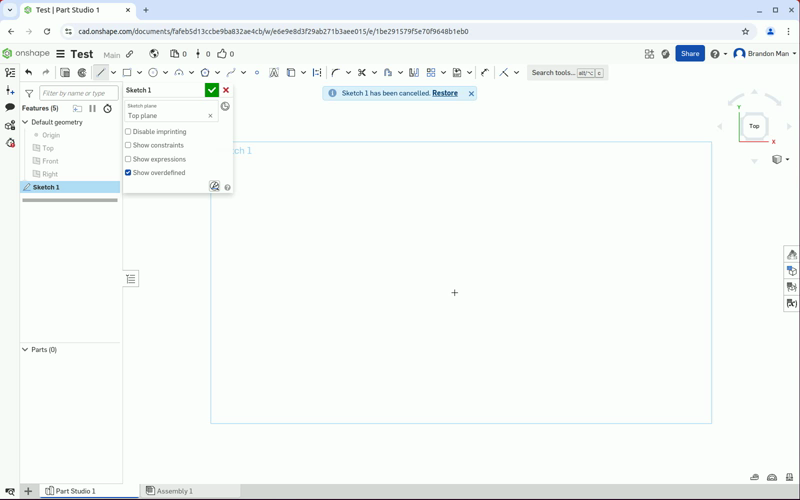
click(454, 292)
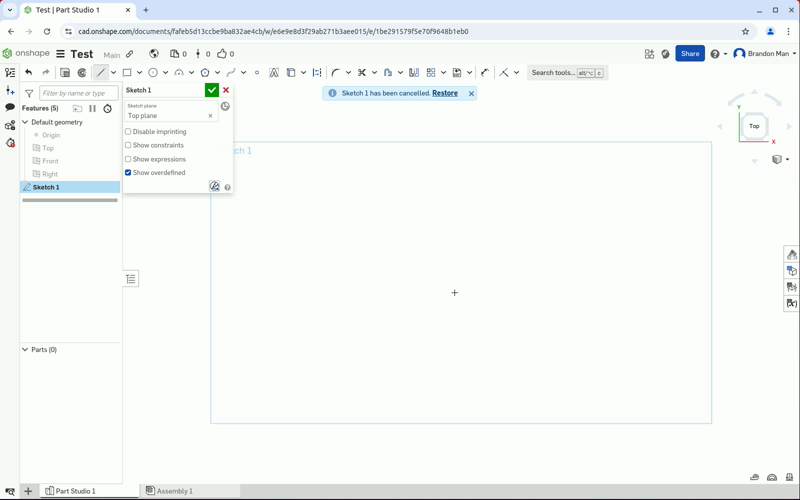
key_up(shift)
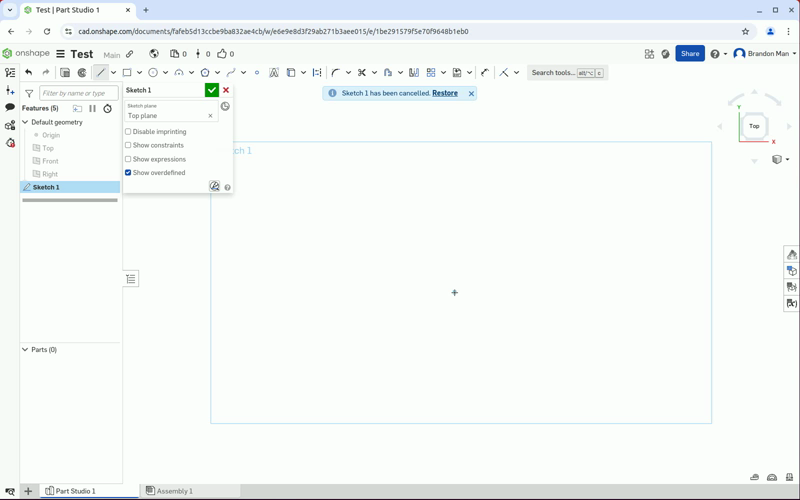
key_down(shift)
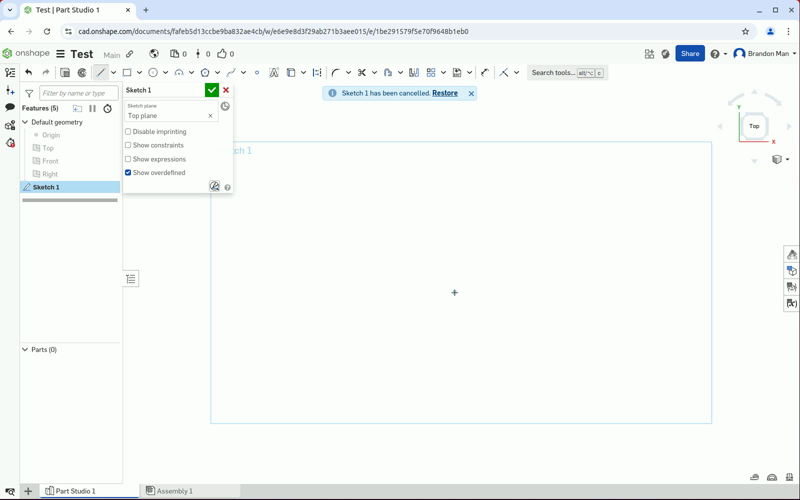
mouse_move(573, 292)
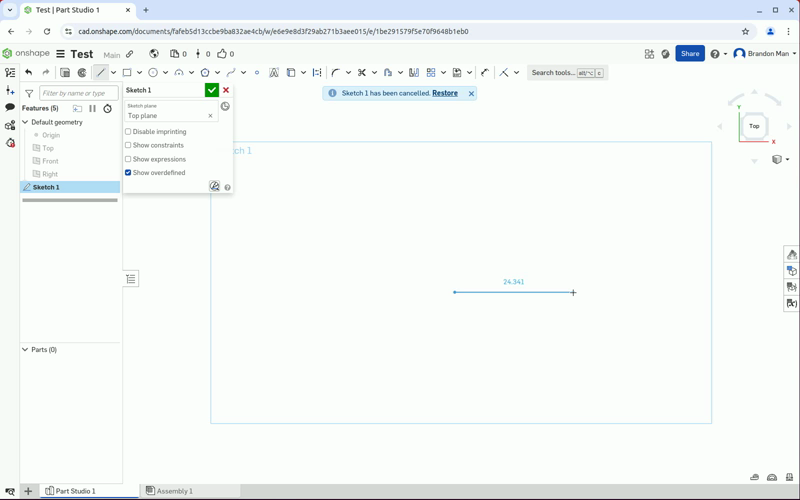
click(573, 292)
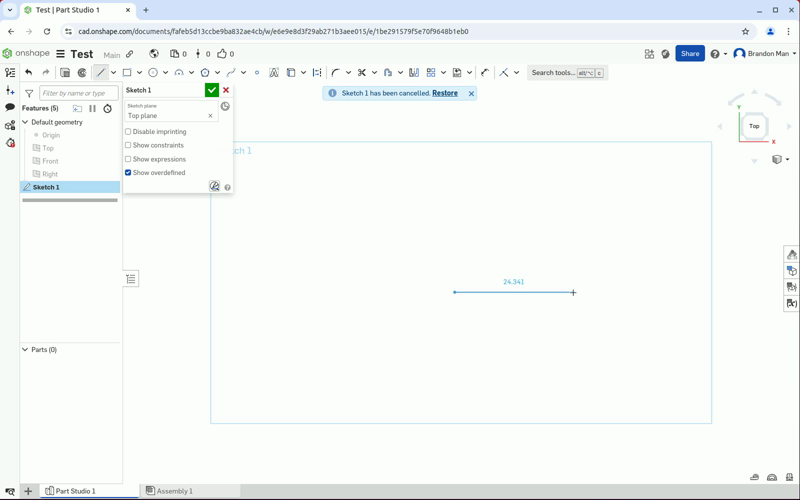
key_up(shift)
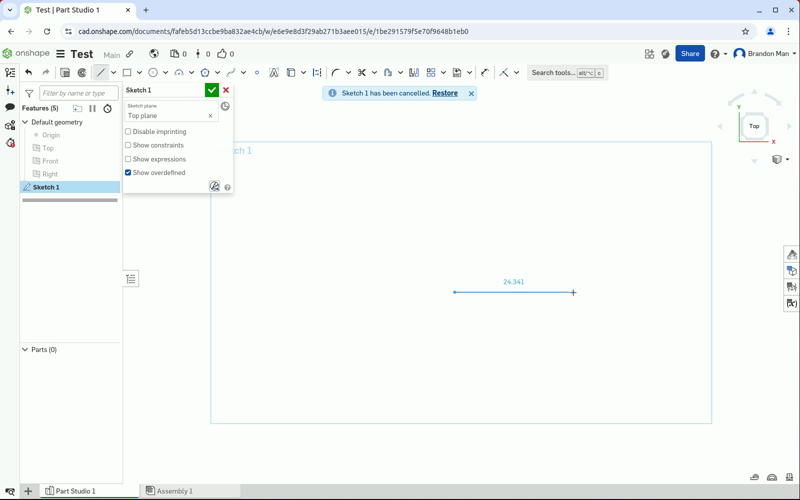
key_down(shift)
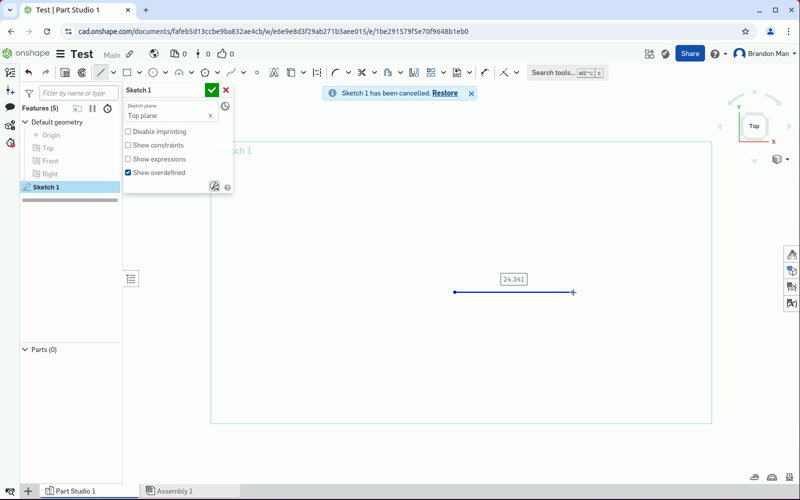
mouse_move(589, 292)
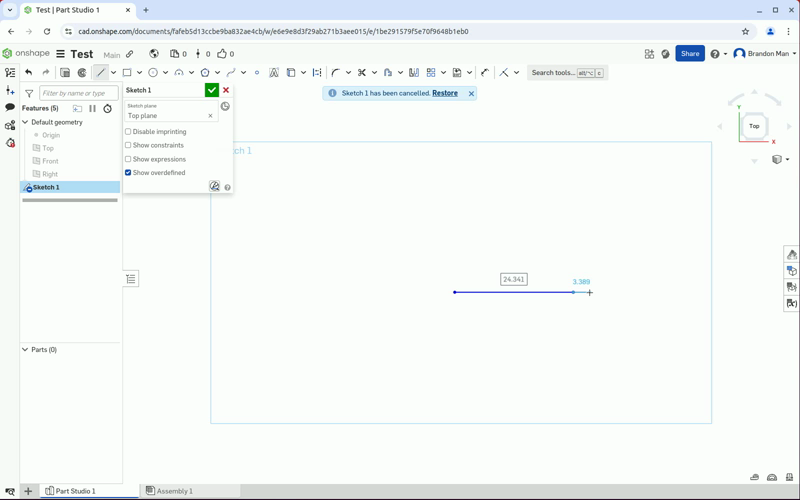
mouse_move(573, 272)
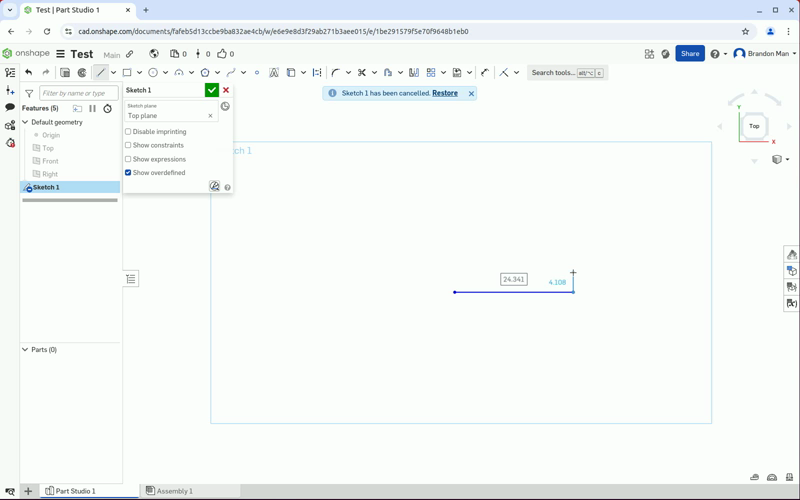
click(573, 272)
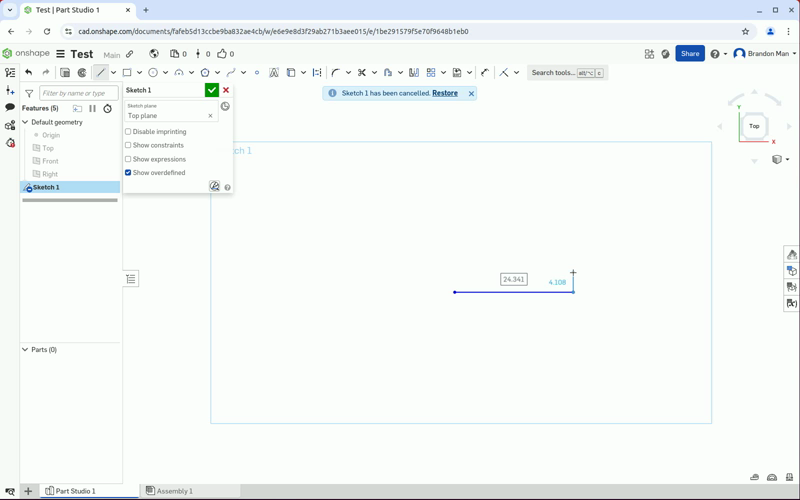
key_up(shift)
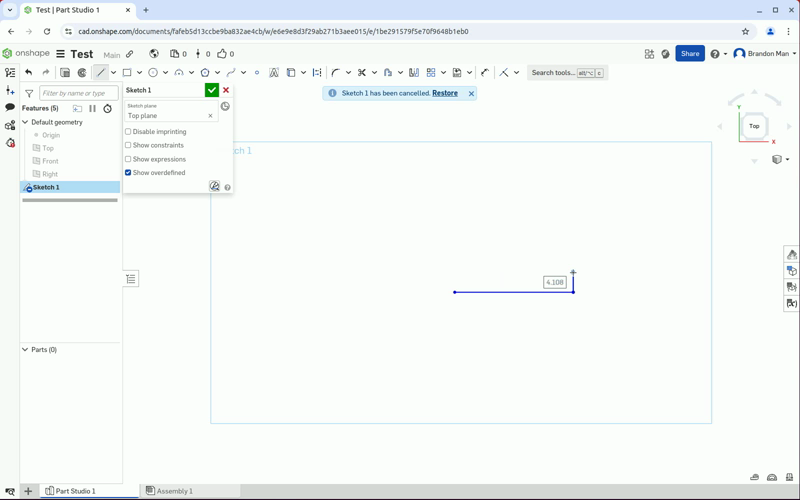
key_down(shift)
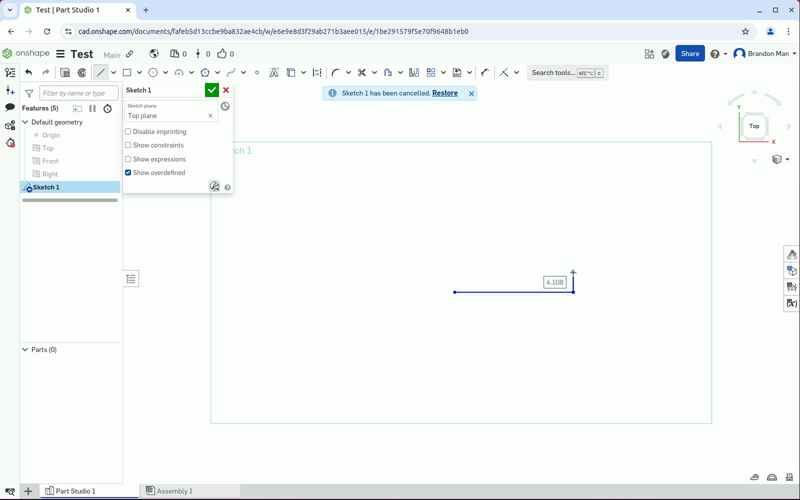
mouse_move(454, 272)
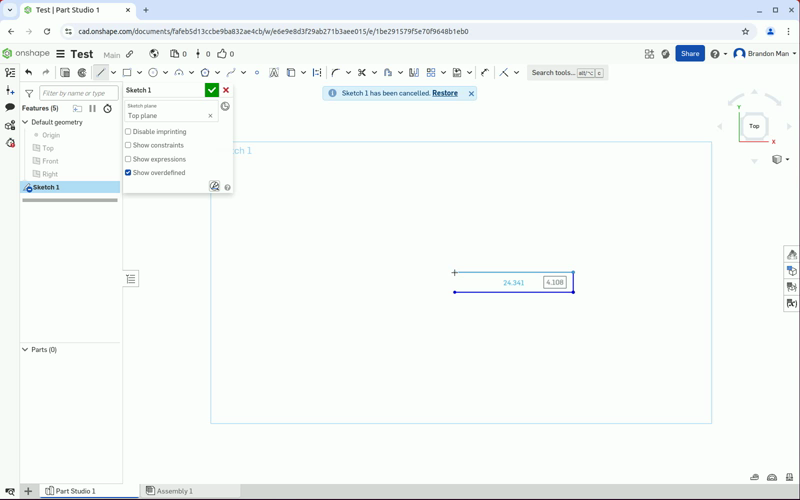
click(454, 272)
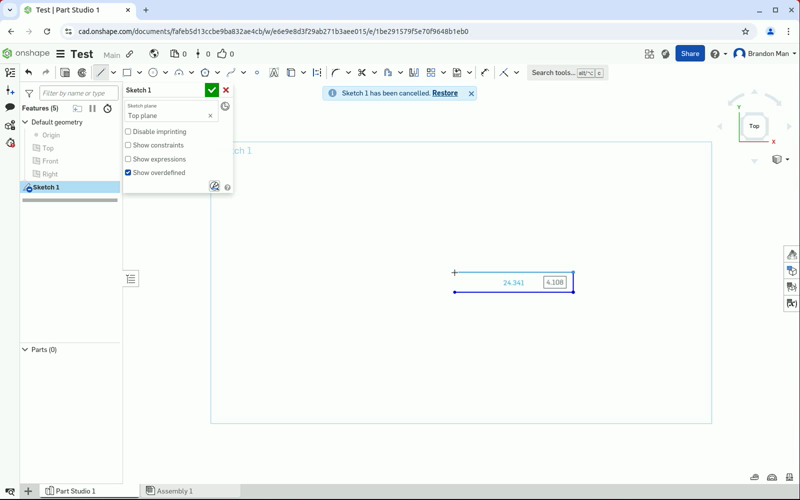
key_up(shift)
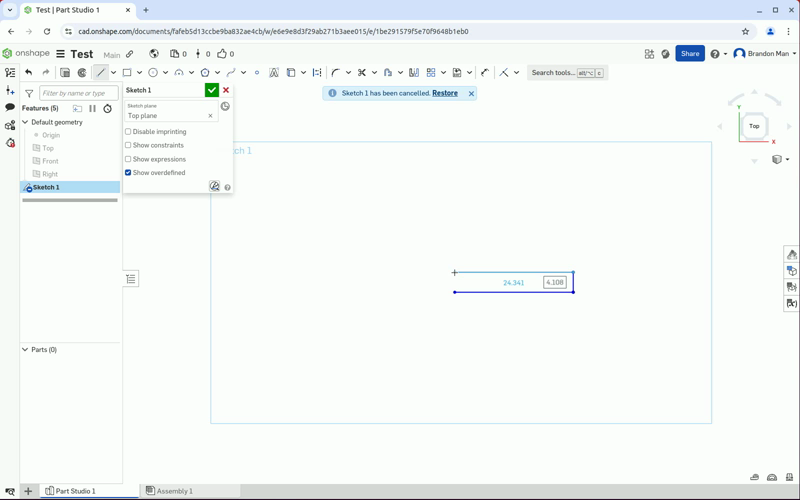
mouse_move(484, 272)
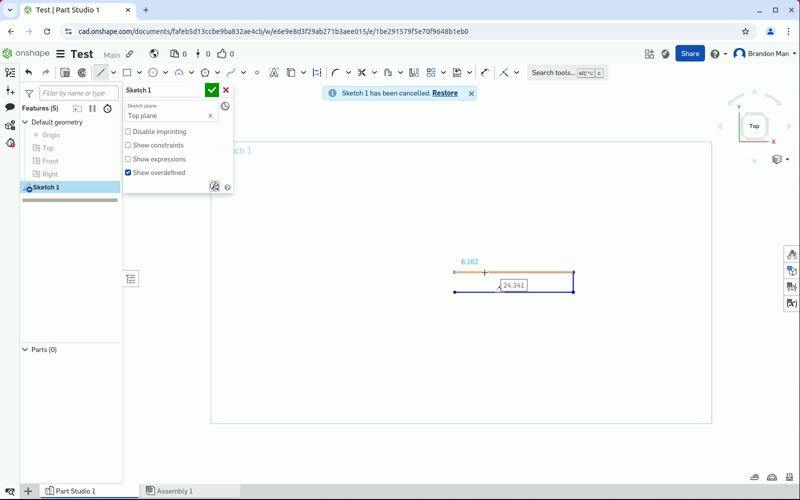
key_down(shift)
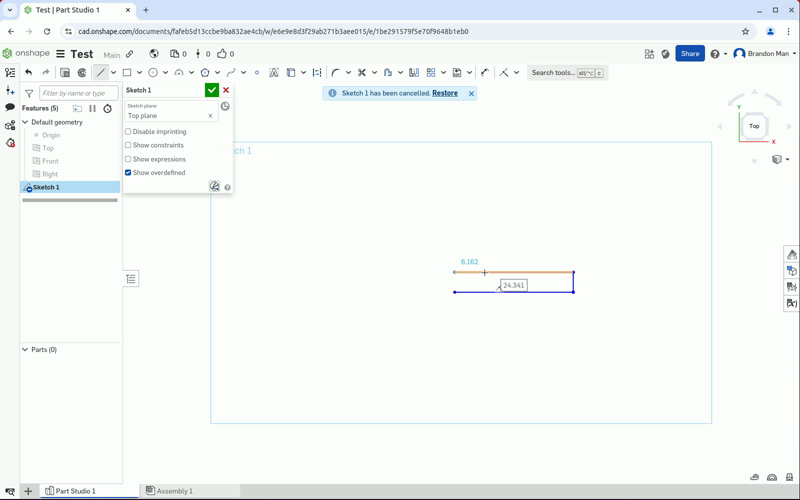
mouse_move(454, 292)
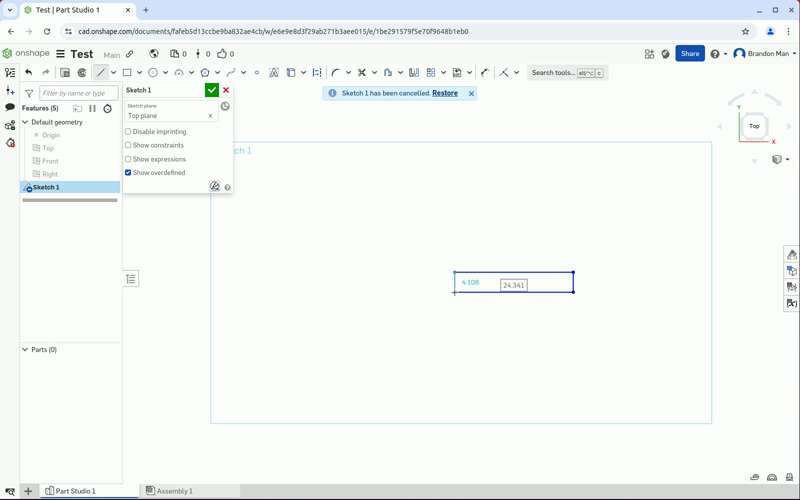
key_up(shift)
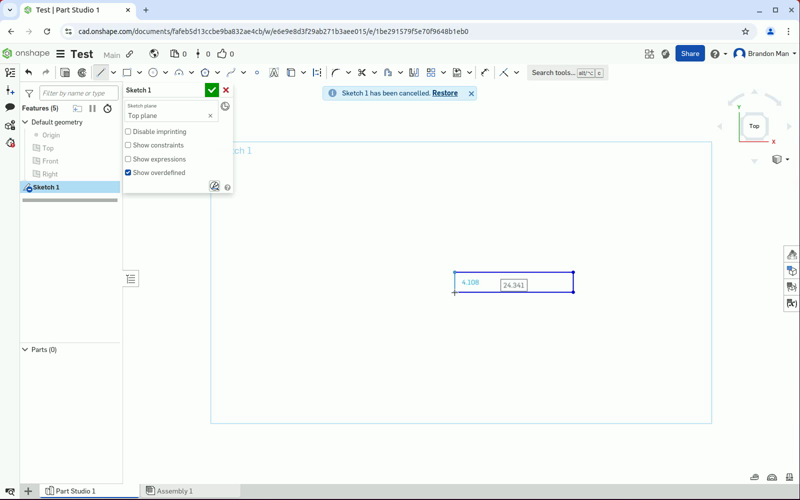
click(454, 292)
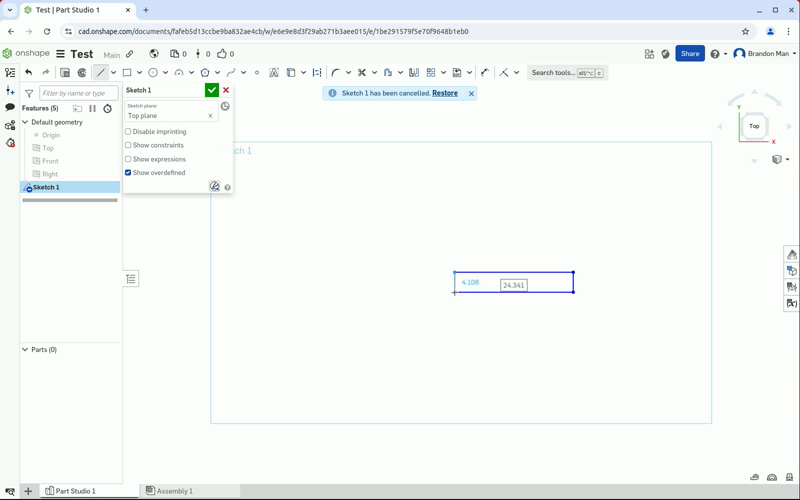
key(esc)
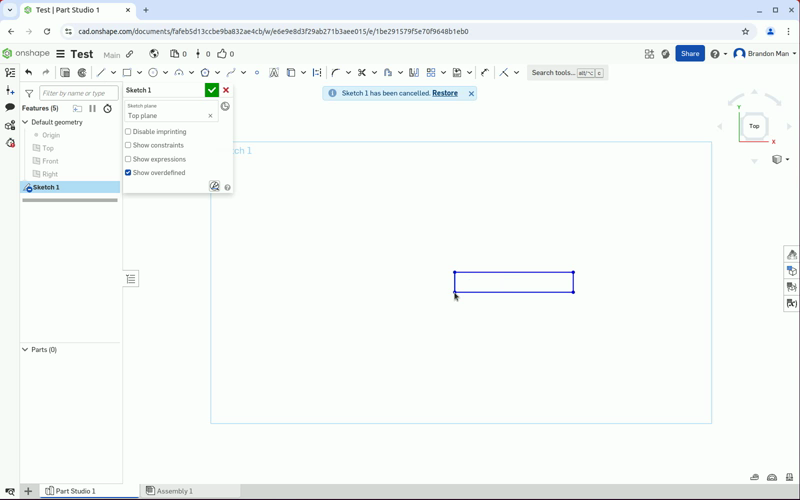
mouse_move(534, 277)
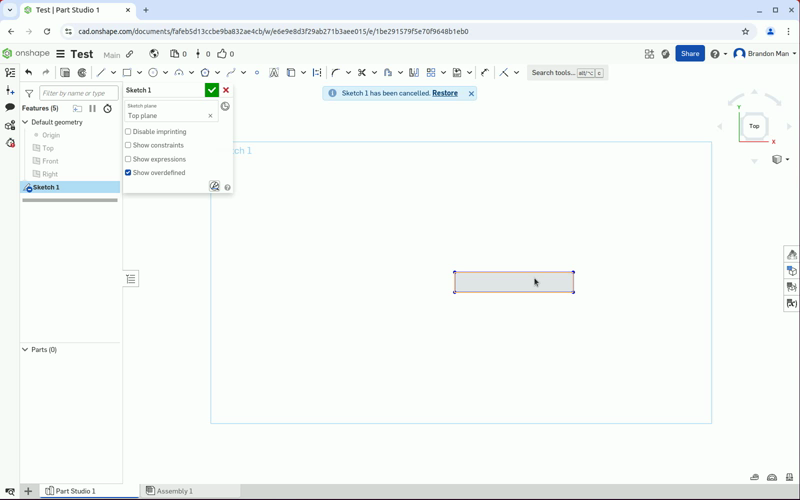
click(534, 277)
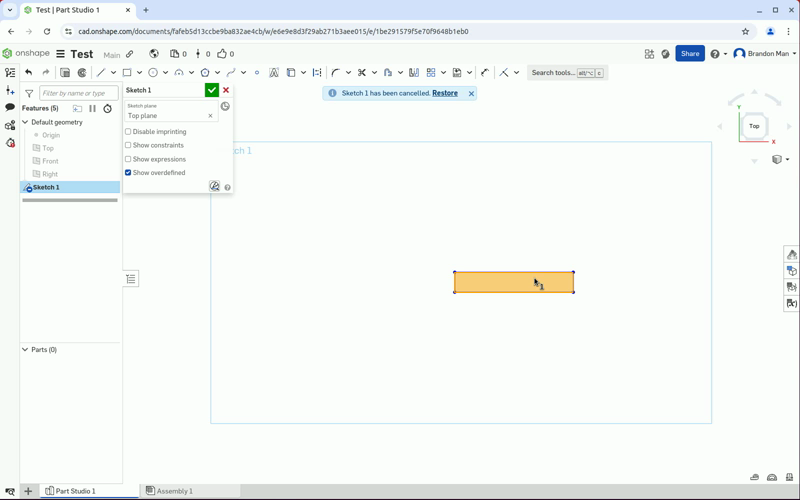
mouse_move(73, 352)
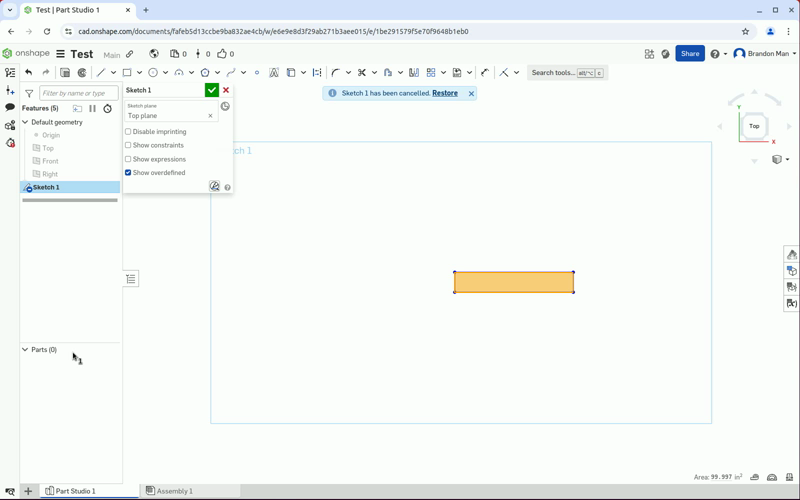
key(shift+y)
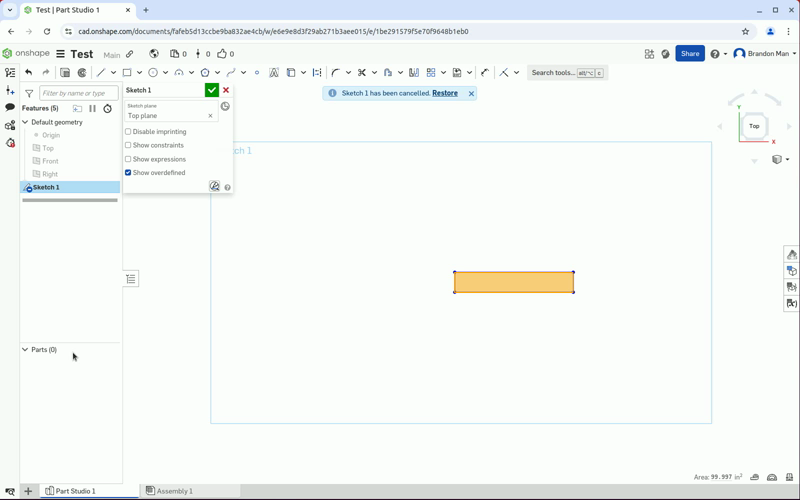
key(shift+e)
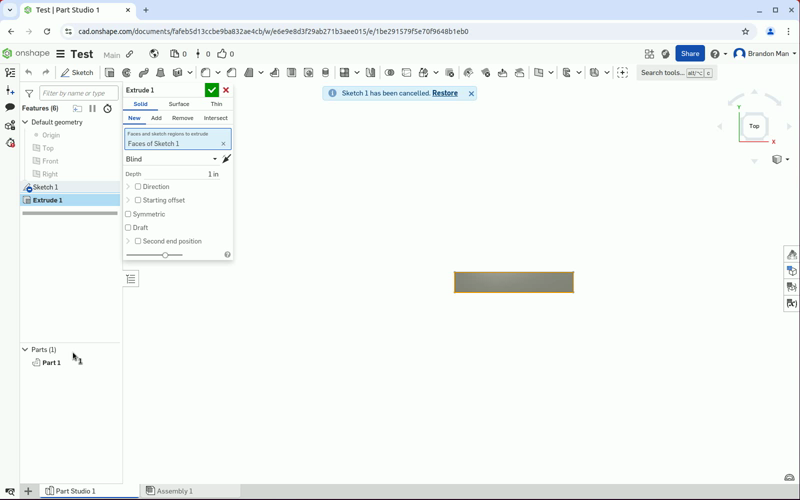
mouse_move(143, 106)
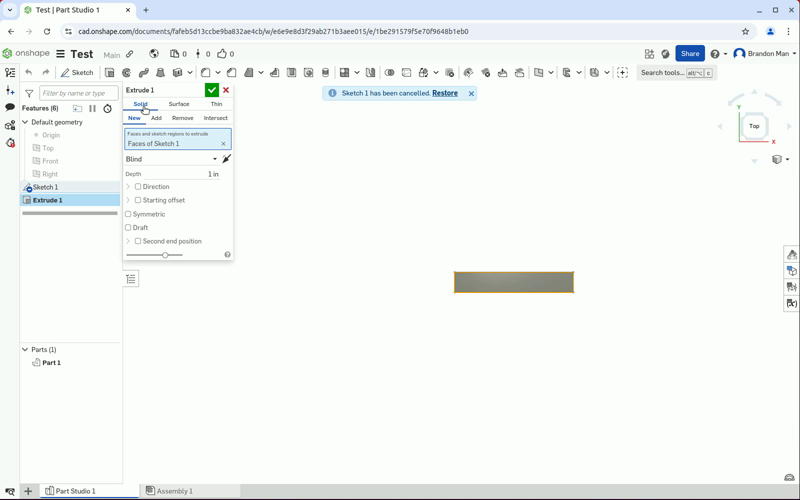
click(143, 106)
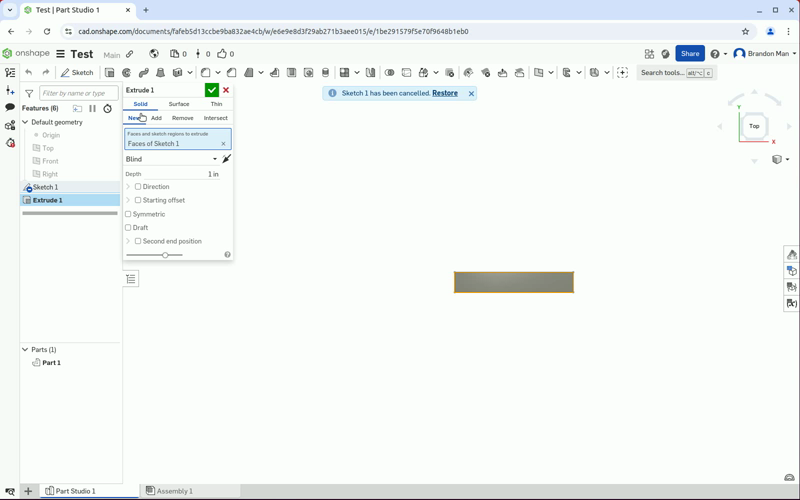
mouse_move(137, 120)
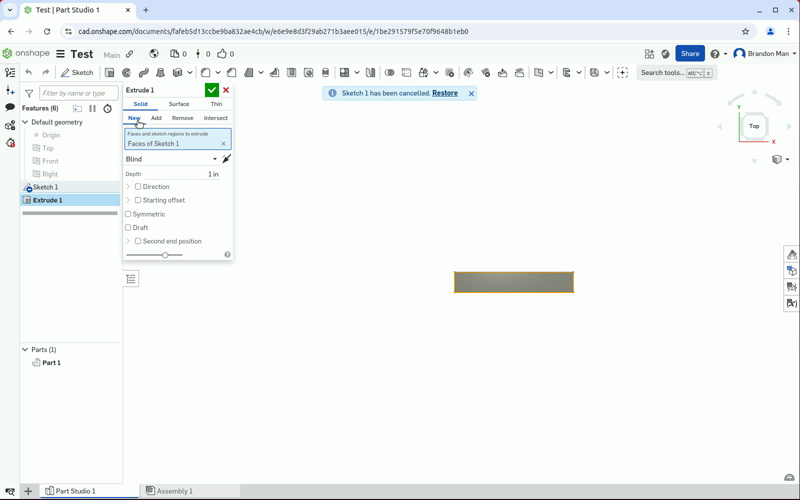
click(137, 120)
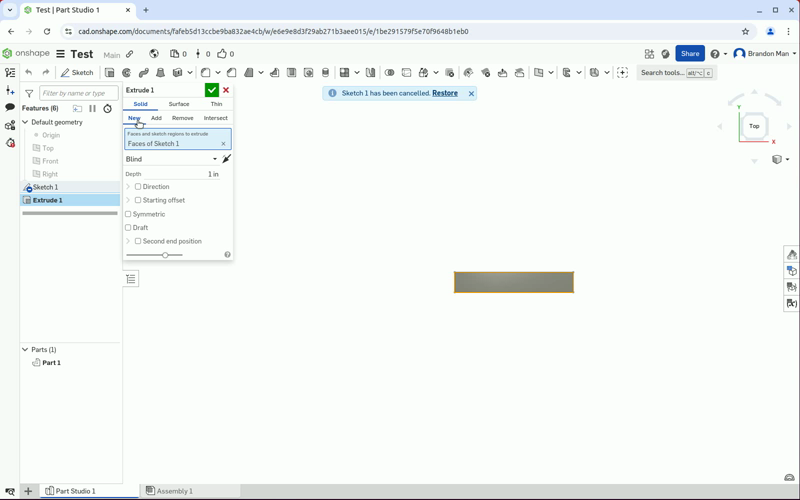
key(tab, 4)
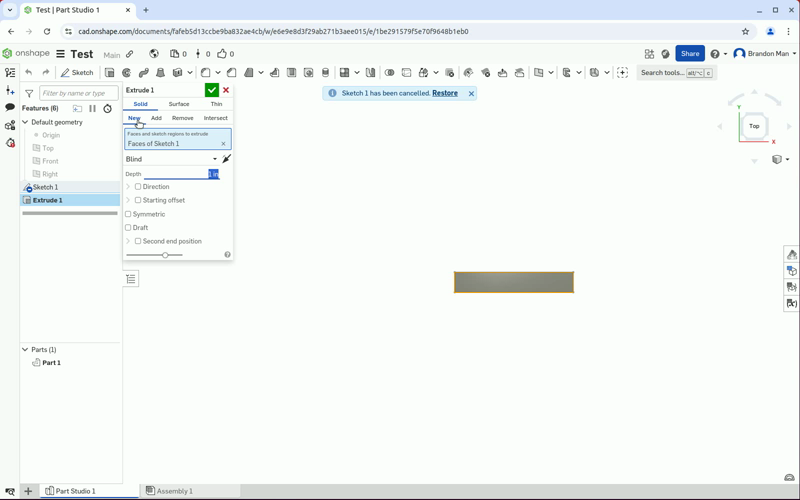
text(0.722)
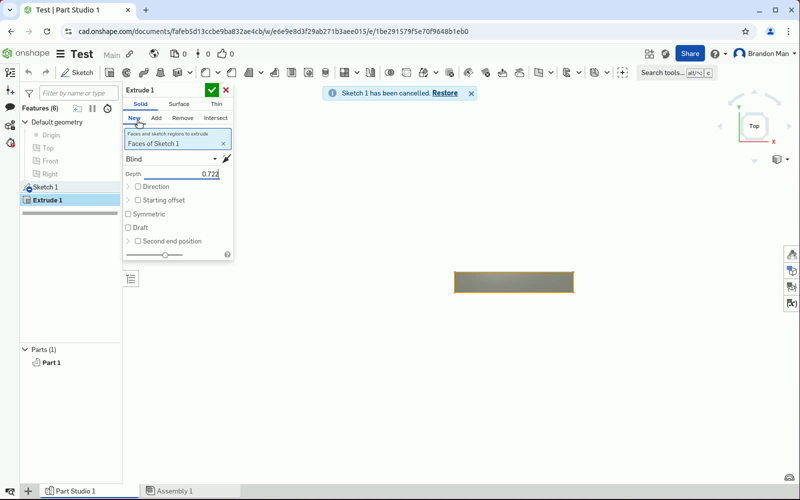
key(enter)
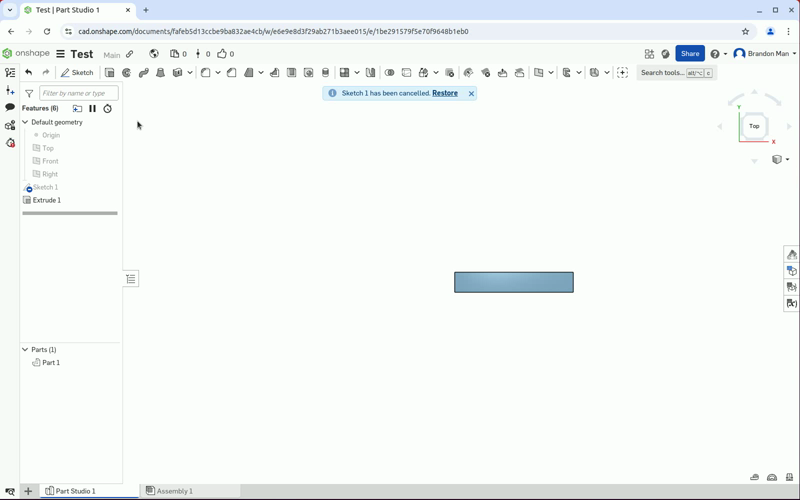
key(shift+h)
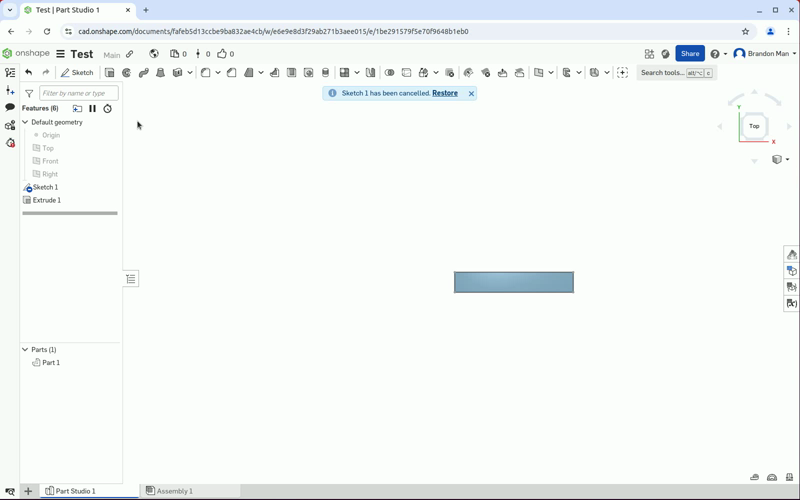
key(shift+h)
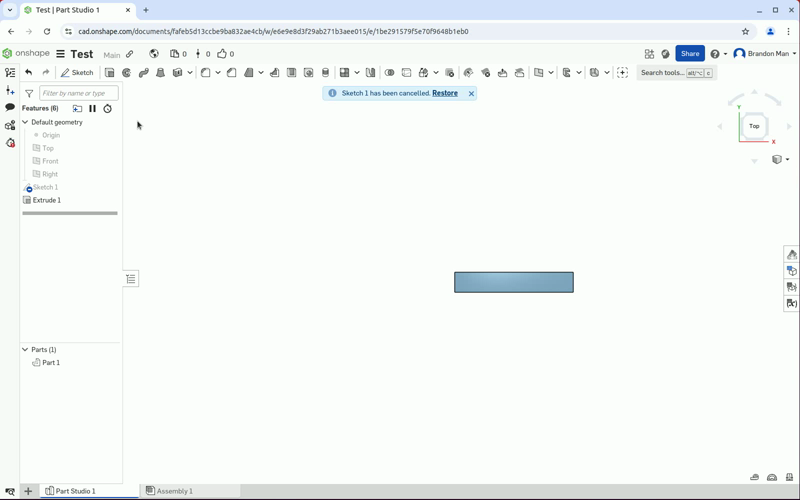
mouse_move(73, 189)
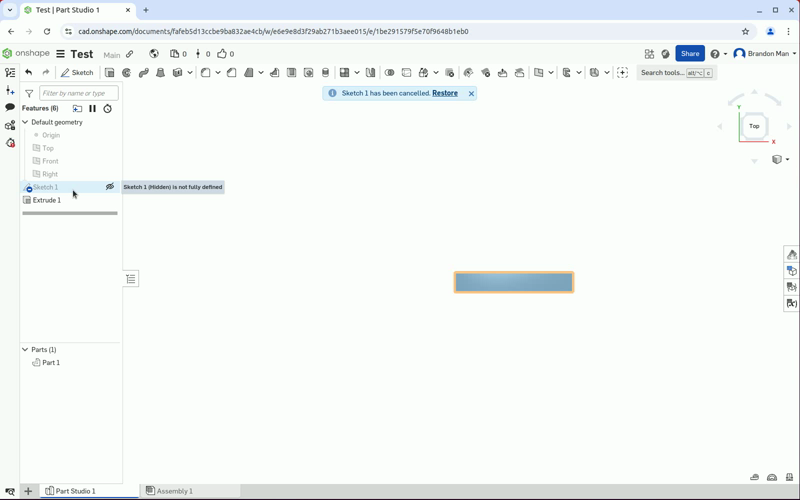
click(73, 189)
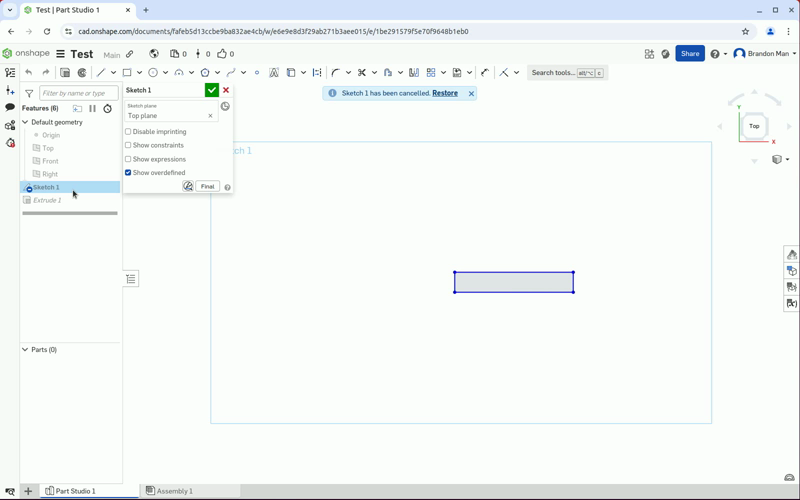
mouse_move(229, 92)
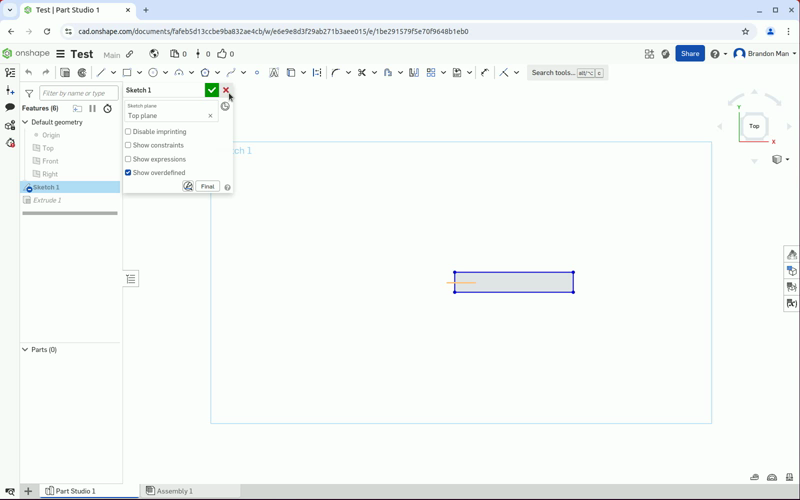
click(229, 92)
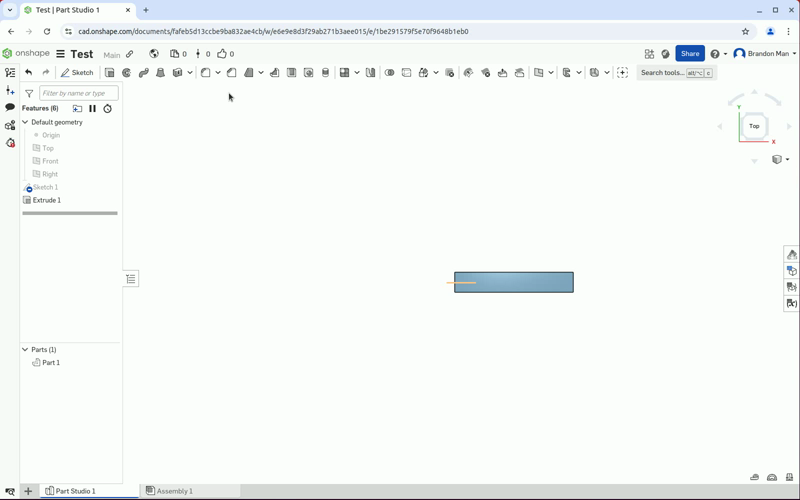
mouse_move(541, 75)
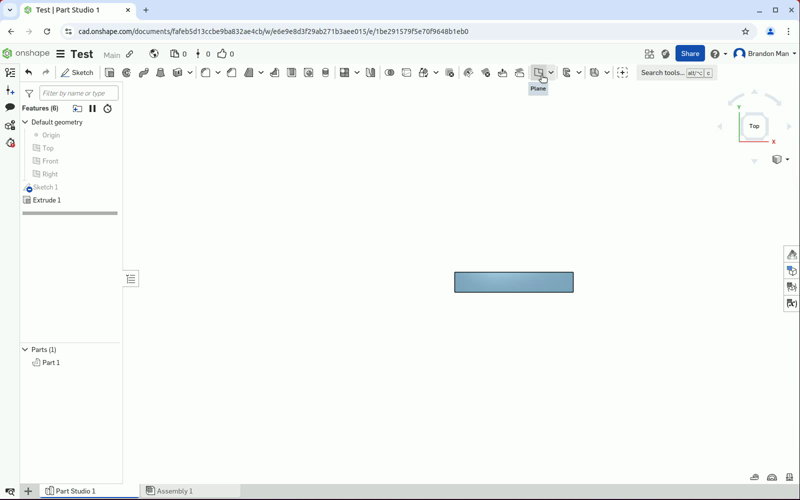
click(541, 75)
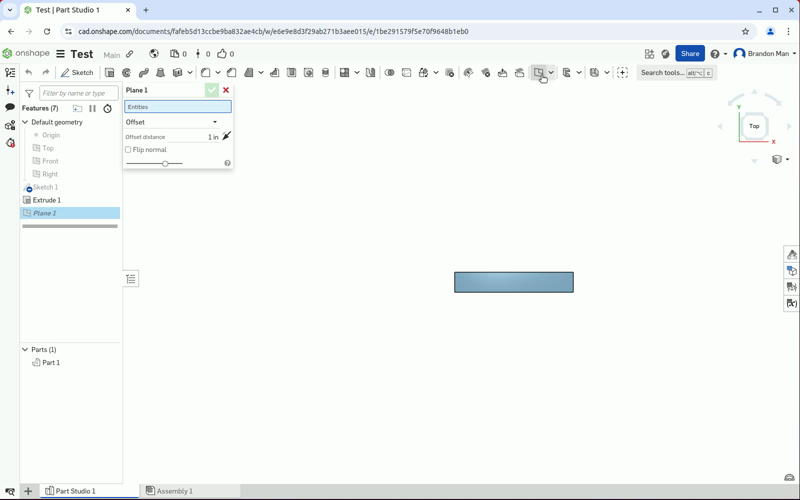
mouse_move(73, 150)
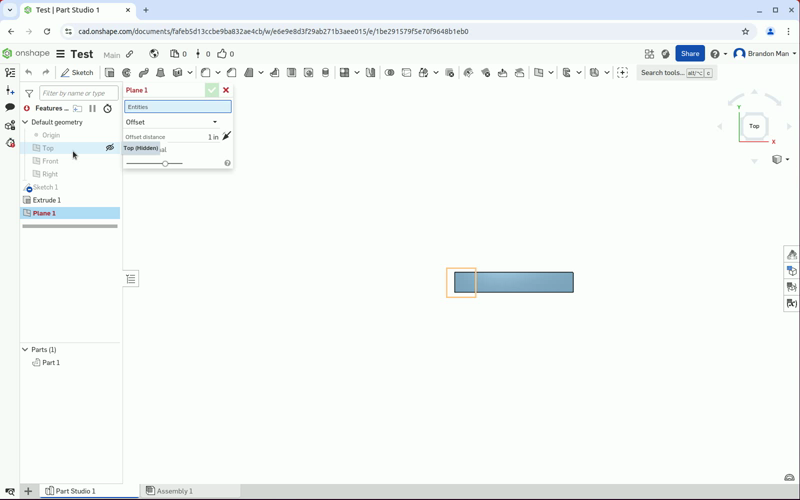
click(73, 150)
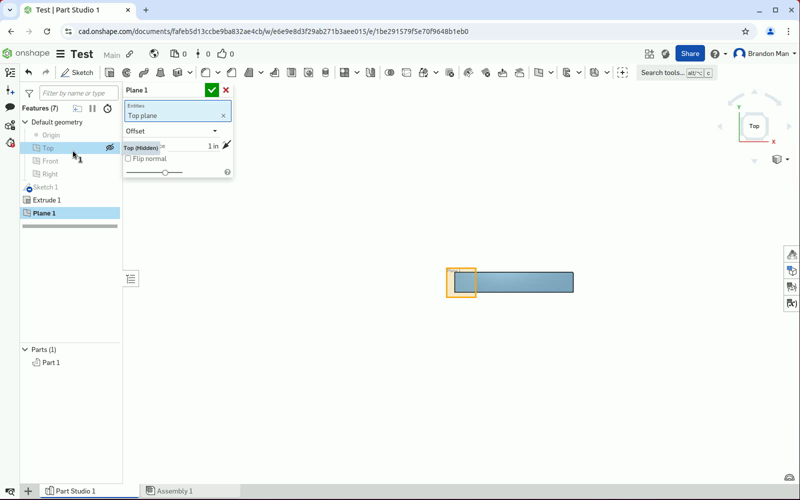
key(tab, 2)
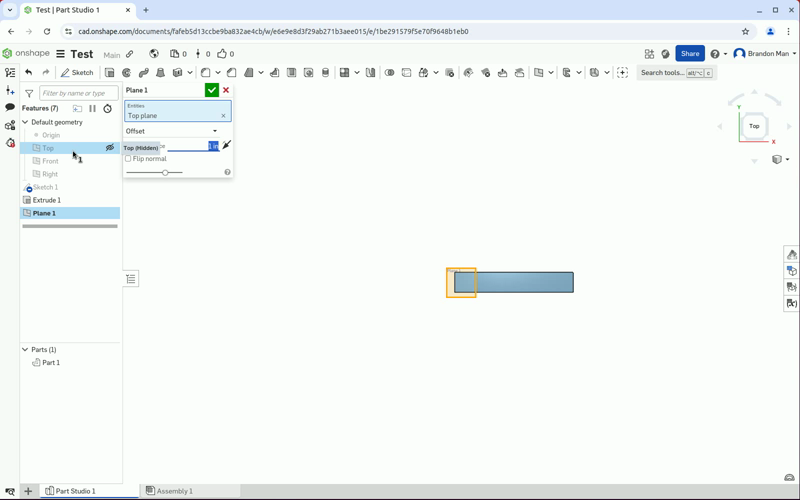
text(0.709)
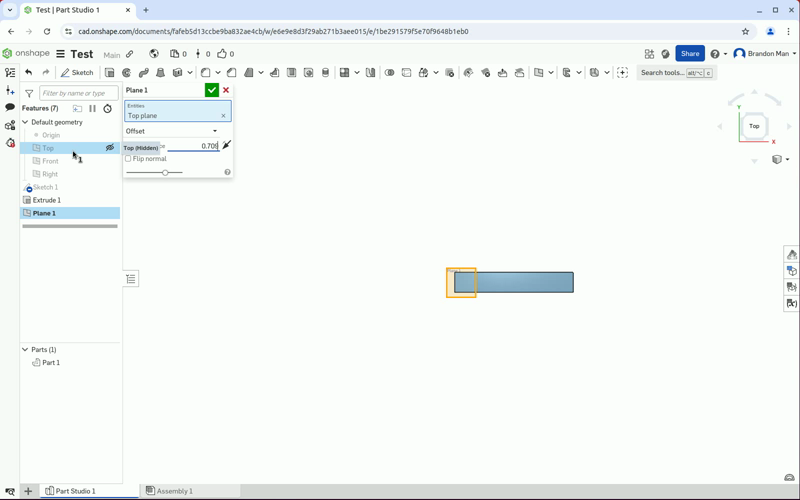
key(enter, 2)
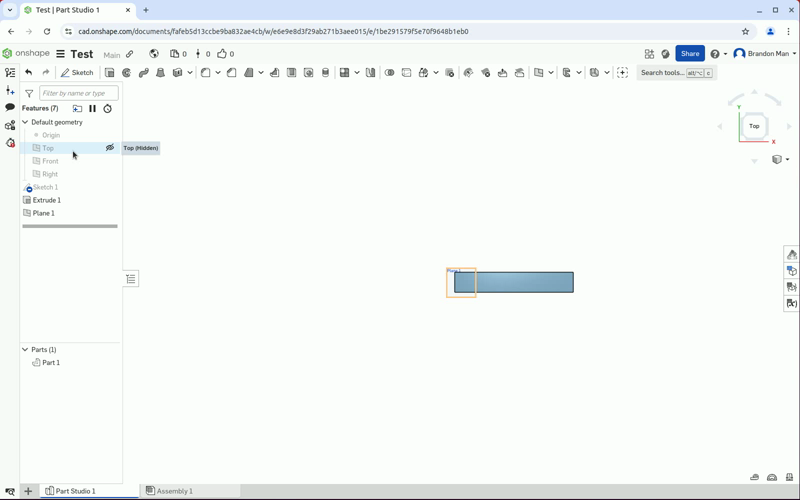
key(shift+s)
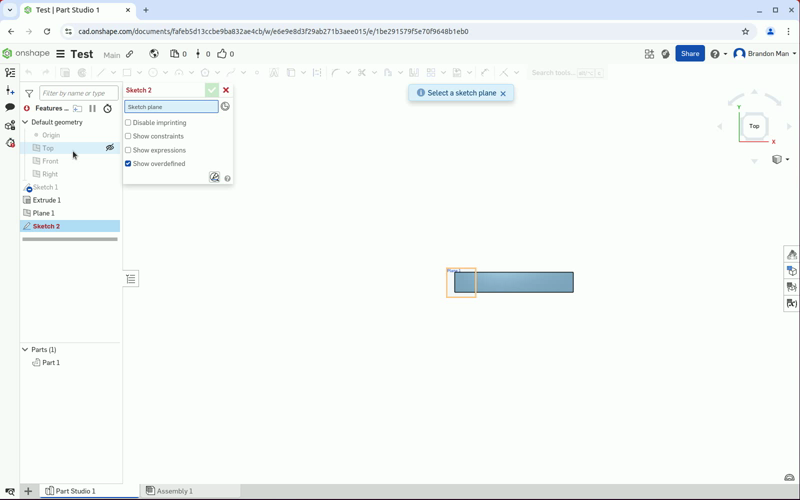
mouse_move(73, 215)
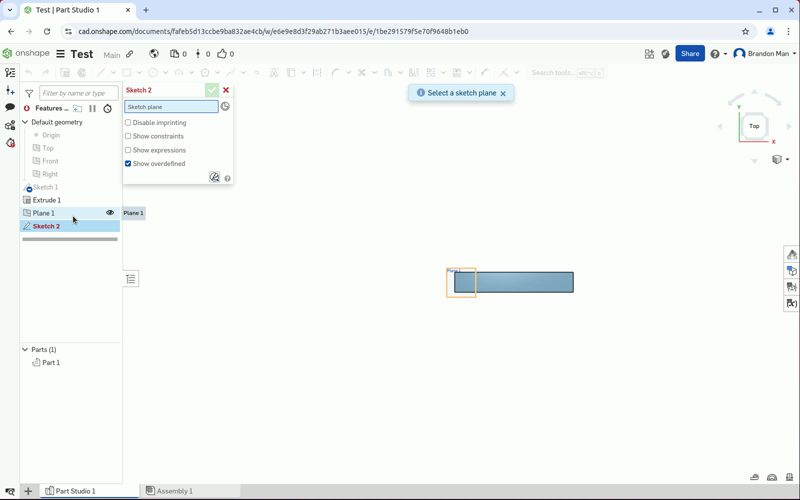
click(73, 215)
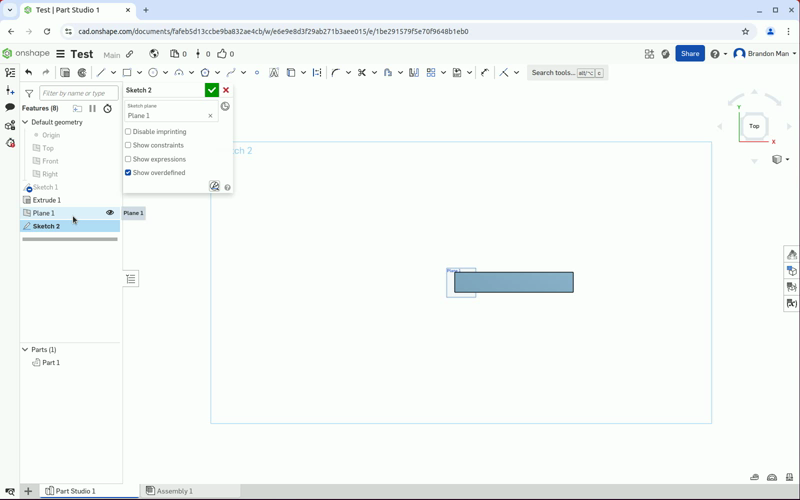
mouse_move(73, 352)
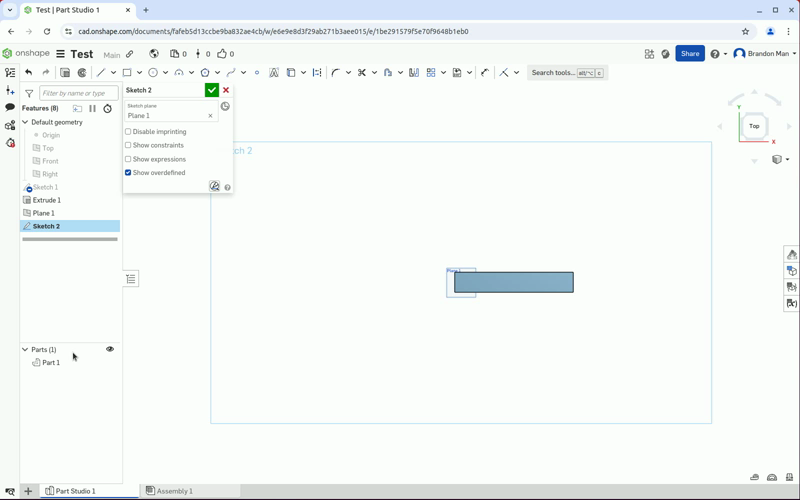
key(y)
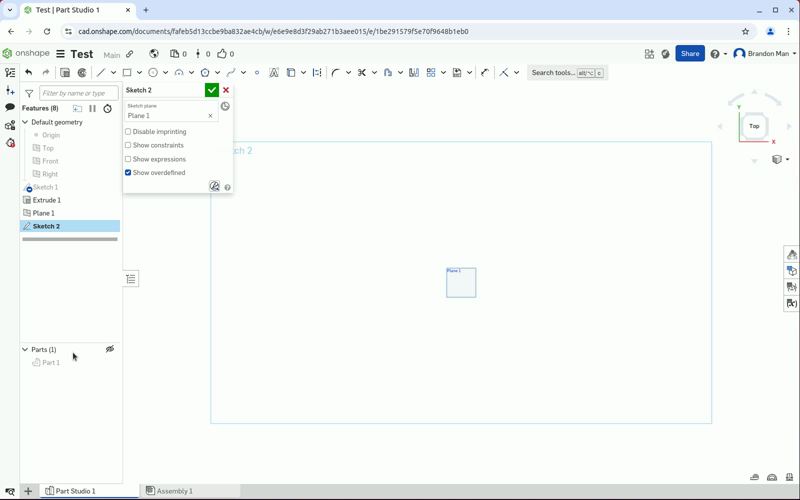
key(l)
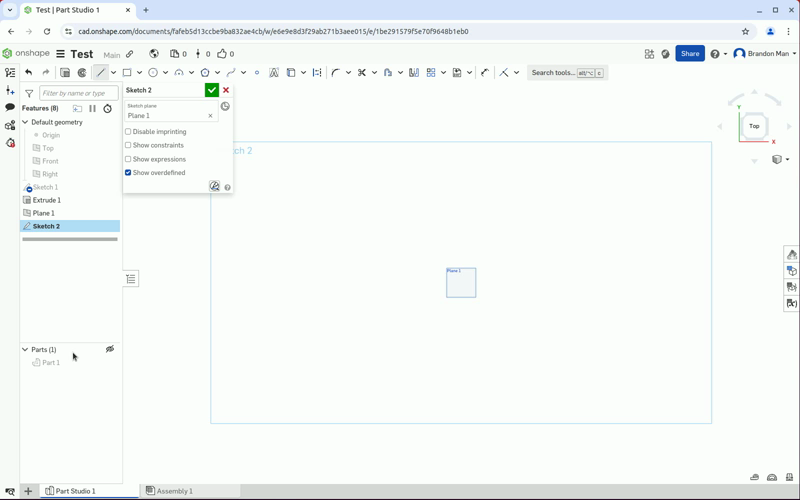
key_down(shift)
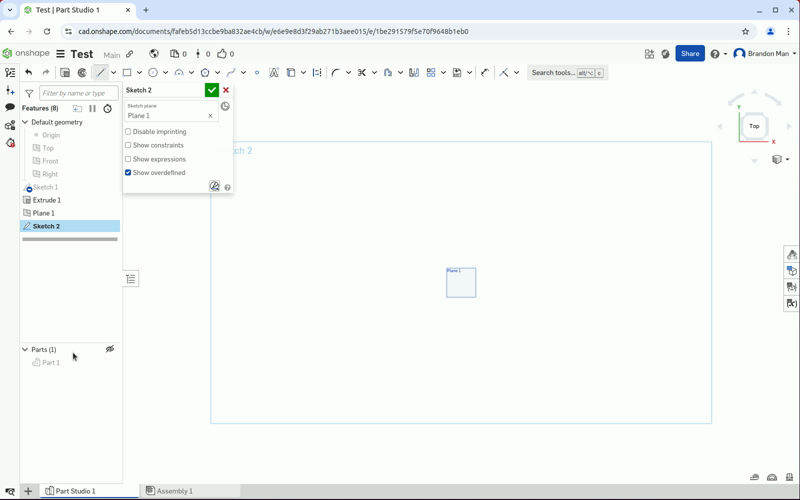
mouse_move(454, 276)
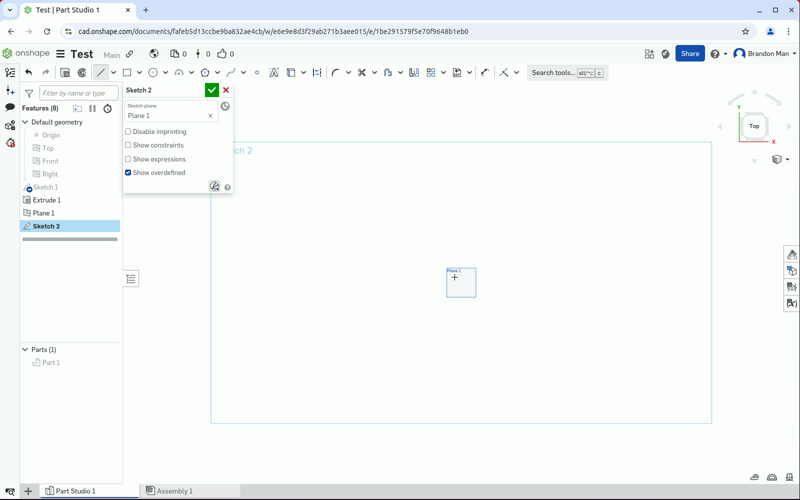
click(454, 276)
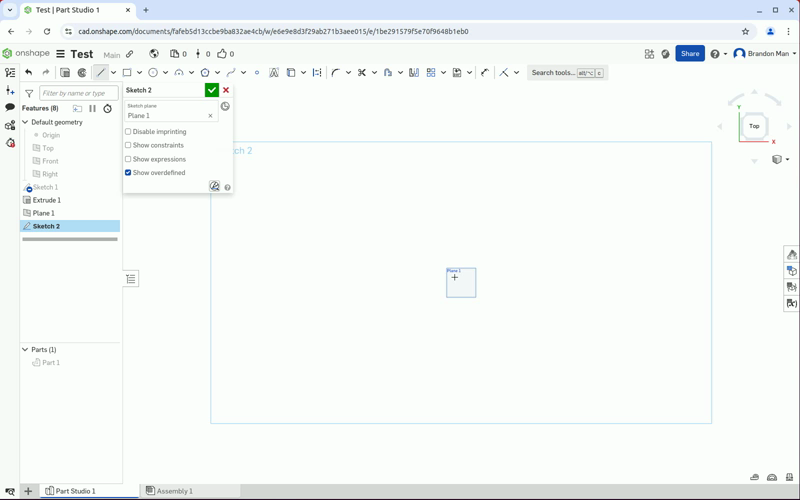
key_up(shift)
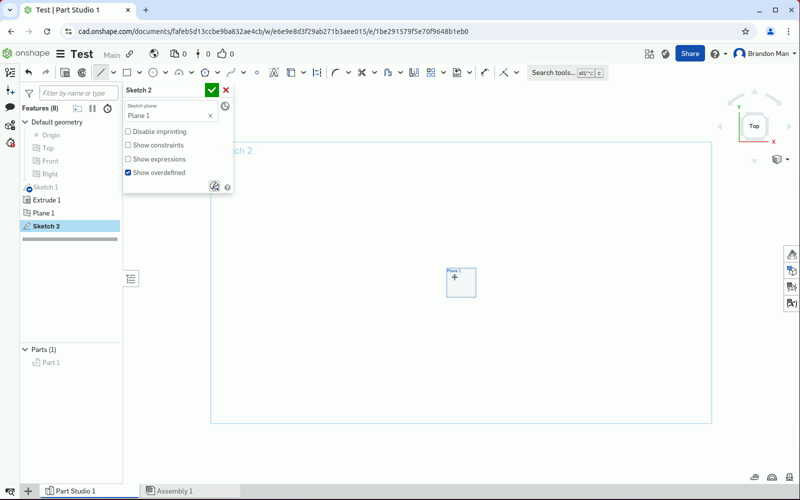
key_down(shift)
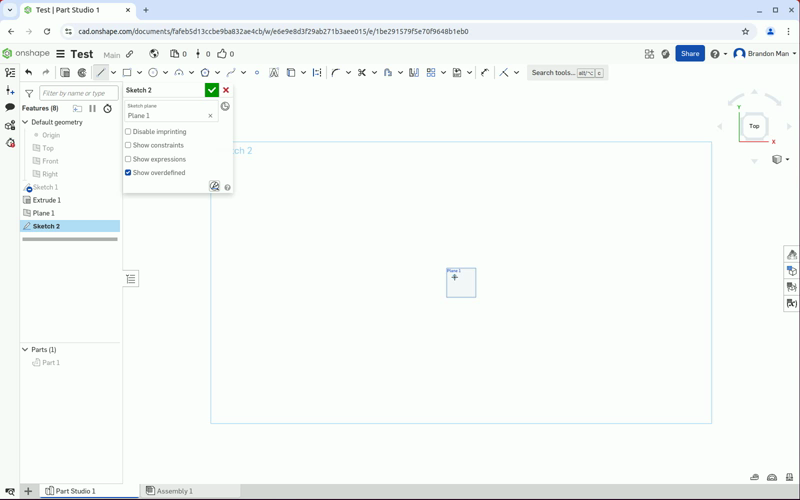
mouse_move(573, 276)
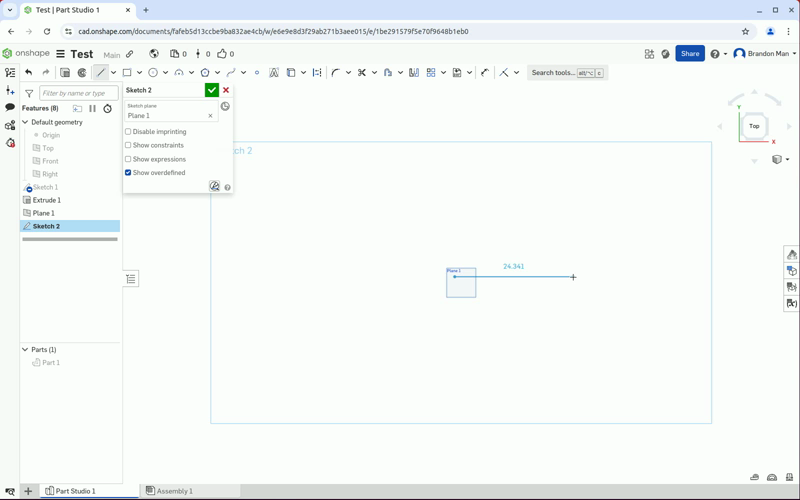
click(573, 276)
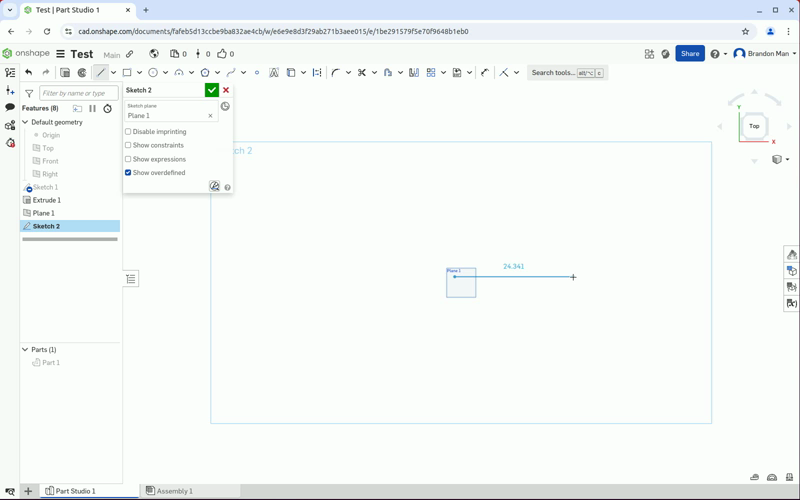
key_up(shift)
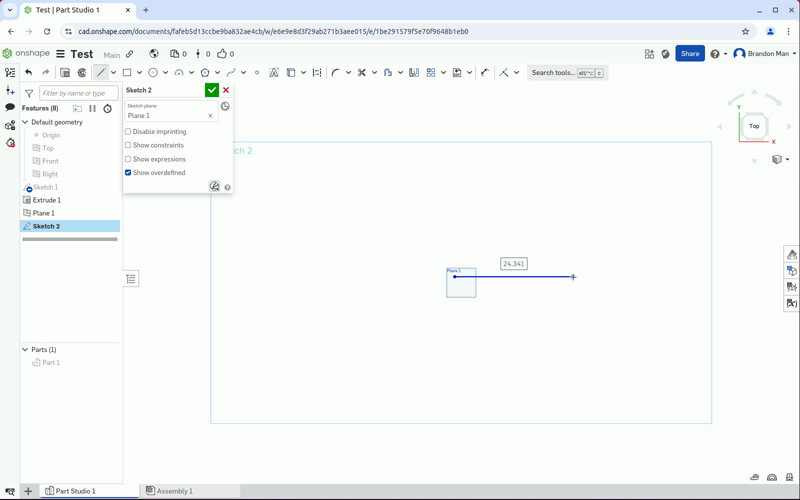
key_down(shift)
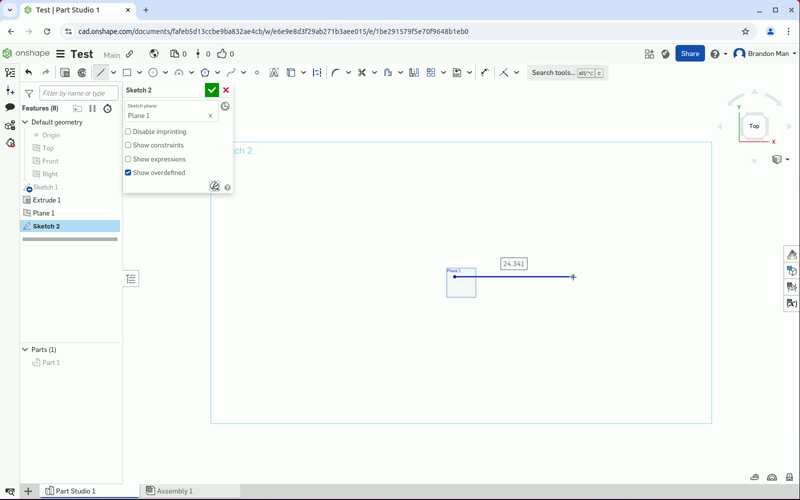
mouse_move(589, 276)
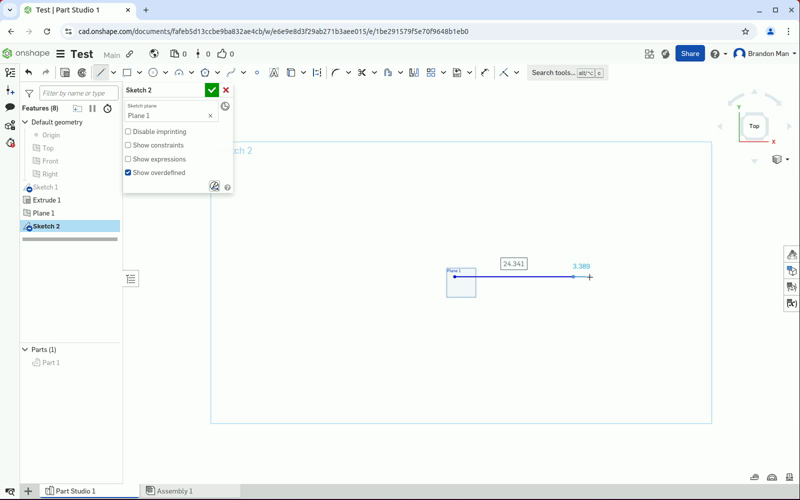
mouse_move(573, 273)
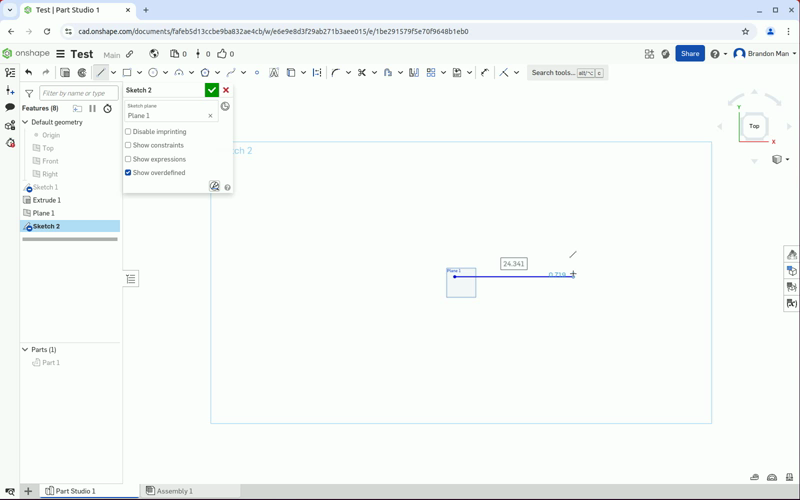
scroll(6)
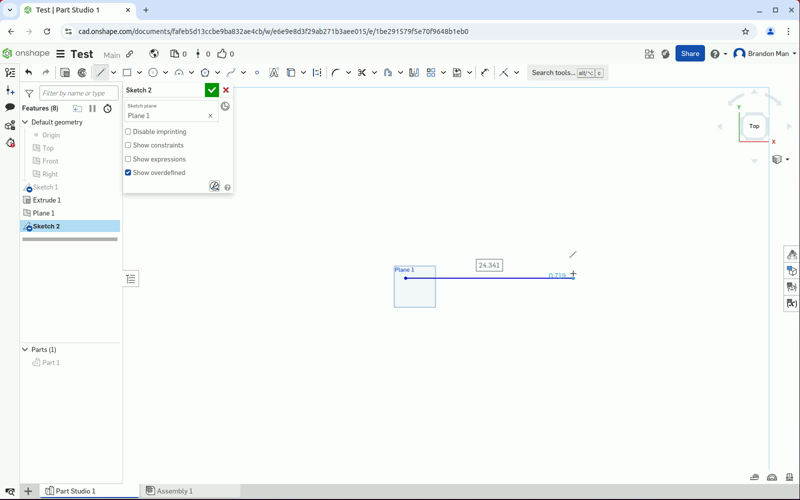
scroll(6)
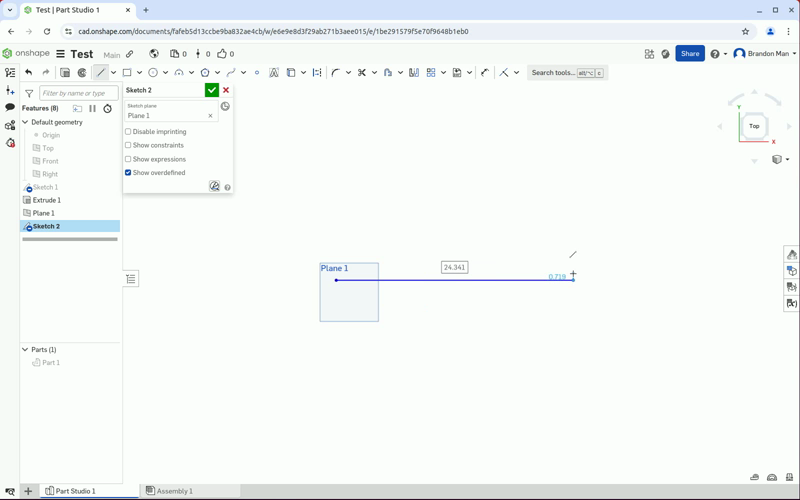
scroll(6)
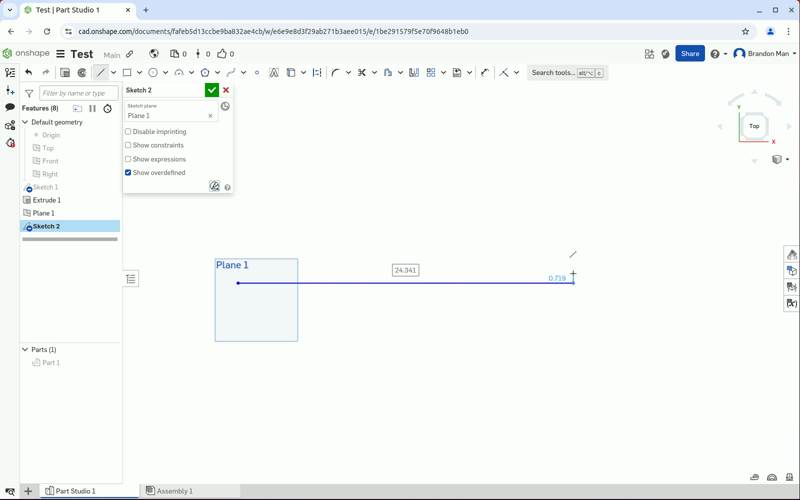
scroll(6)
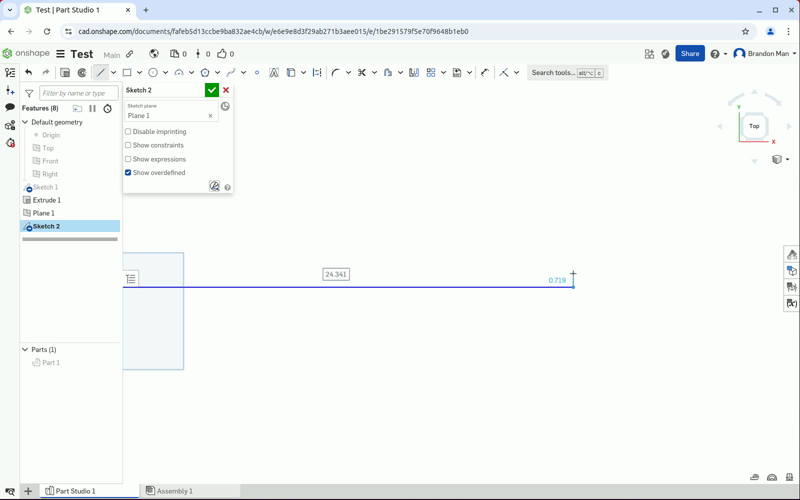
scroll(6)
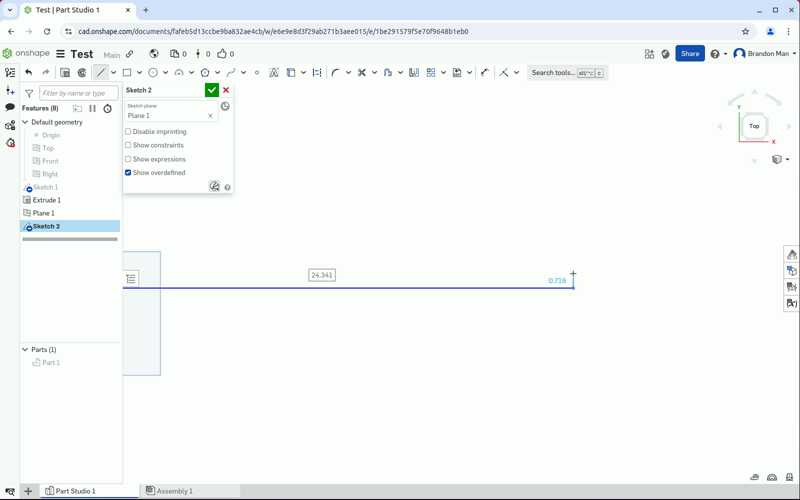
scroll(6)
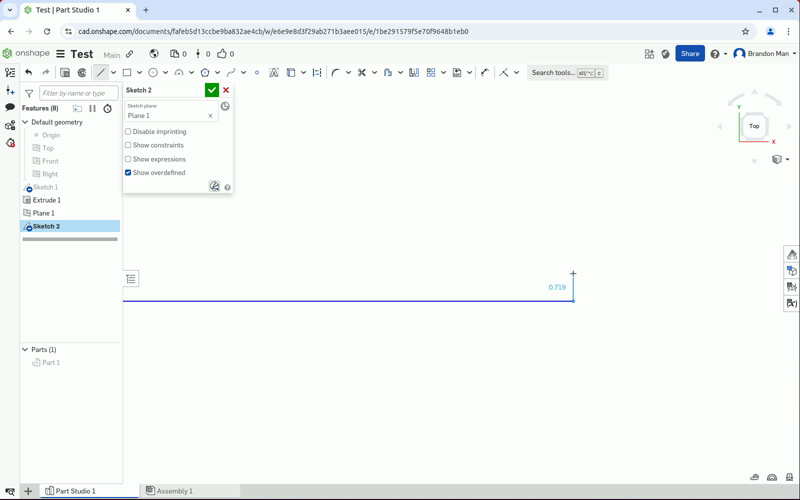
scroll(6)
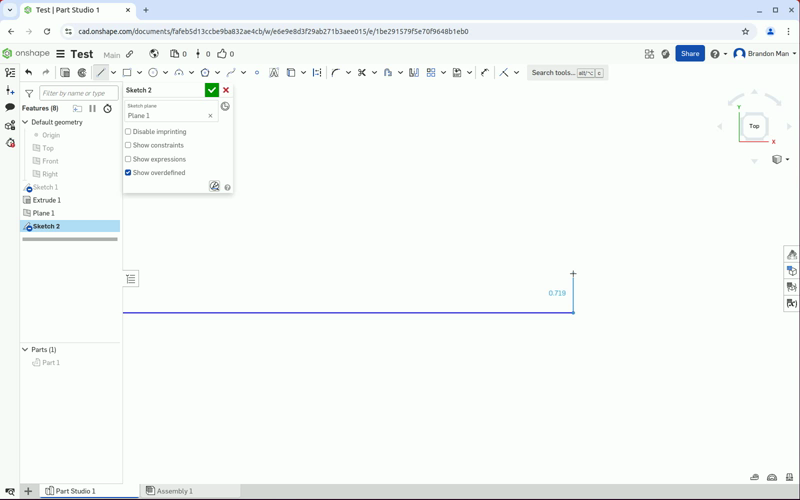
click(573, 273)
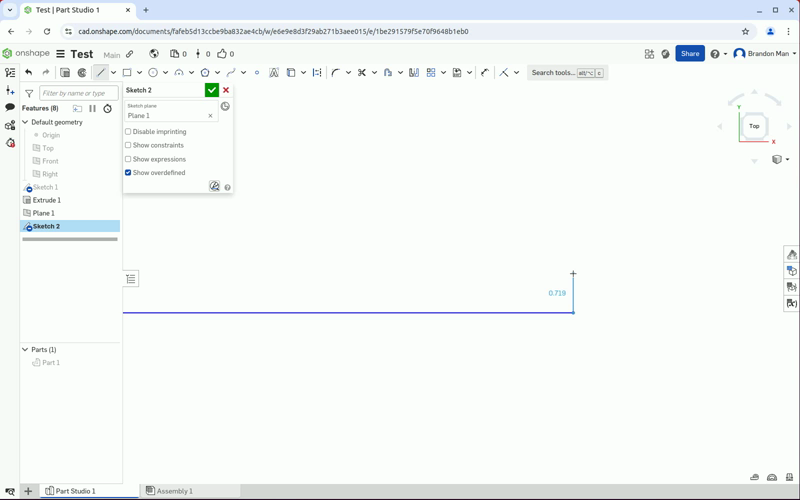
scroll(-6)
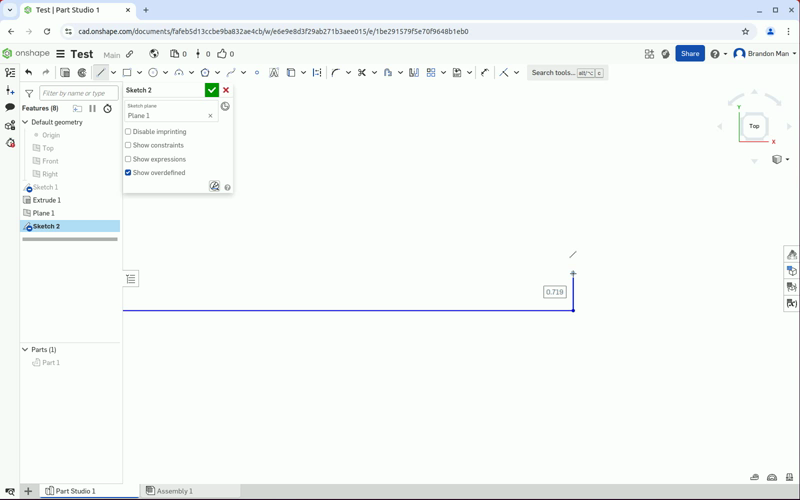
scroll(-6)
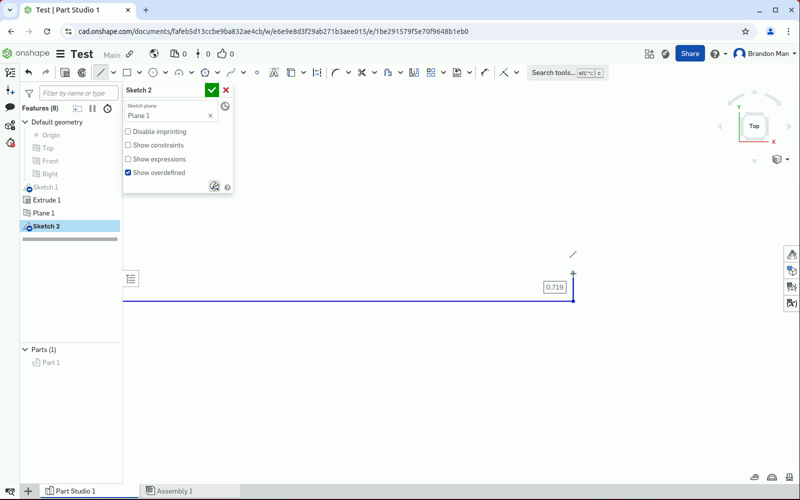
scroll(-6)
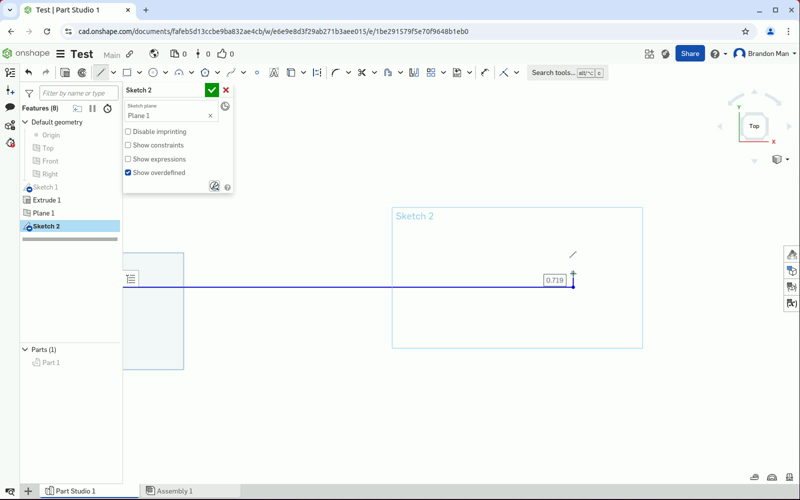
scroll(-6)
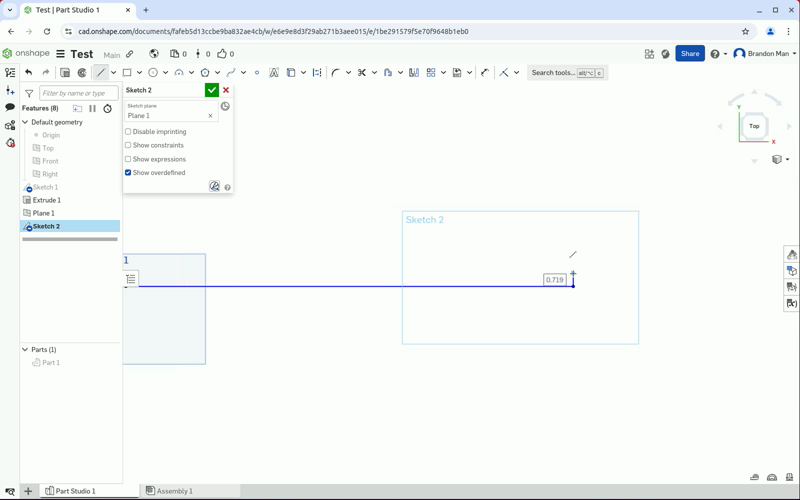
scroll(-6)
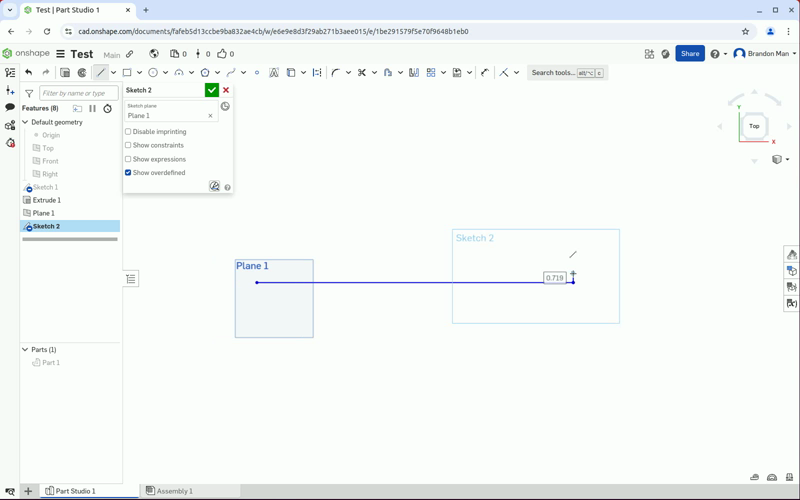
scroll(-6)
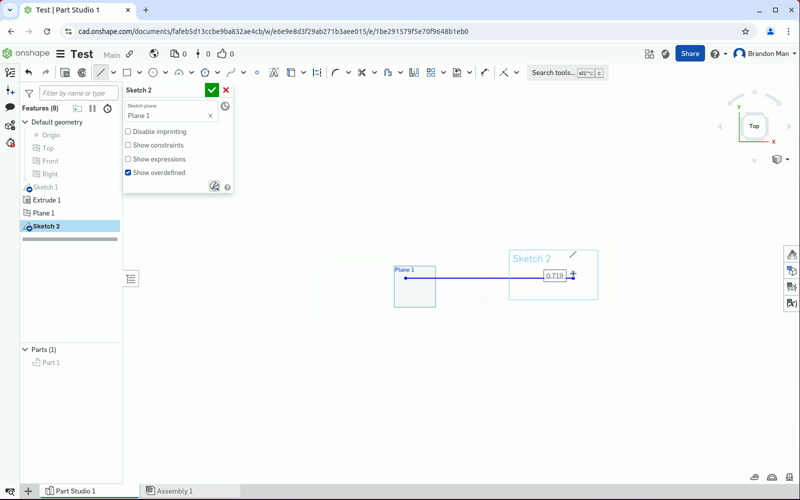
scroll(-6)
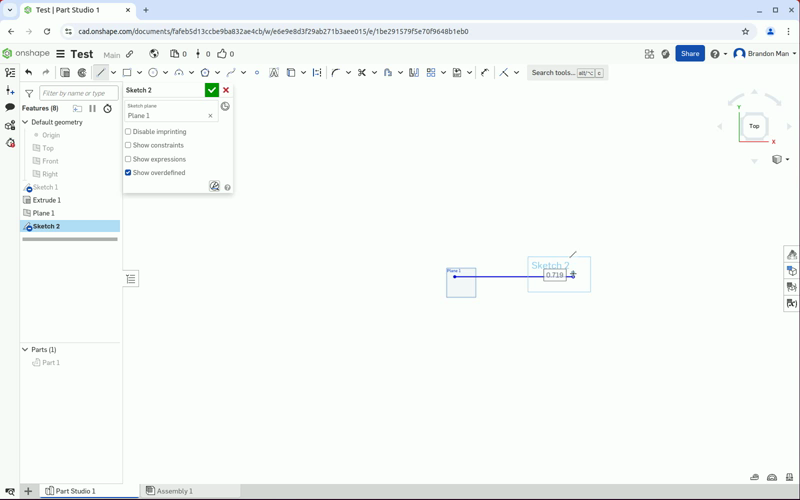
key_up(shift)
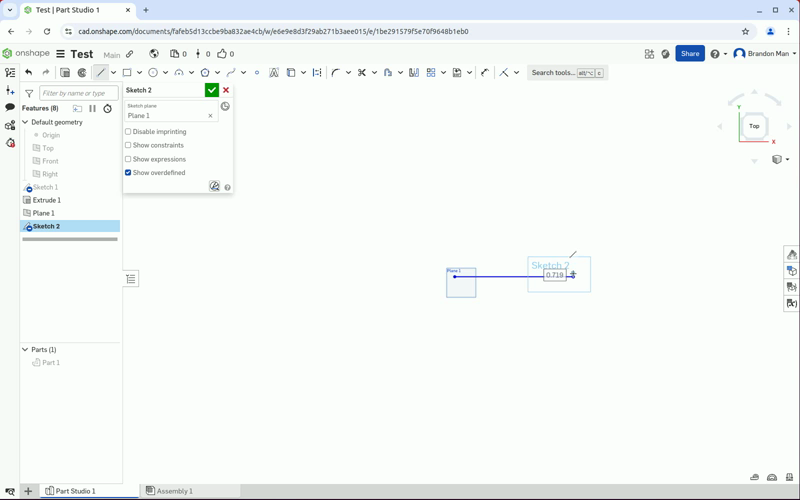
key_down(shift)
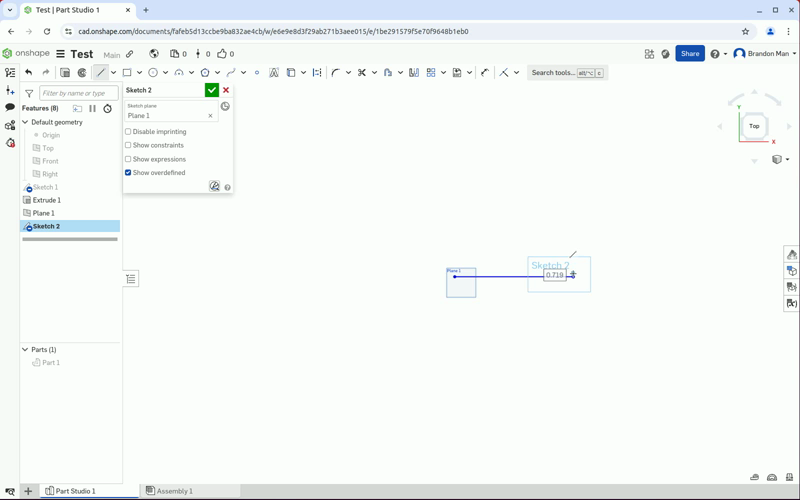
mouse_move(454, 273)
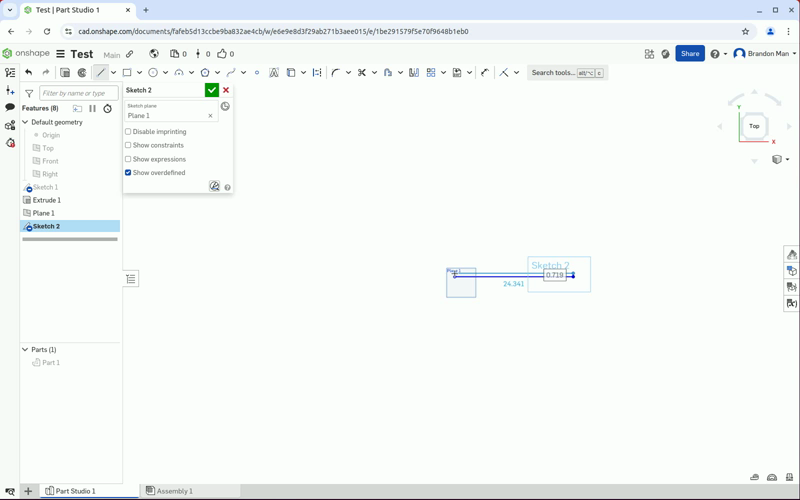
scroll(6)
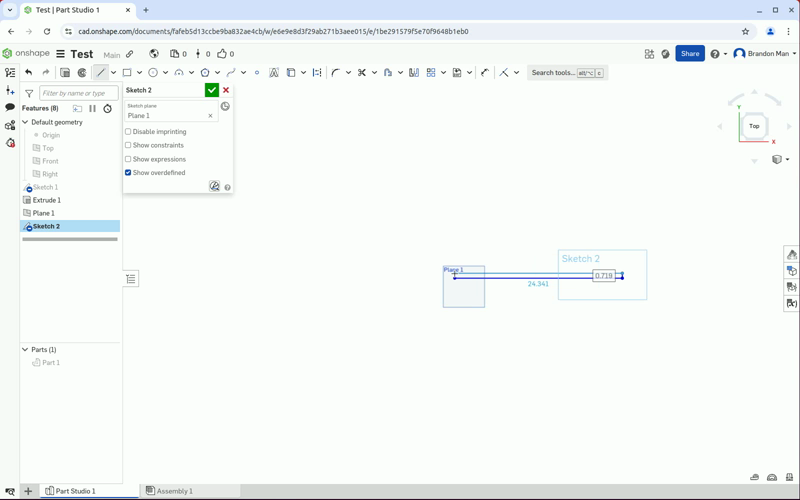
scroll(6)
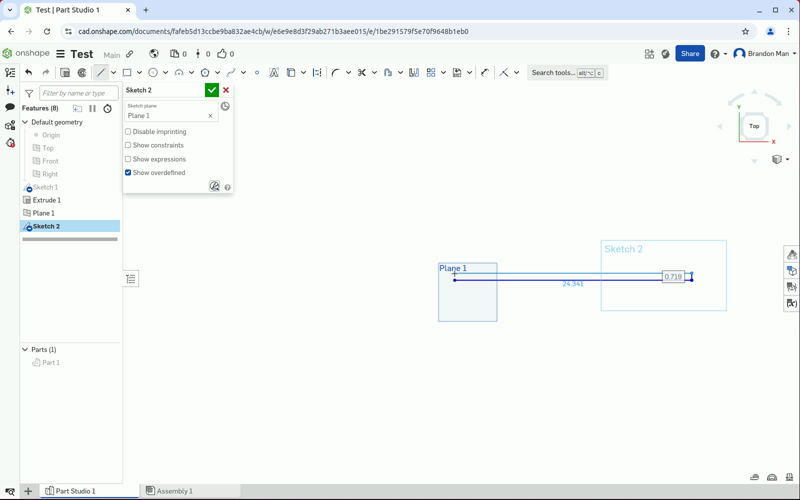
scroll(6)
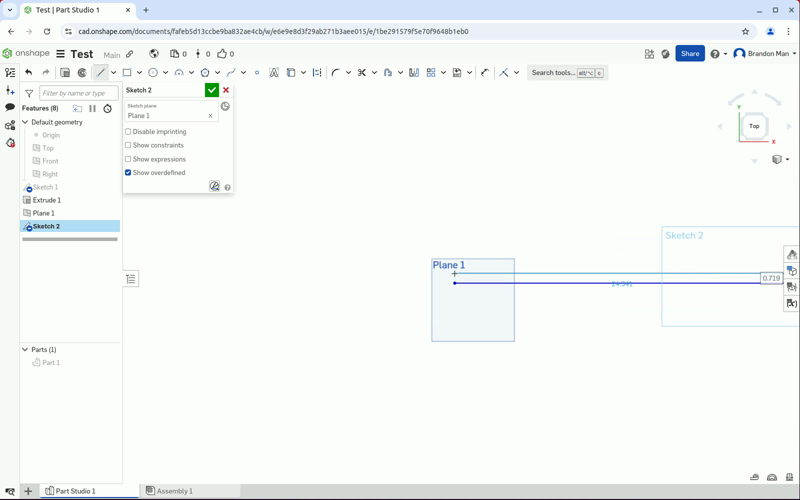
scroll(6)
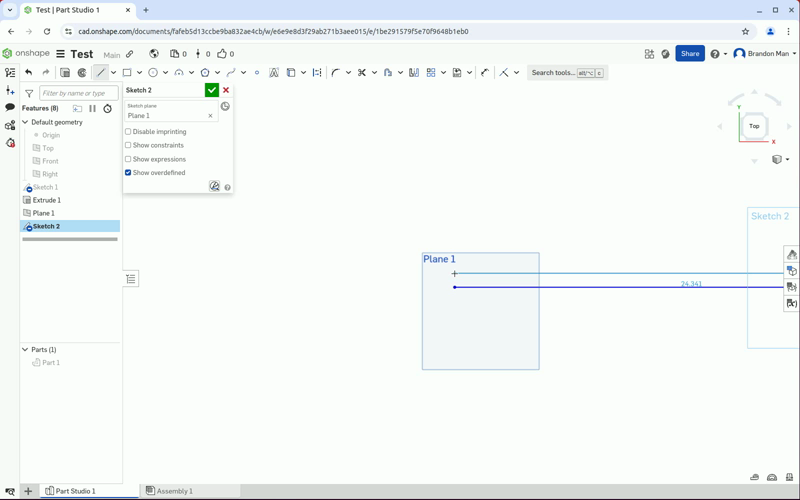
scroll(6)
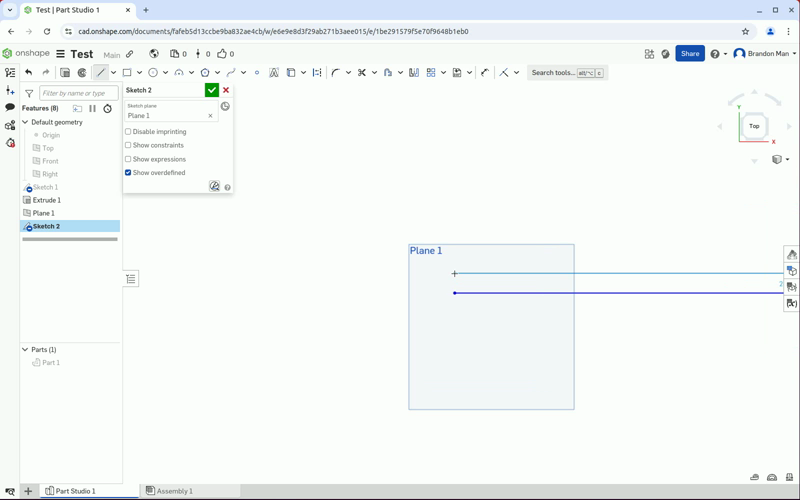
scroll(6)
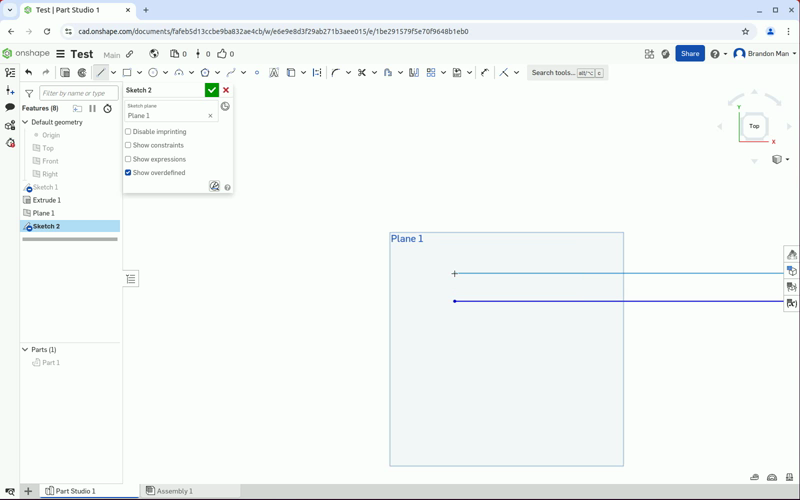
scroll(6)
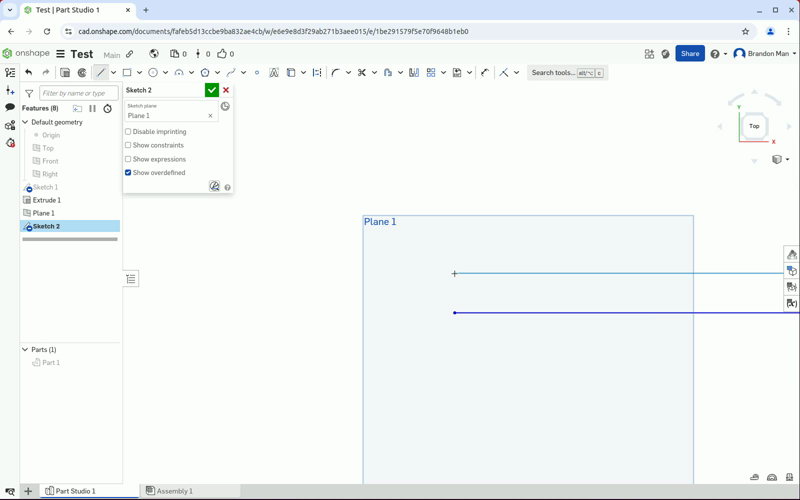
click(454, 273)
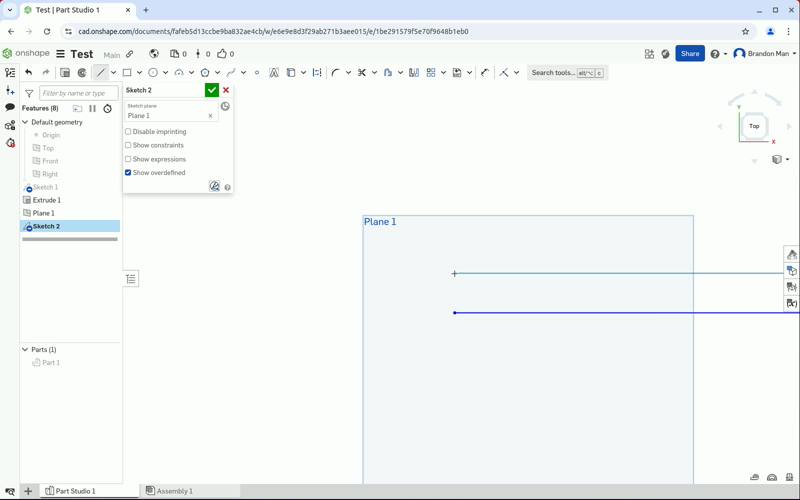
scroll(-6)
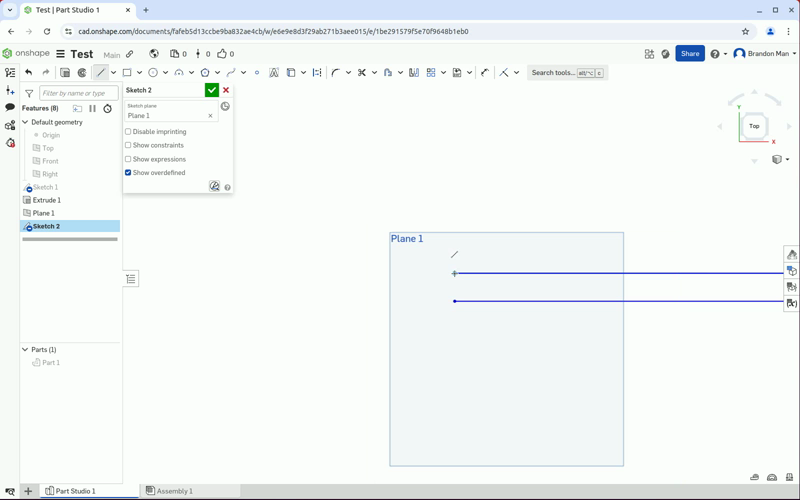
scroll(-6)
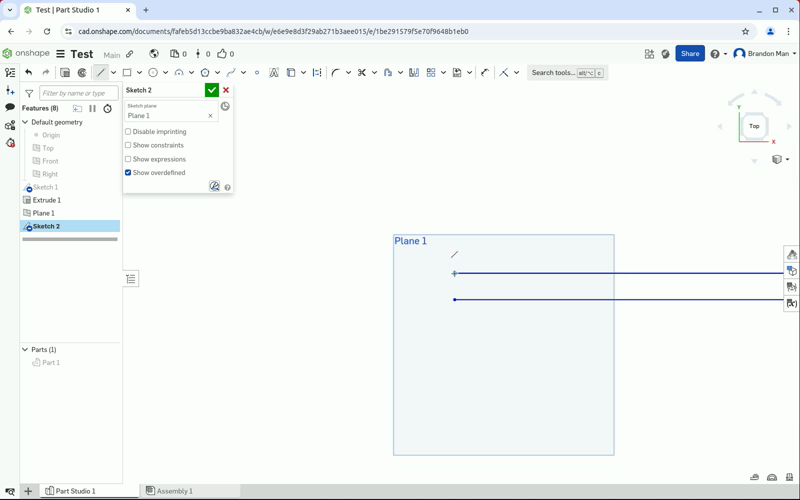
scroll(-6)
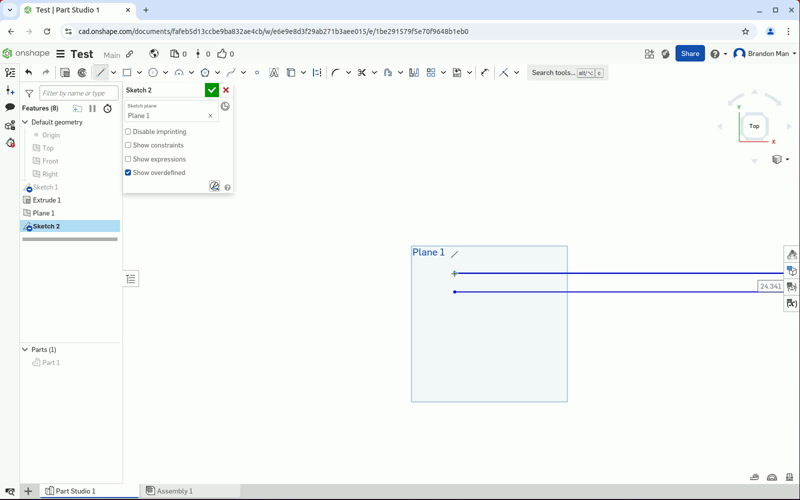
scroll(-6)
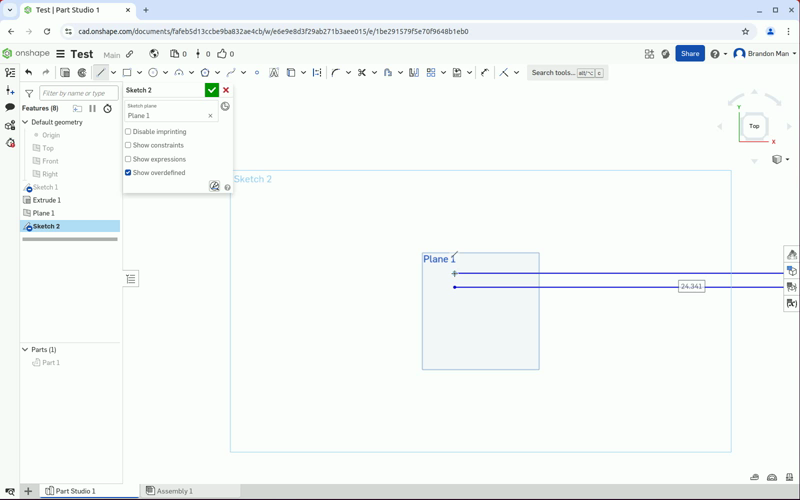
scroll(-6)
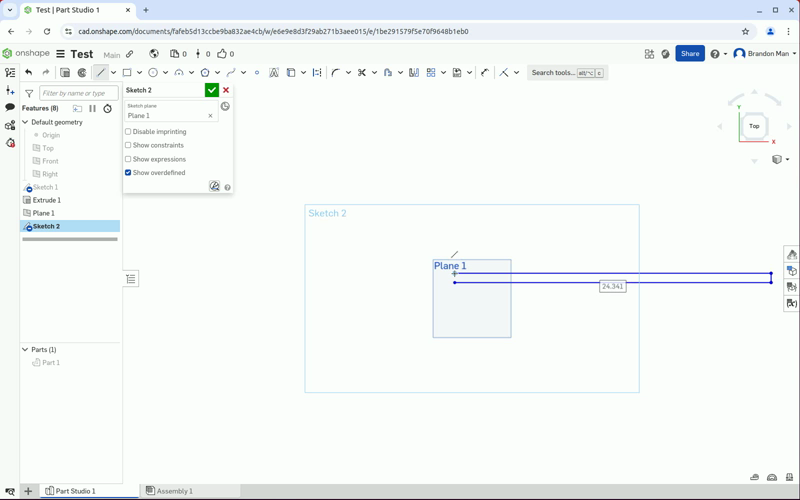
scroll(-6)
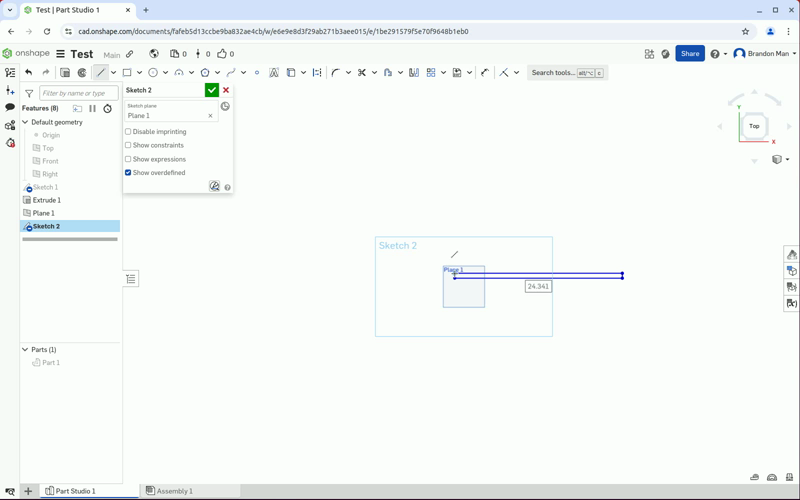
scroll(-6)
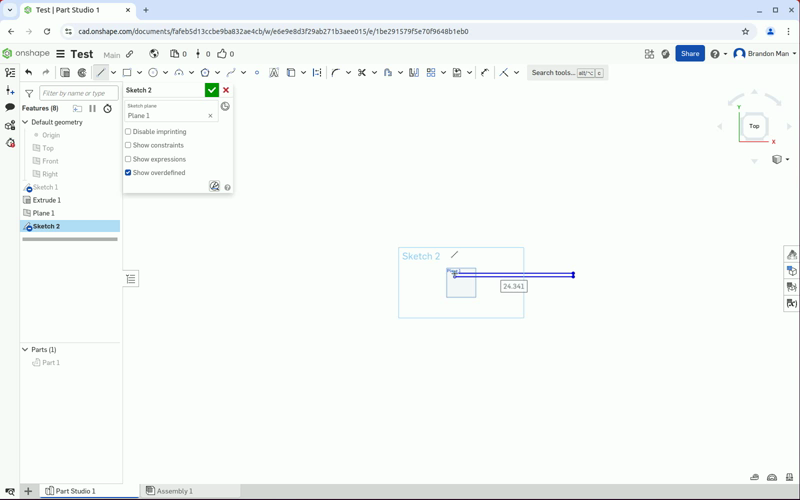
key_up(shift)
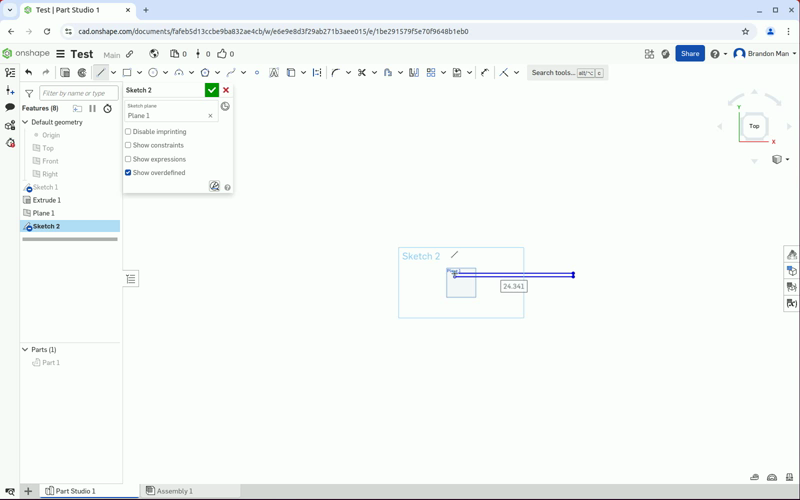
mouse_move(484, 273)
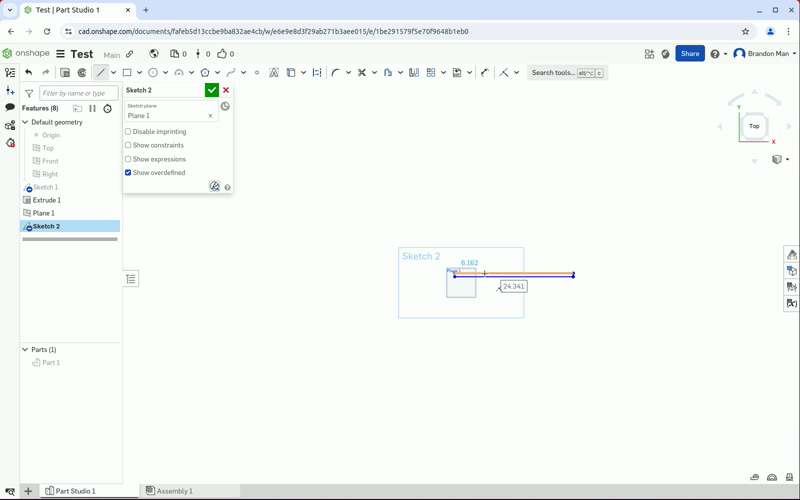
key_down(shift)
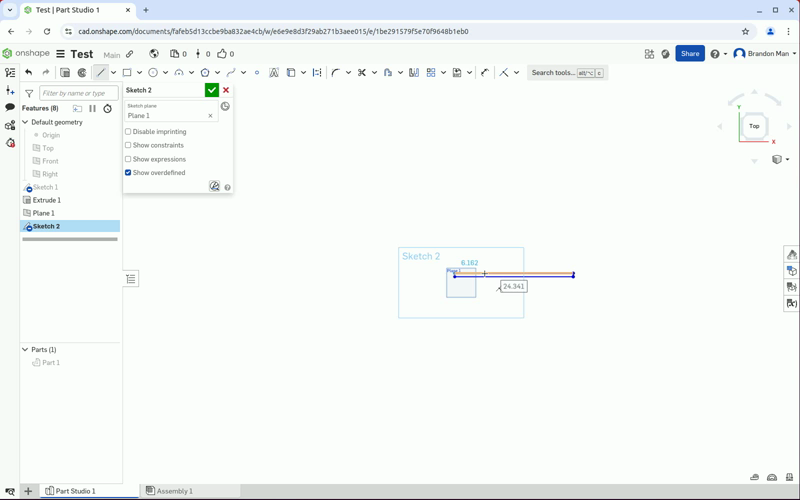
mouse_move(454, 276)
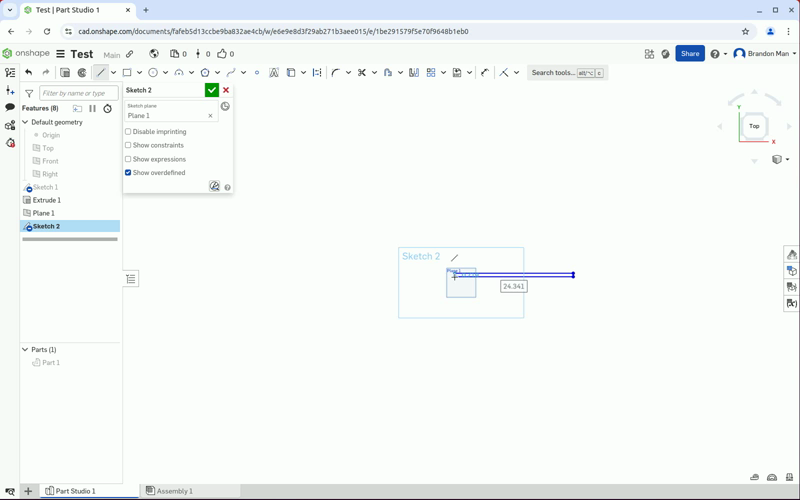
scroll(6)
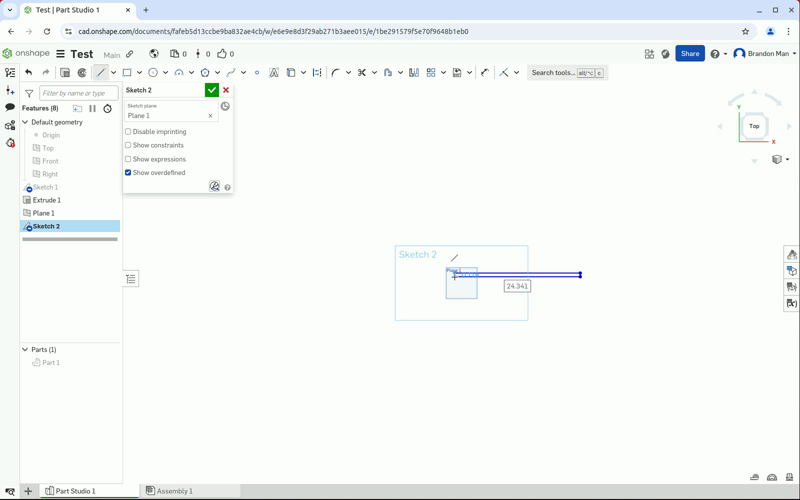
scroll(6)
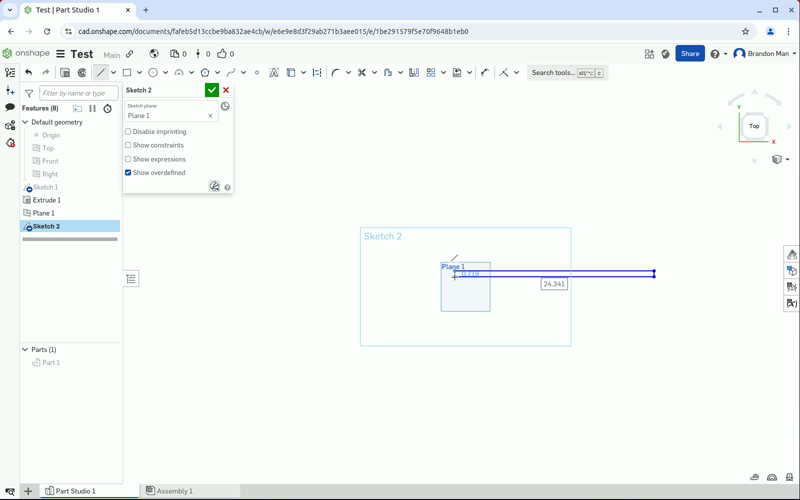
scroll(6)
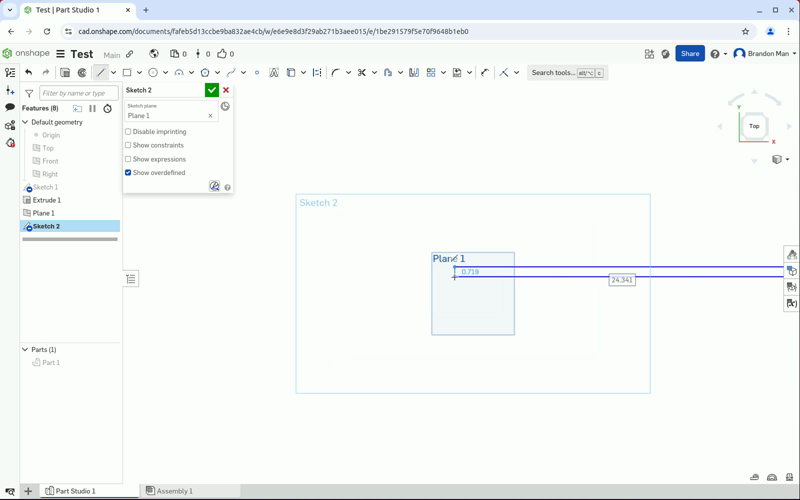
scroll(6)
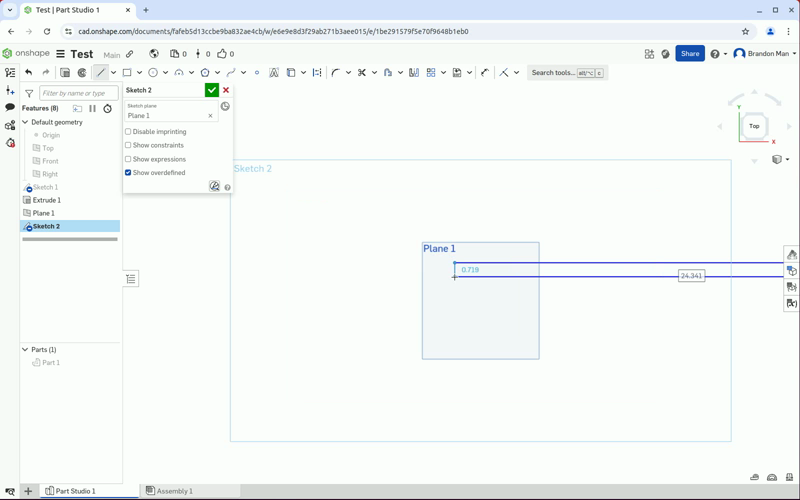
scroll(6)
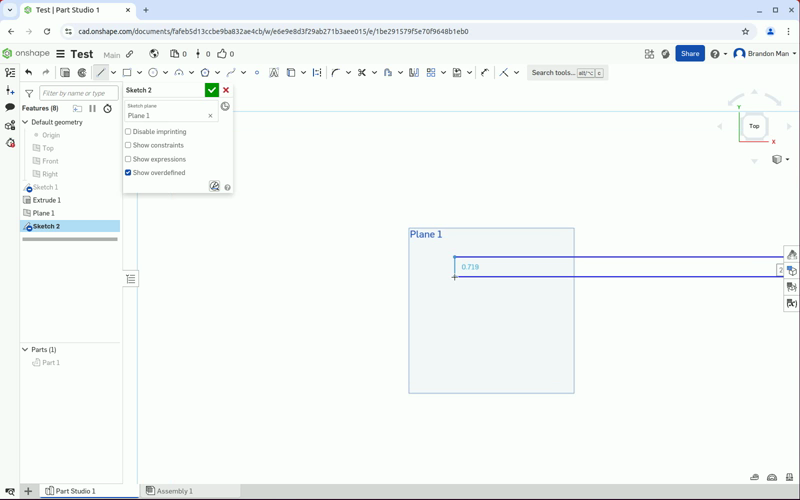
scroll(6)
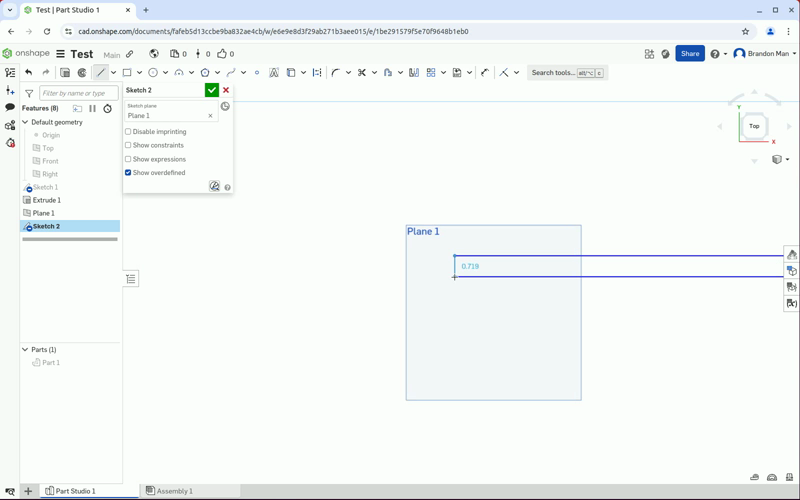
scroll(6)
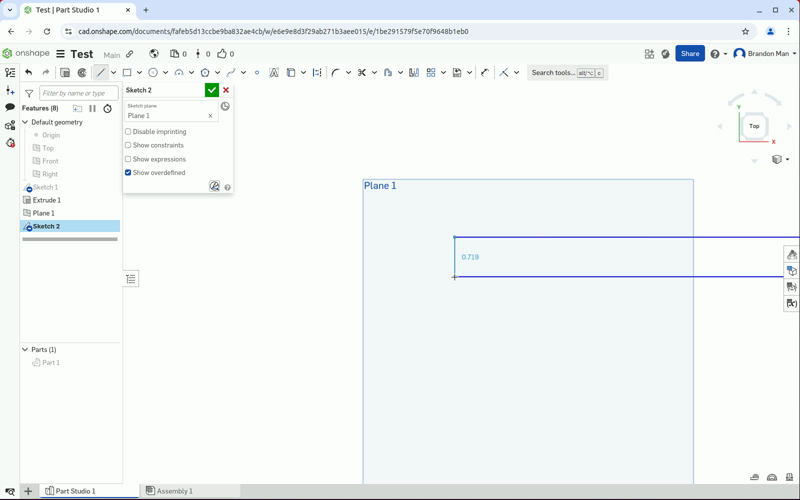
key_up(shift)
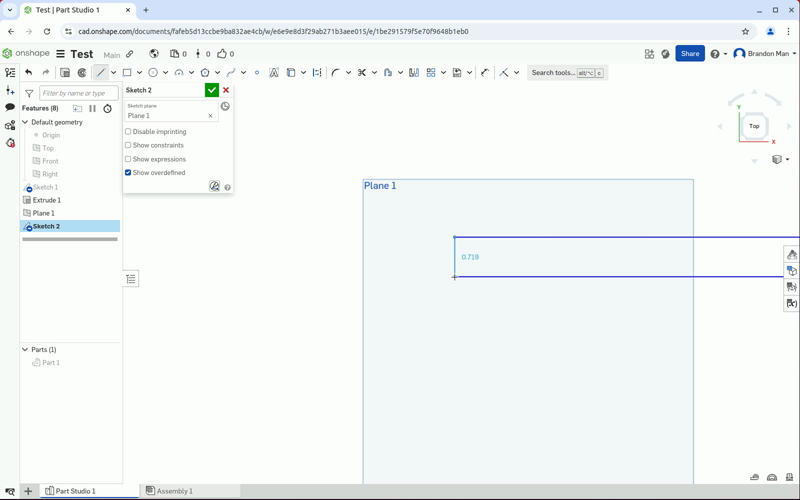
click(454, 276)
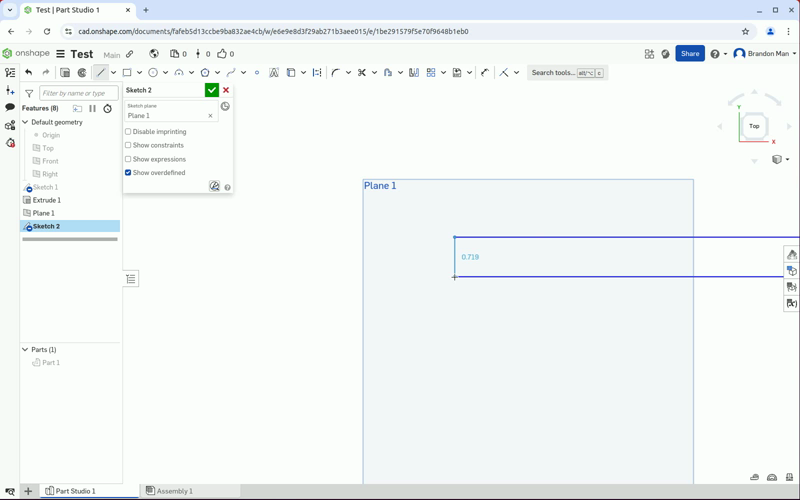
scroll(-6)
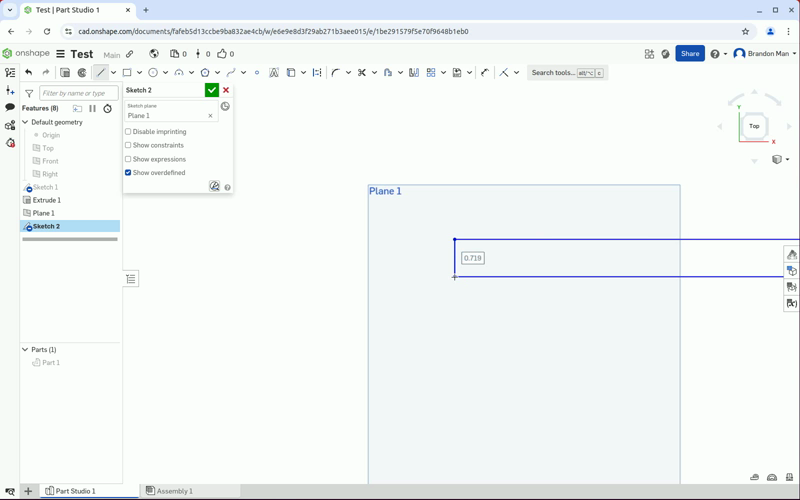
scroll(-6)
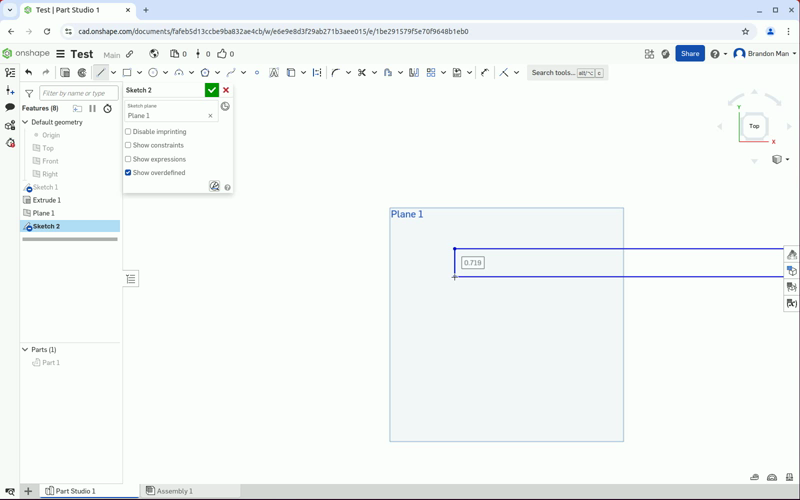
scroll(-6)
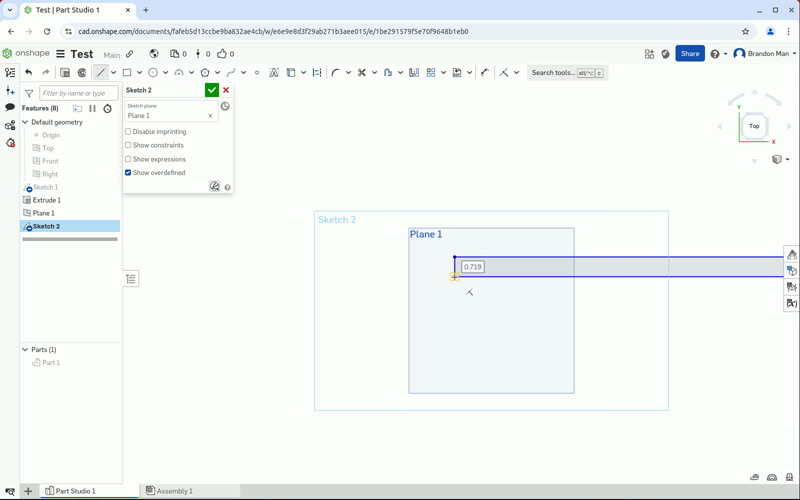
scroll(-6)
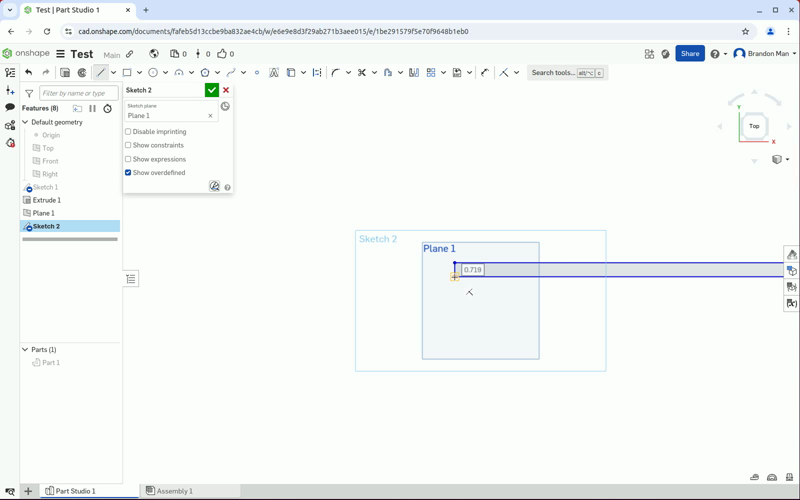
scroll(-6)
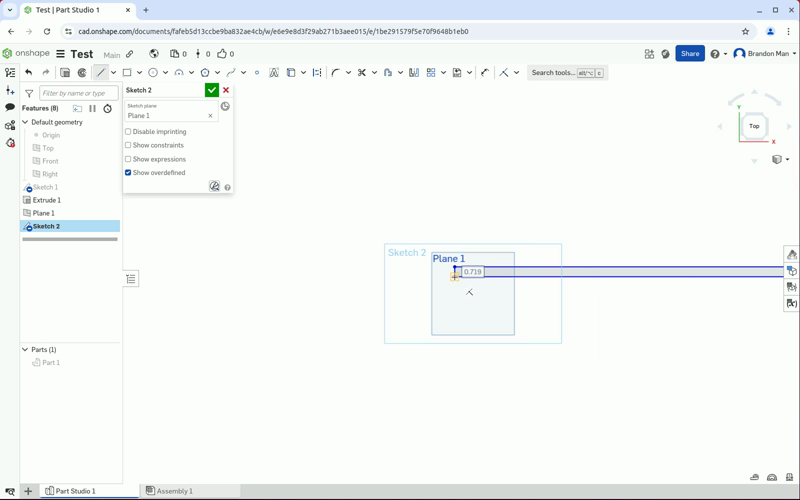
scroll(-6)
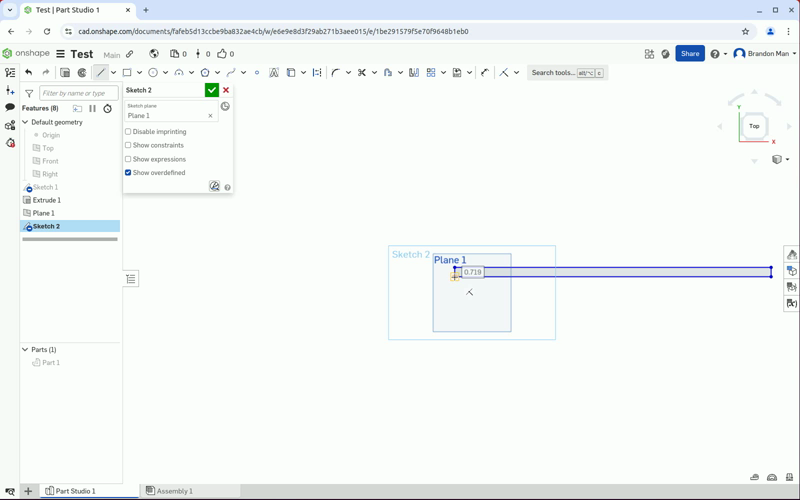
scroll(-6)
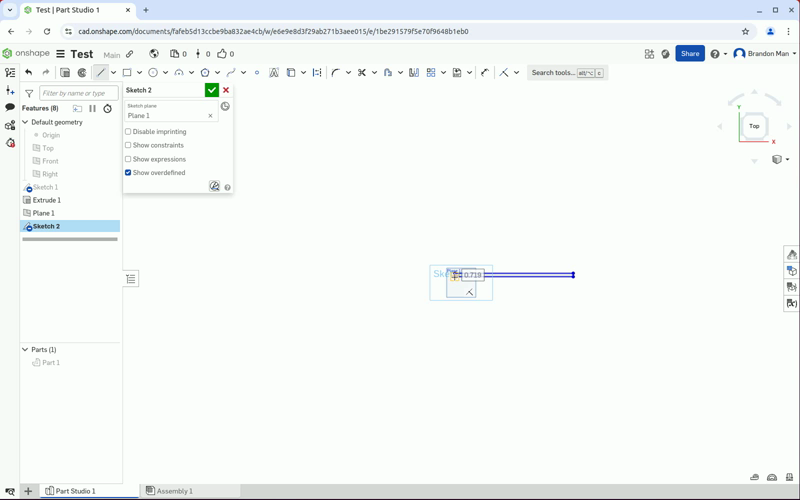
key(esc)
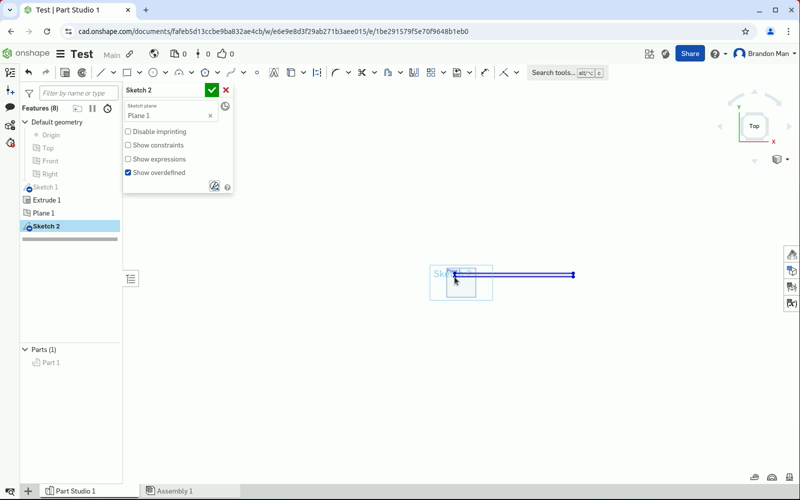
mouse_move(553, 274)
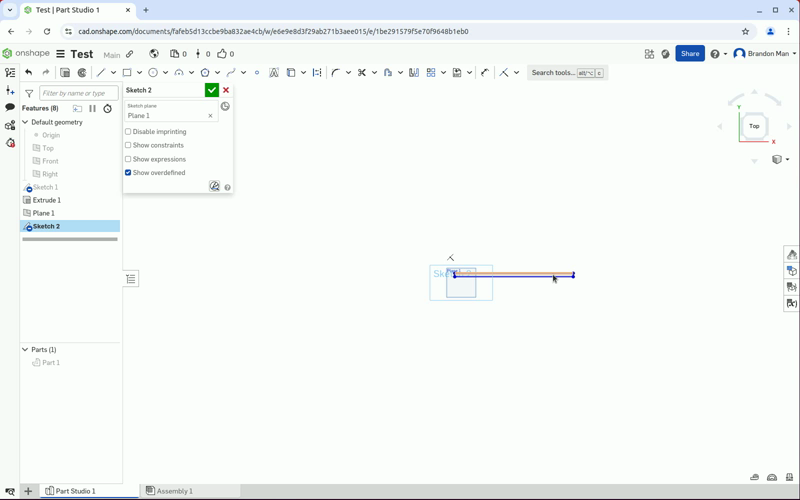
scroll(6)
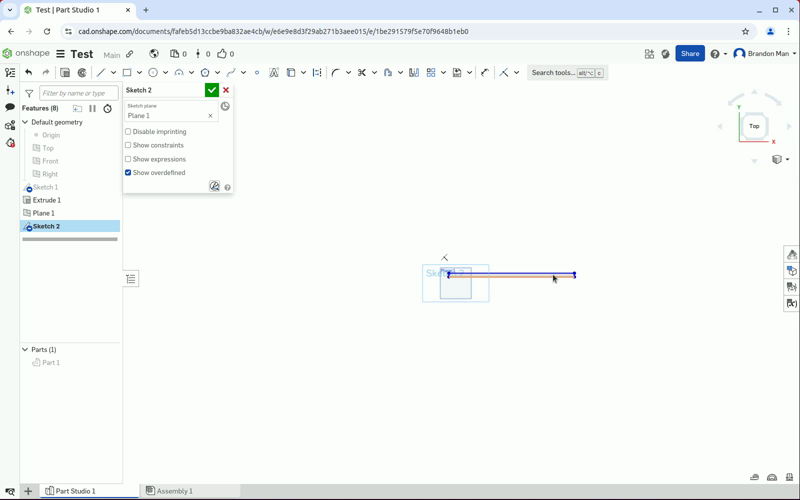
scroll(6)
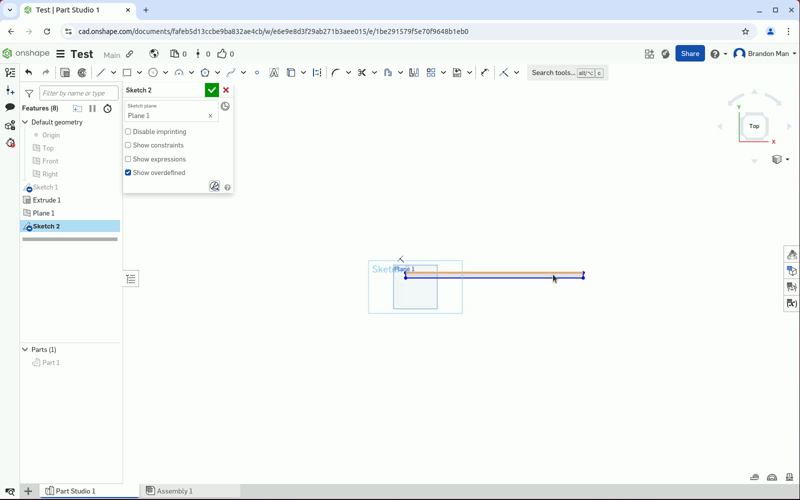
scroll(6)
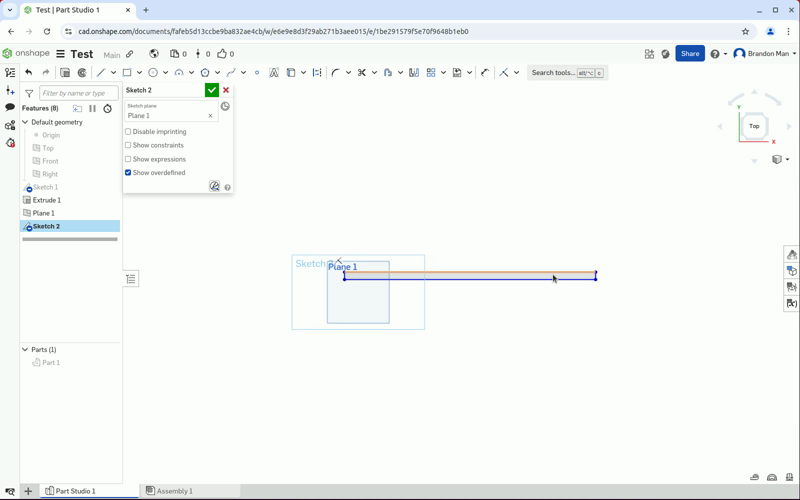
scroll(6)
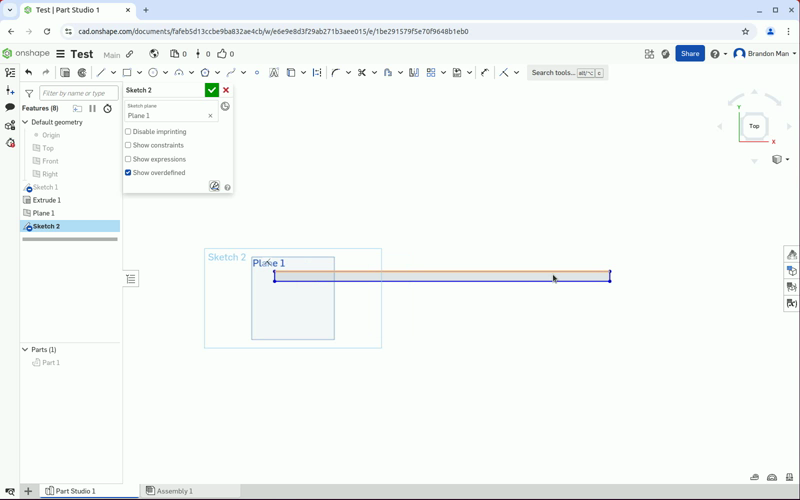
scroll(6)
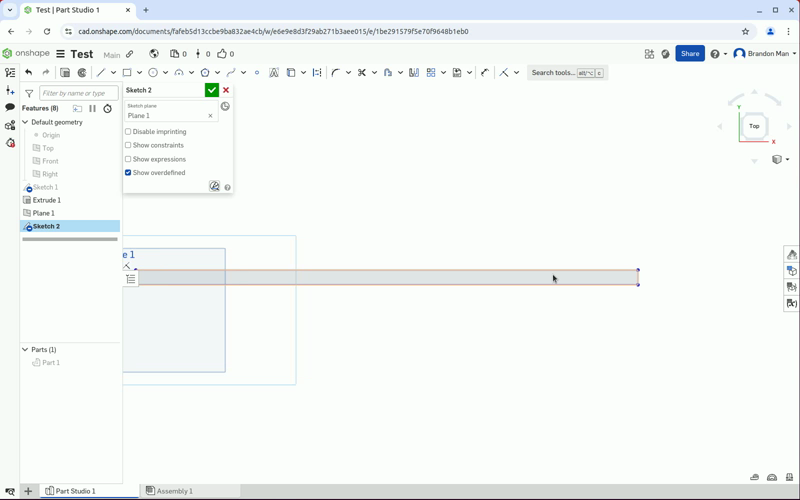
scroll(6)
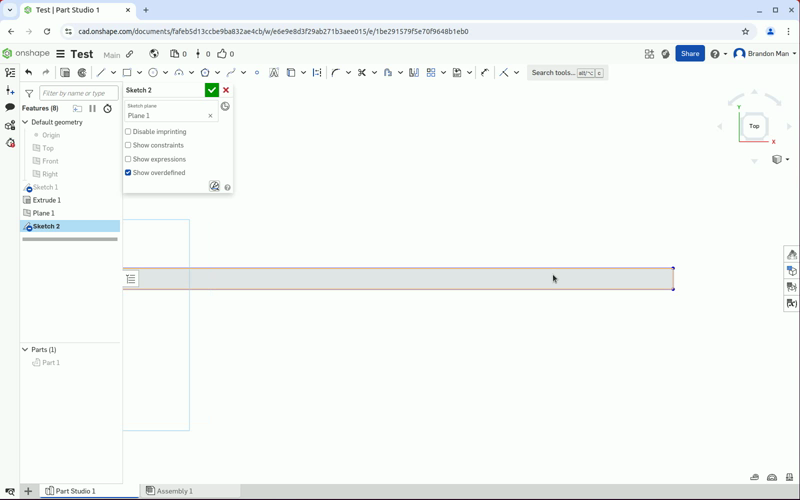
scroll(6)
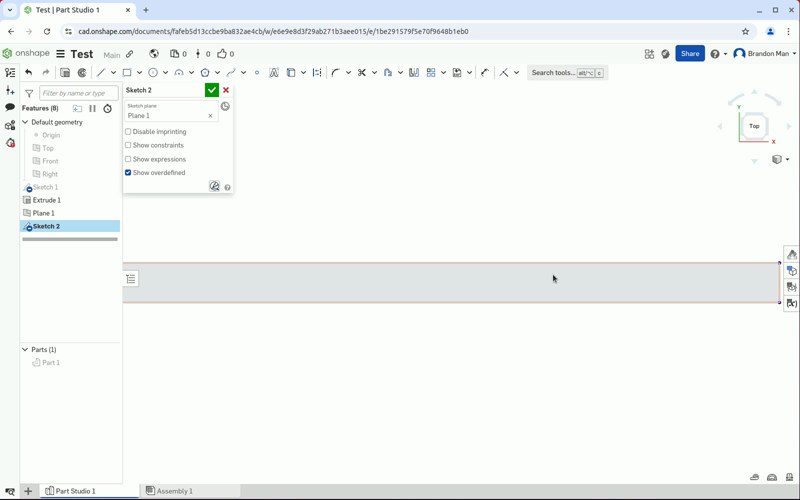
click(553, 274)
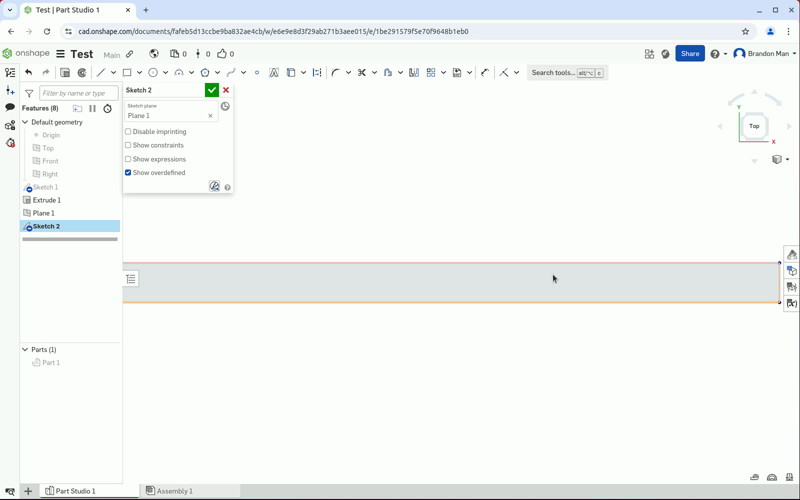
scroll(-6)
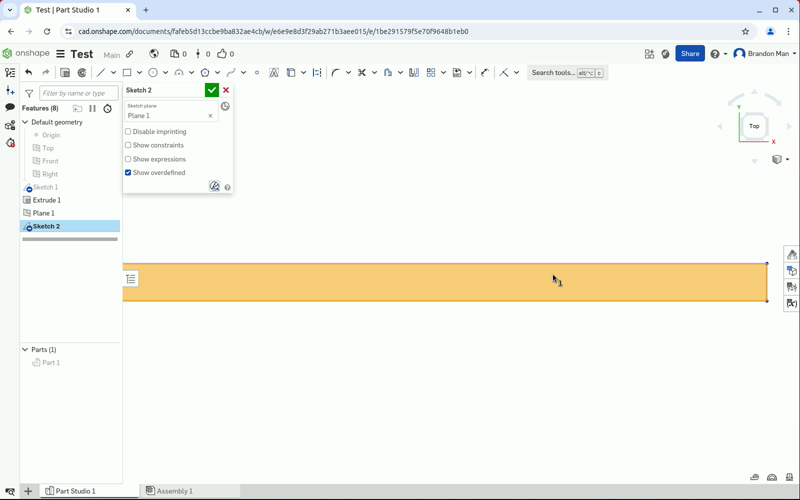
scroll(-6)
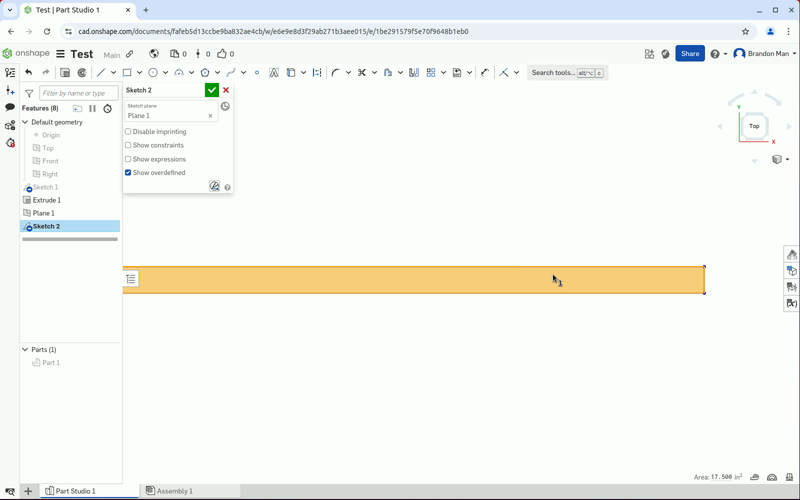
scroll(-6)
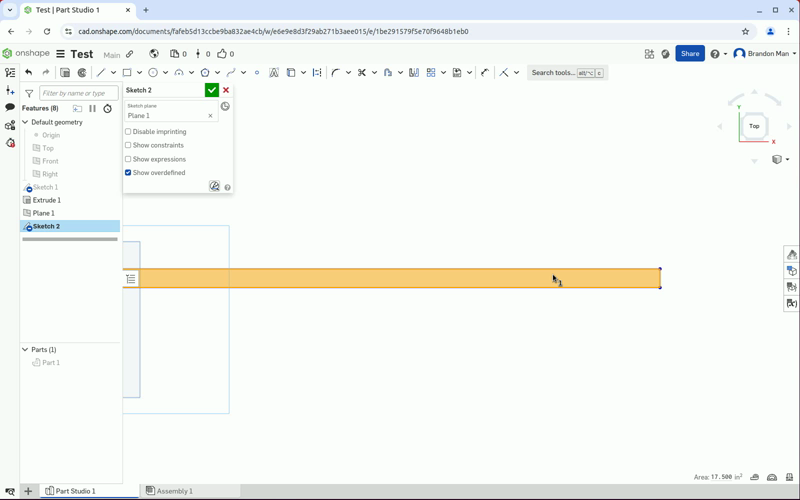
scroll(-6)
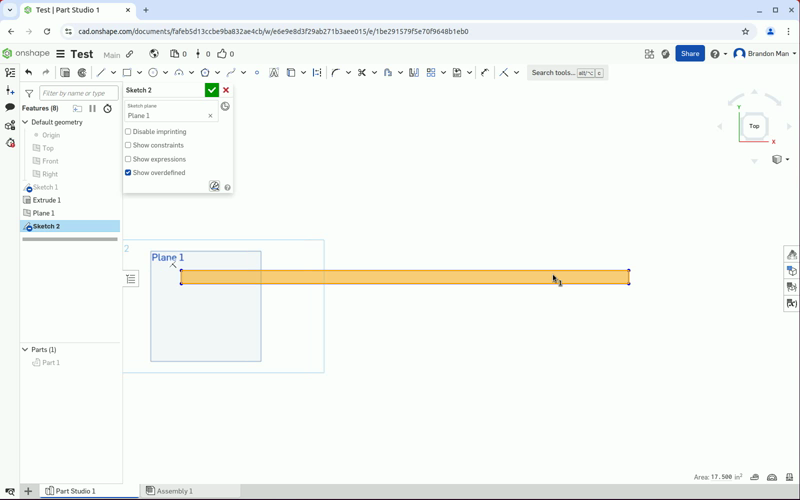
scroll(-6)
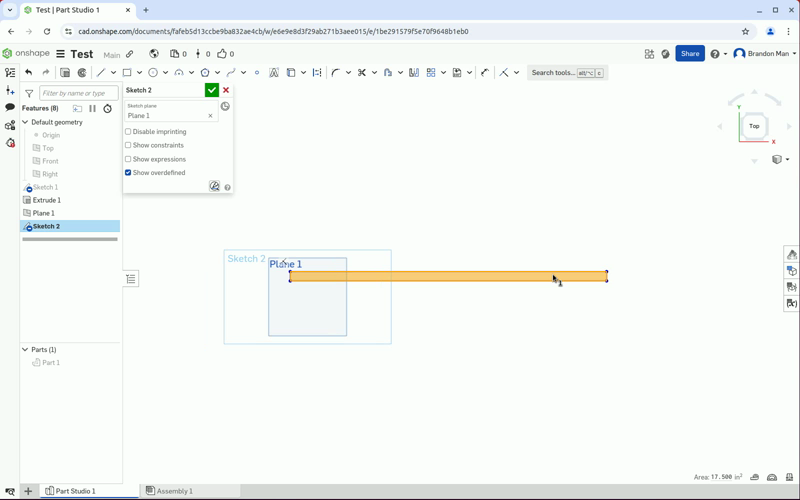
scroll(-6)
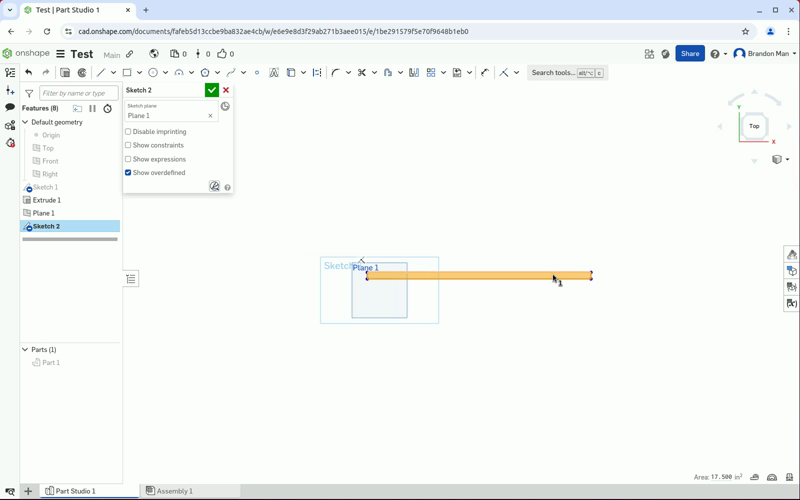
scroll(-6)
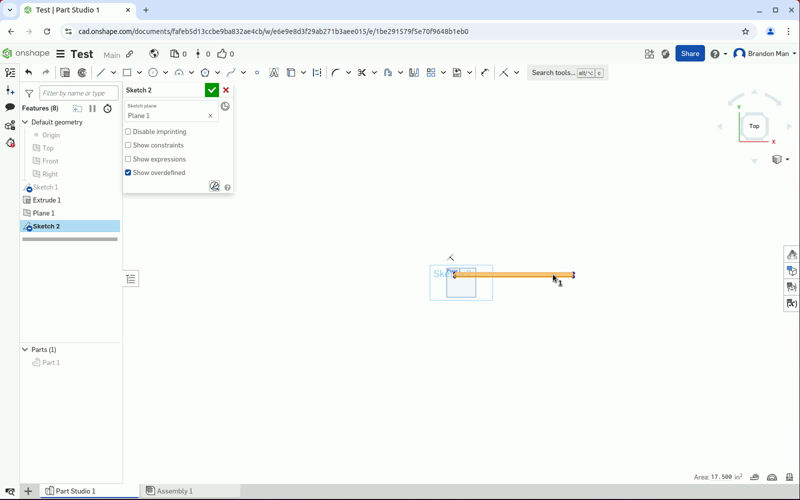
mouse_move(73, 352)
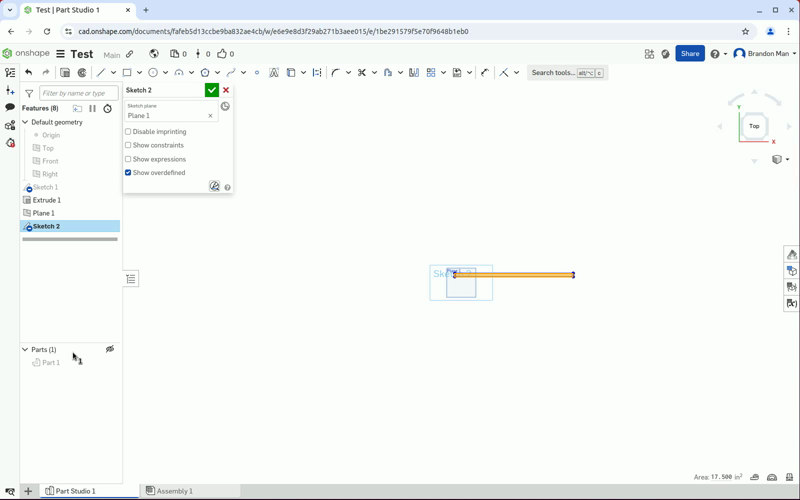
key(shift+y)
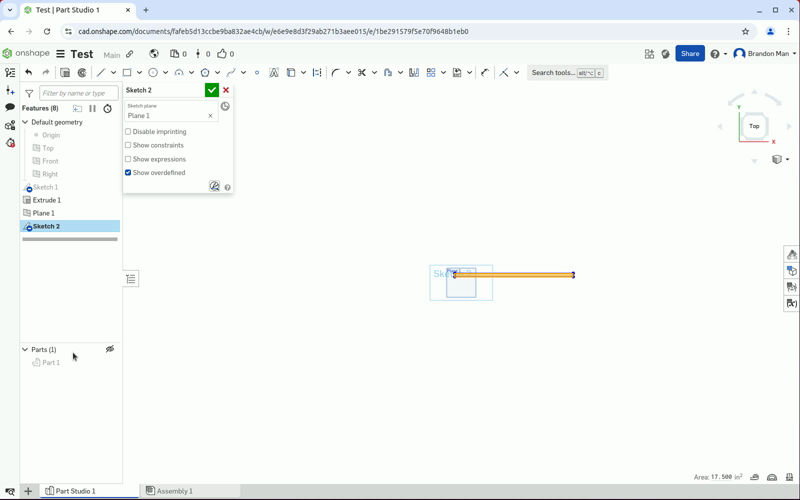
key(shift+e)
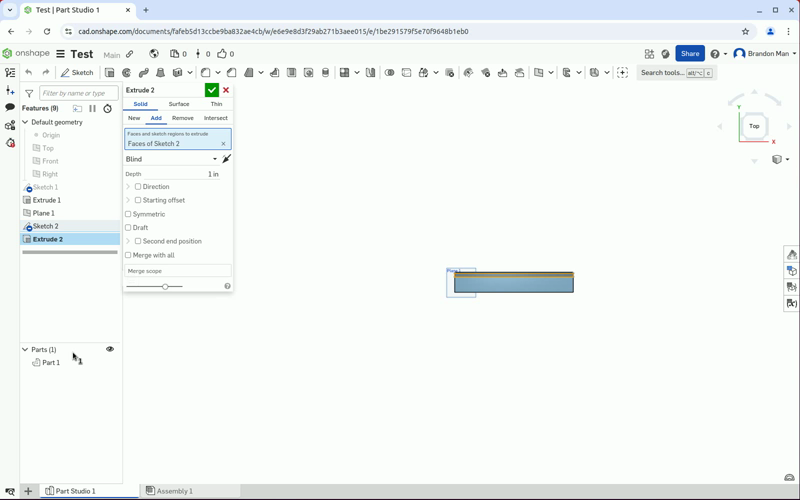
mouse_move(143, 106)
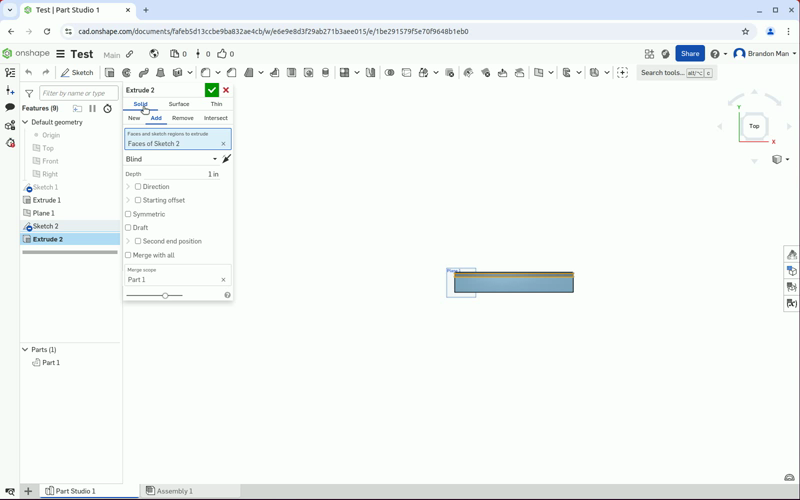
click(143, 106)
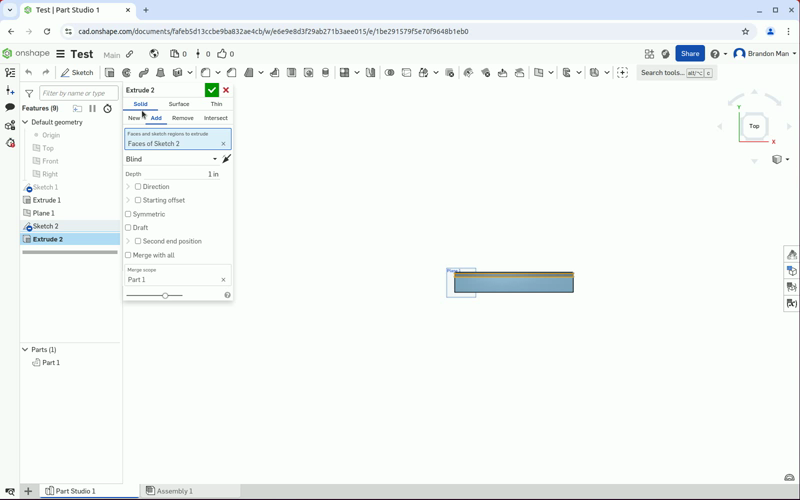
mouse_move(137, 120)
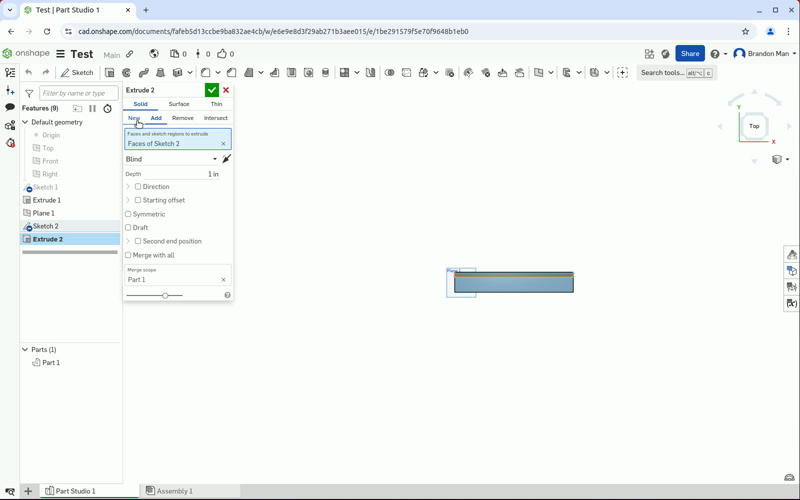
click(137, 120)
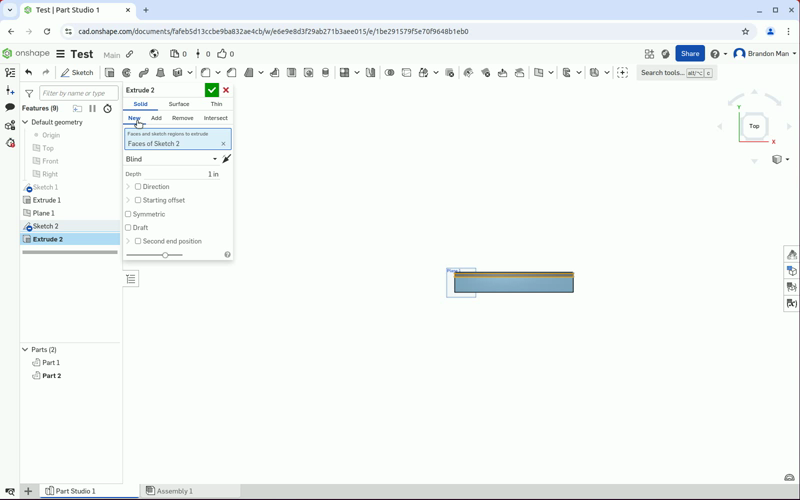
key(tab, 4)
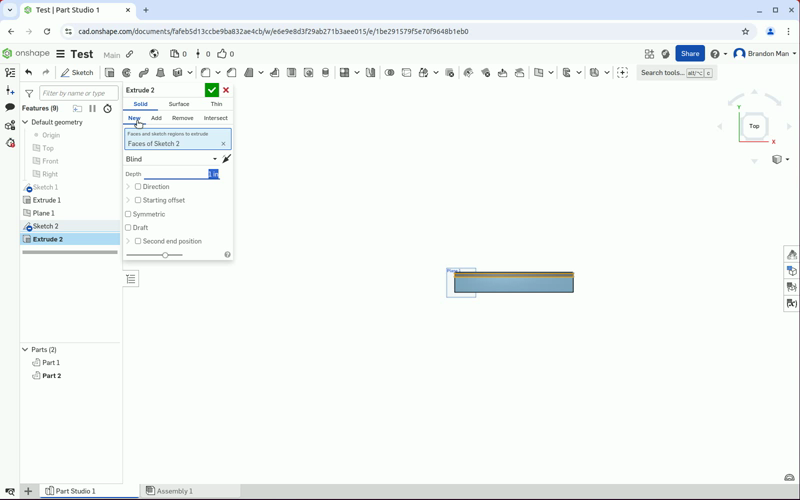
text(13.48)
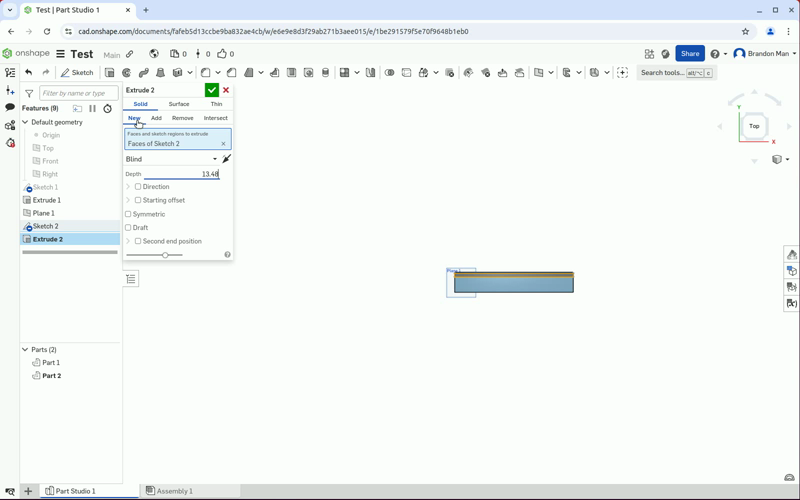
key(enter)
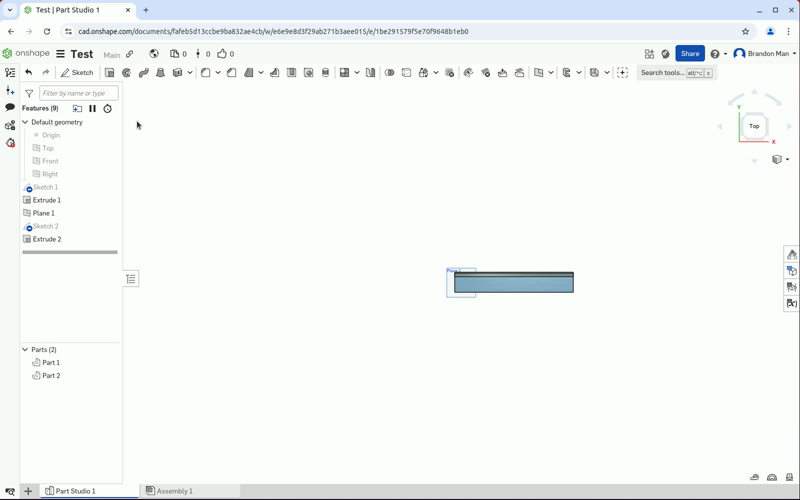
key(shift+h)
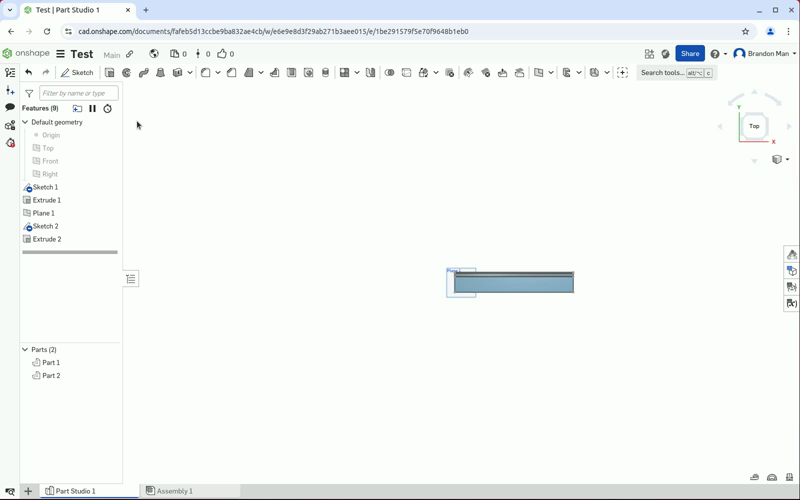
key(shift+h)
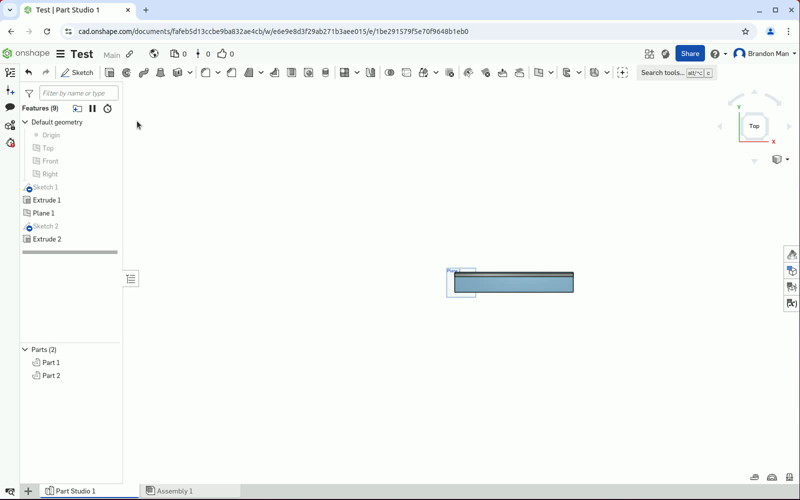
mouse_move(73, 189)
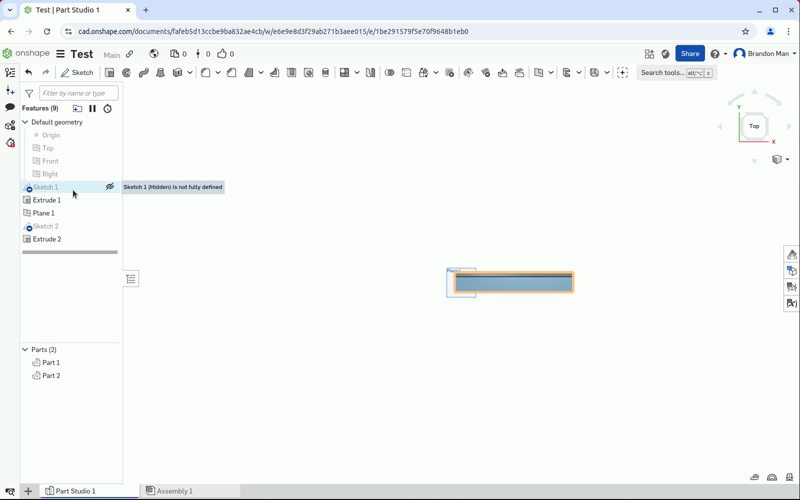
click(73, 189)
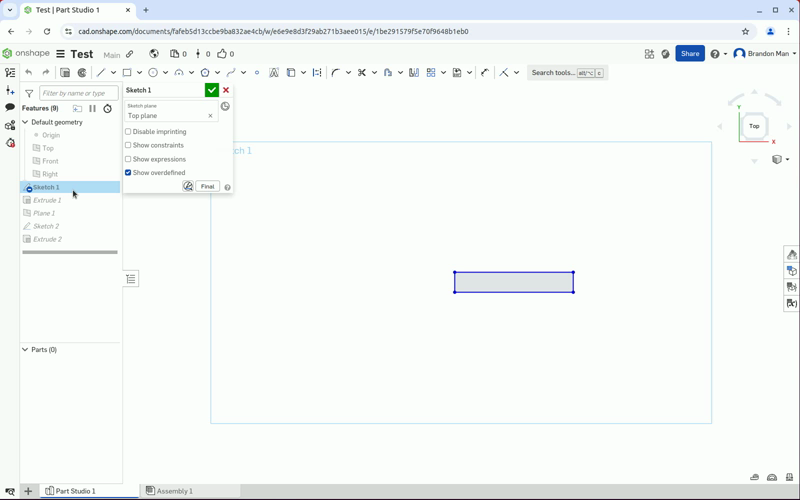
mouse_move(229, 92)
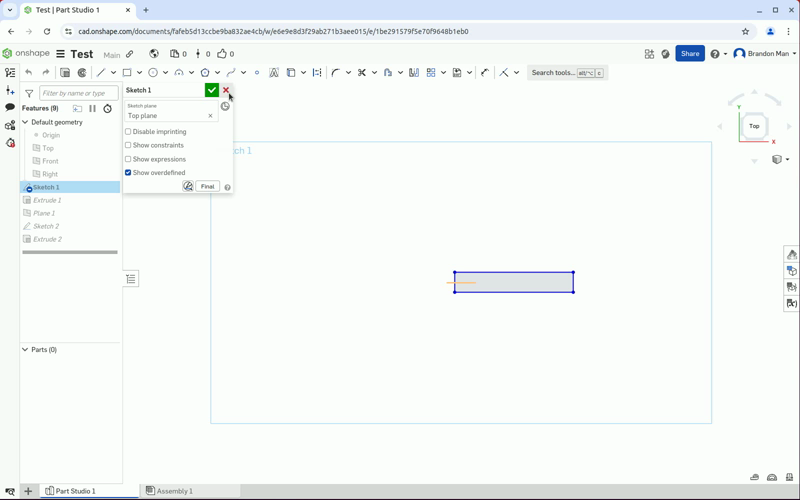
click(229, 92)
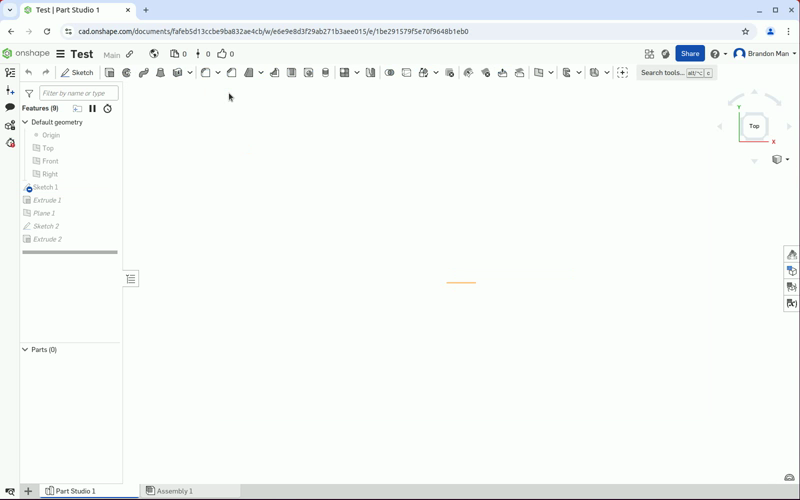
key(shift+s)
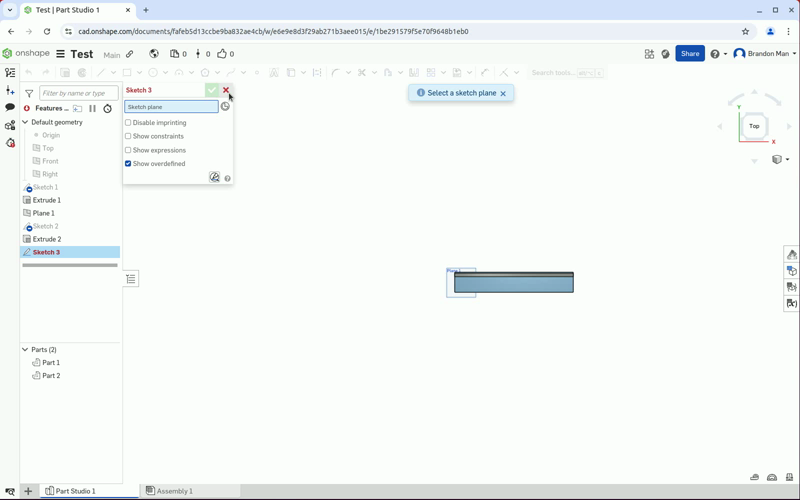
mouse_move(73, 215)
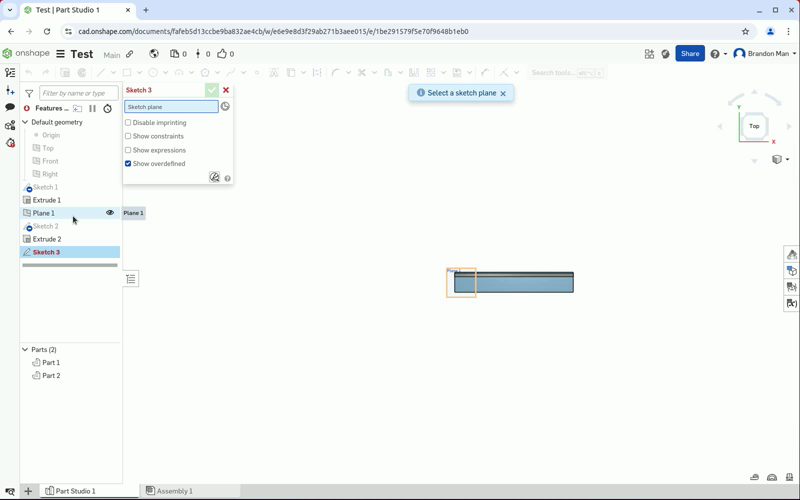
click(73, 215)
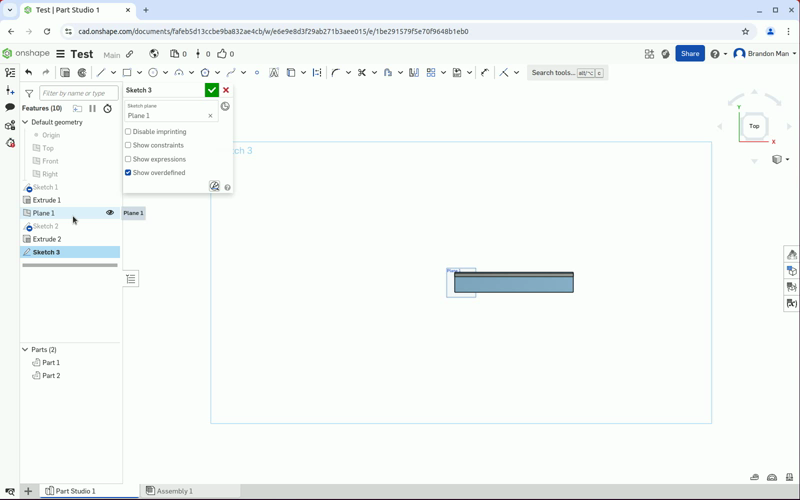
mouse_move(73, 352)
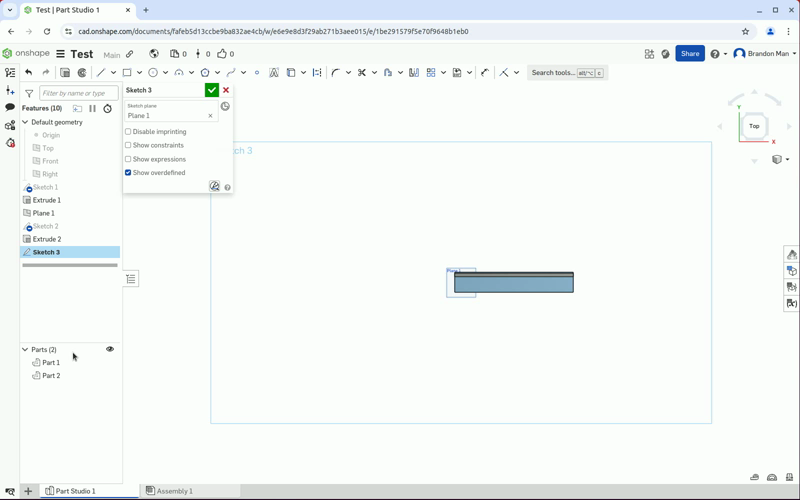
key(y)
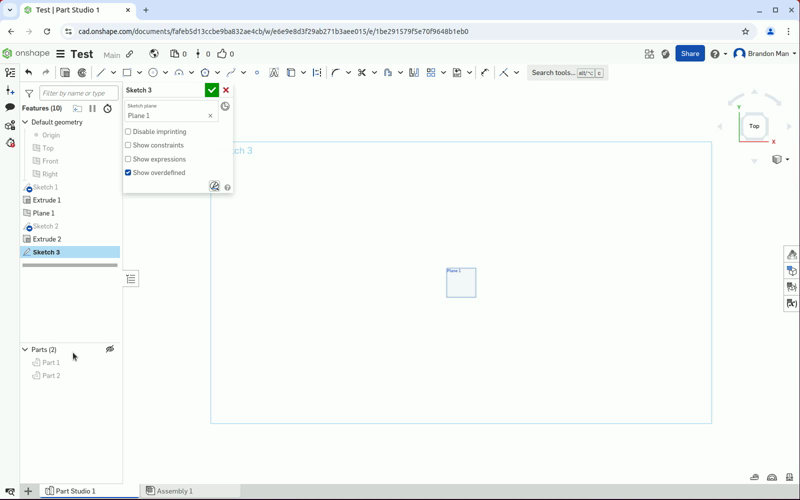
key(l)
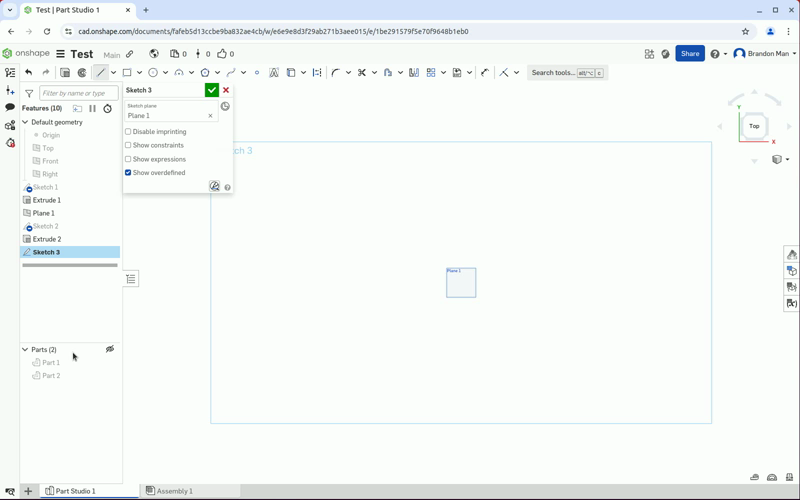
key_down(shift)
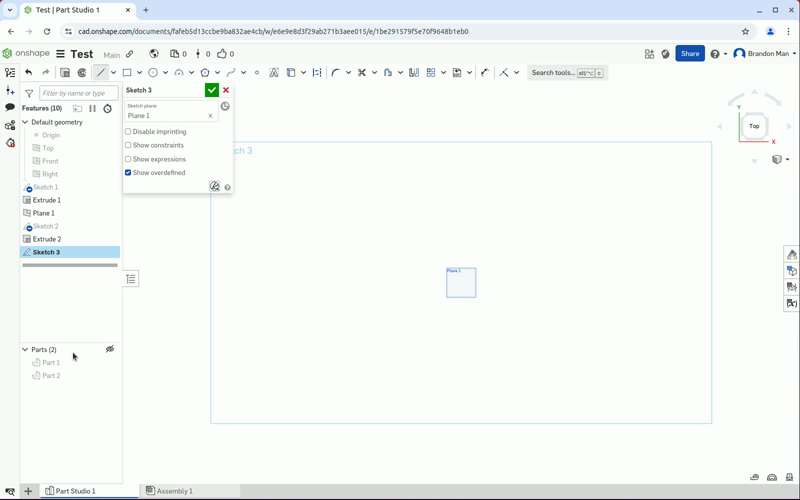
mouse_move(454, 292)
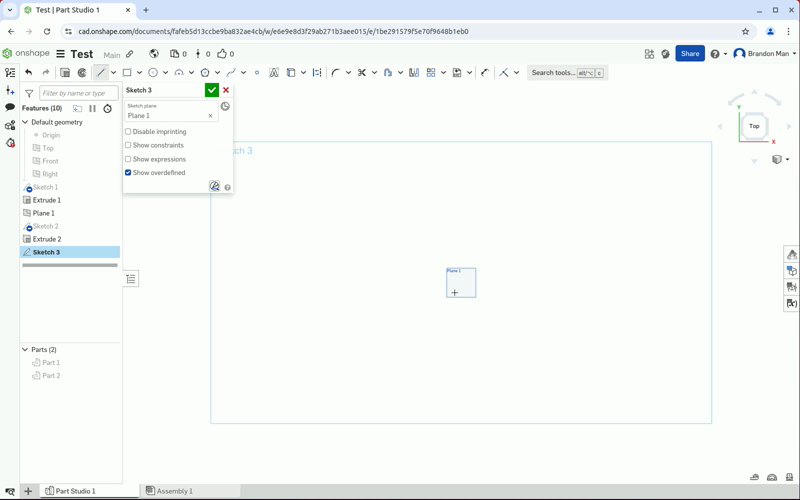
click(454, 292)
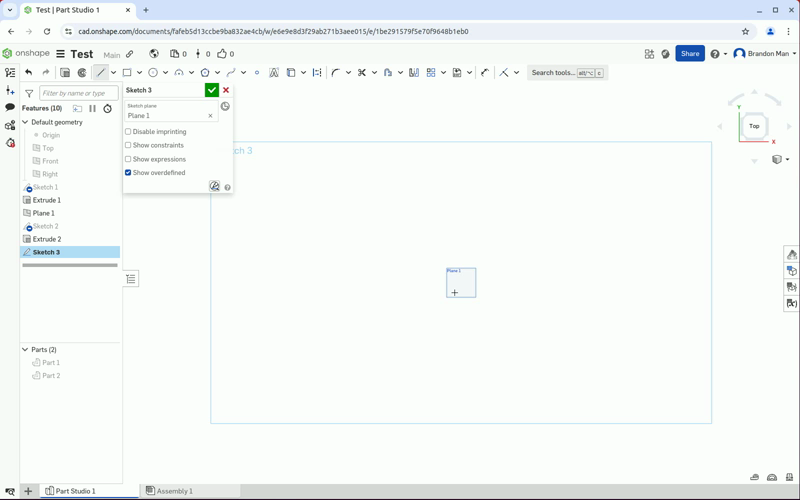
key_up(shift)
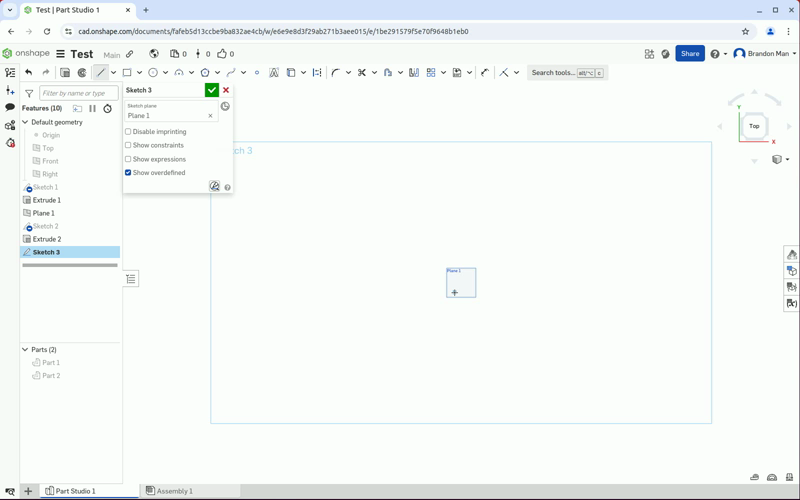
key_down(shift)
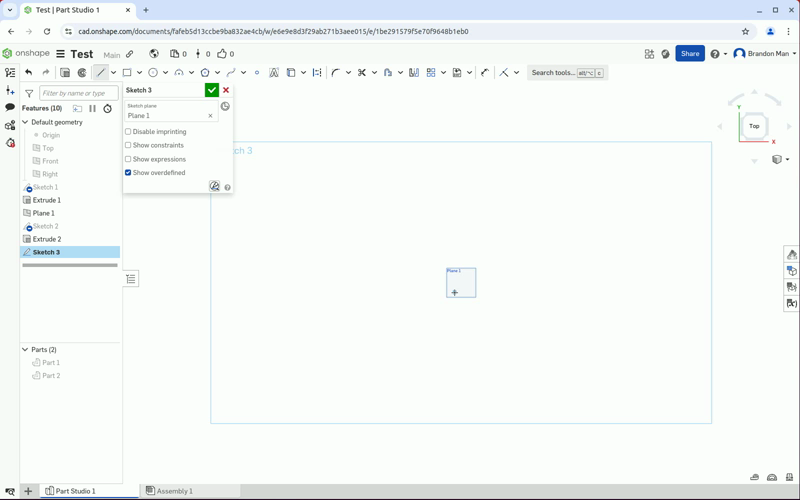
mouse_move(573, 292)
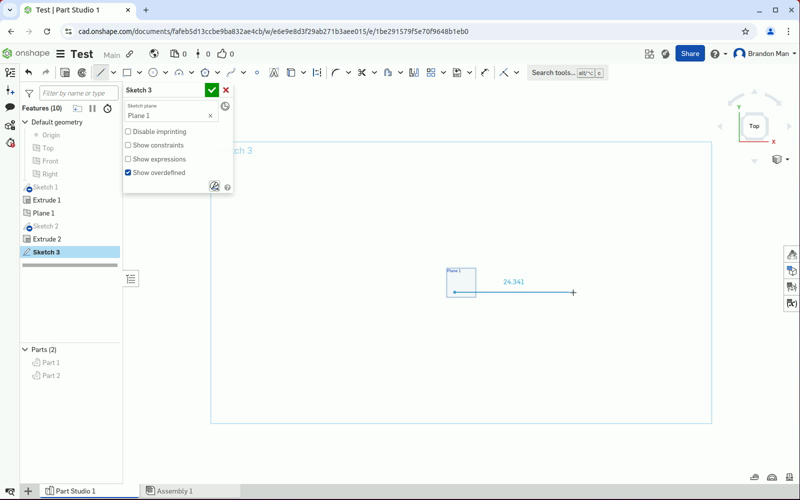
click(573, 292)
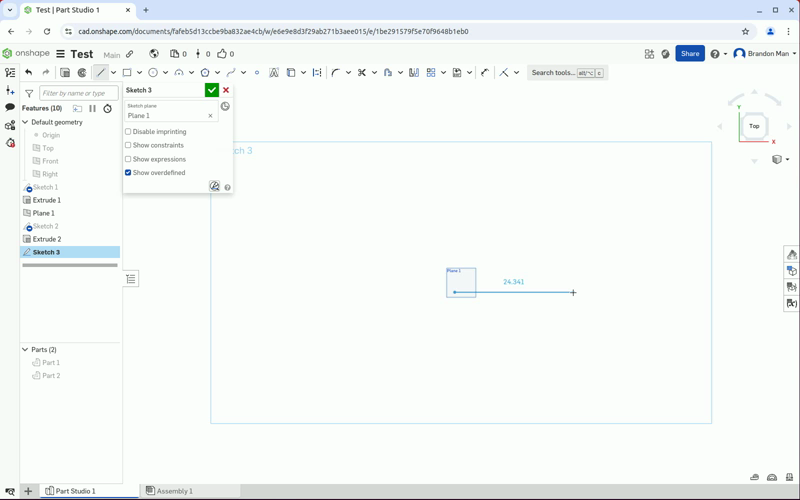
key_up(shift)
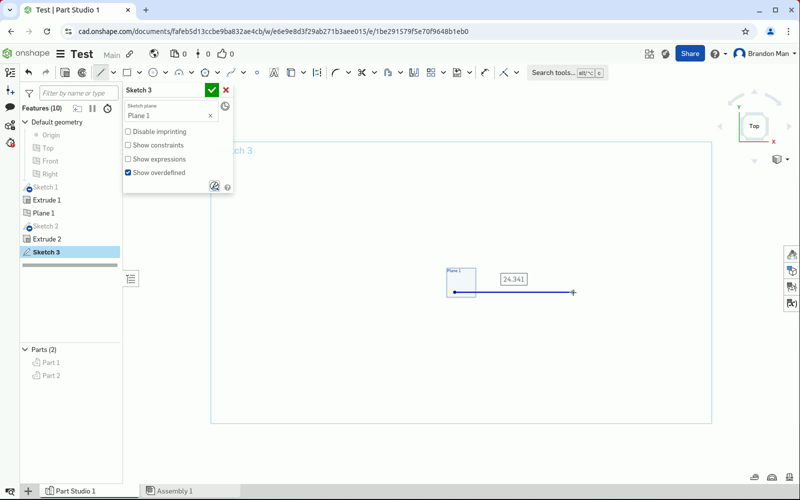
key_down(shift)
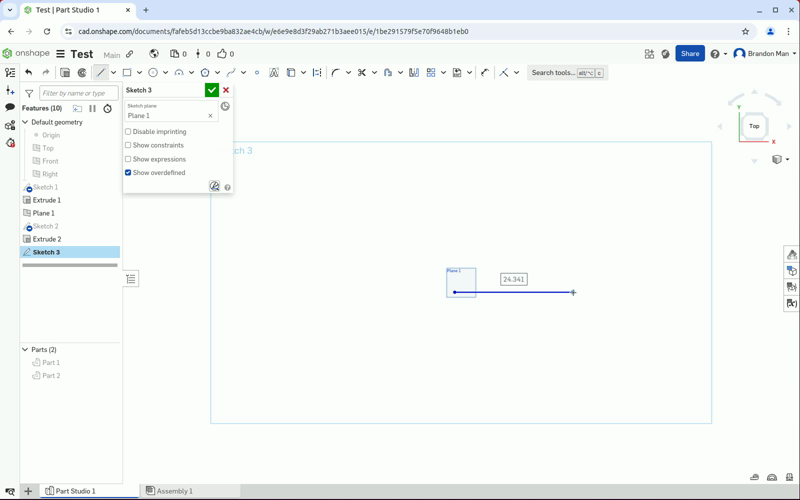
mouse_move(589, 292)
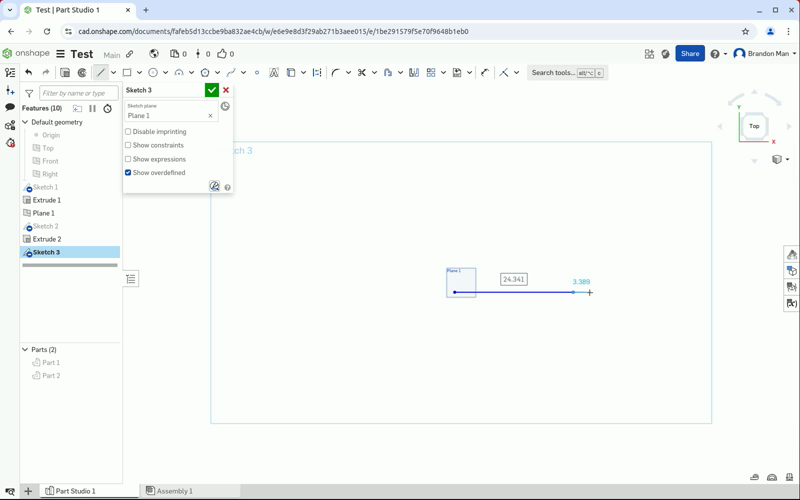
mouse_move(573, 288)
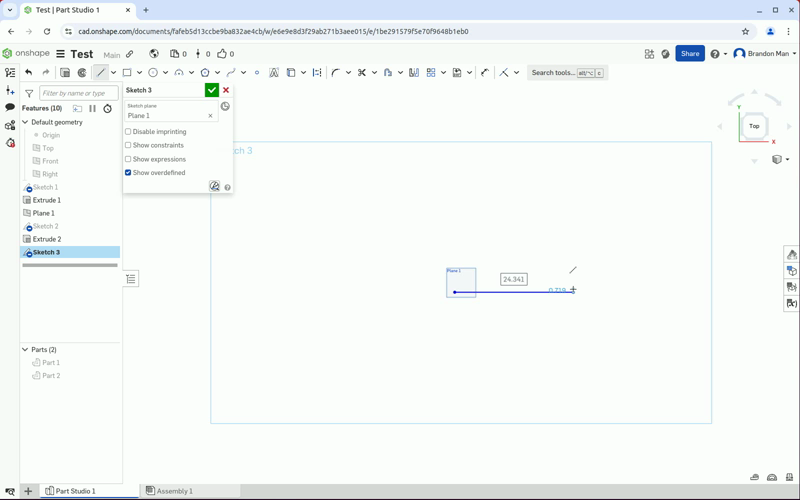
scroll(6)
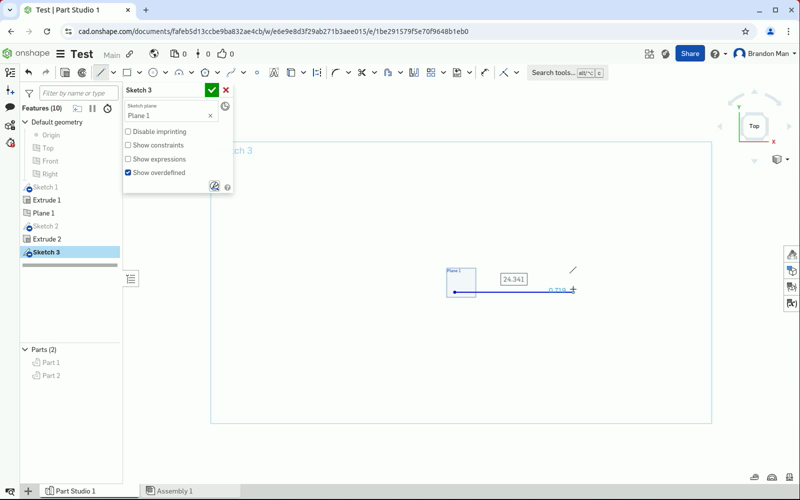
scroll(6)
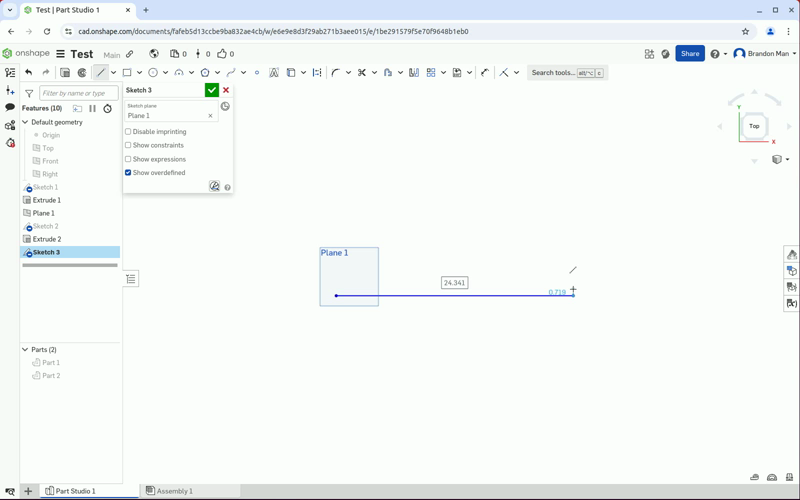
scroll(6)
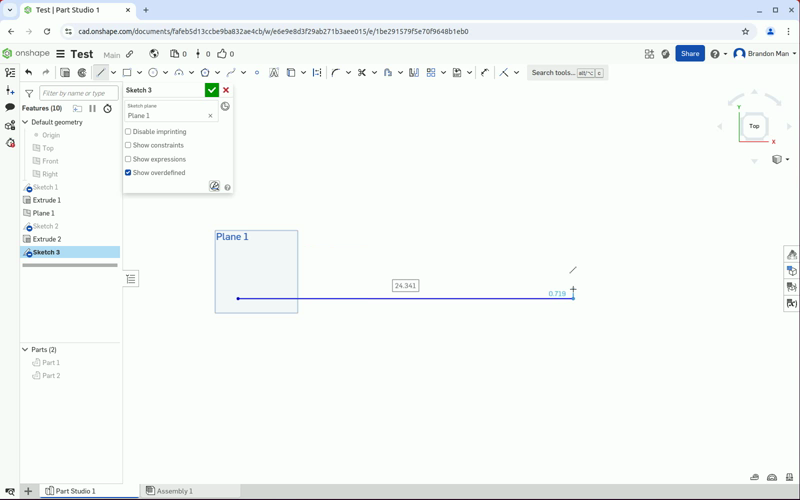
scroll(6)
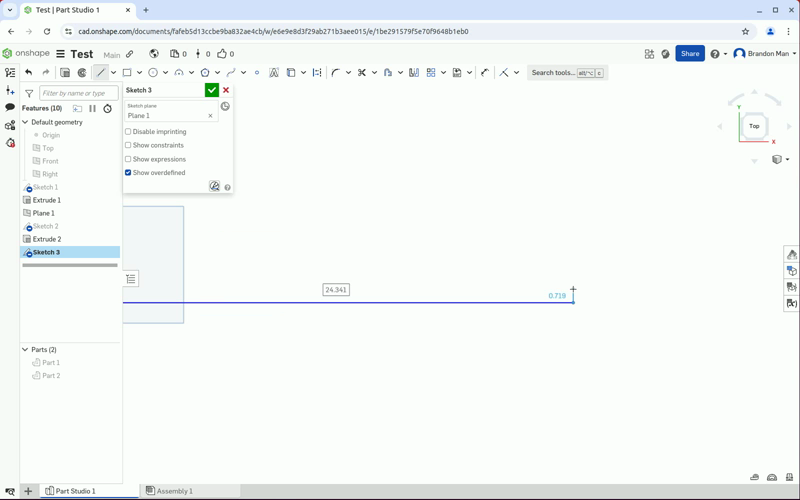
scroll(6)
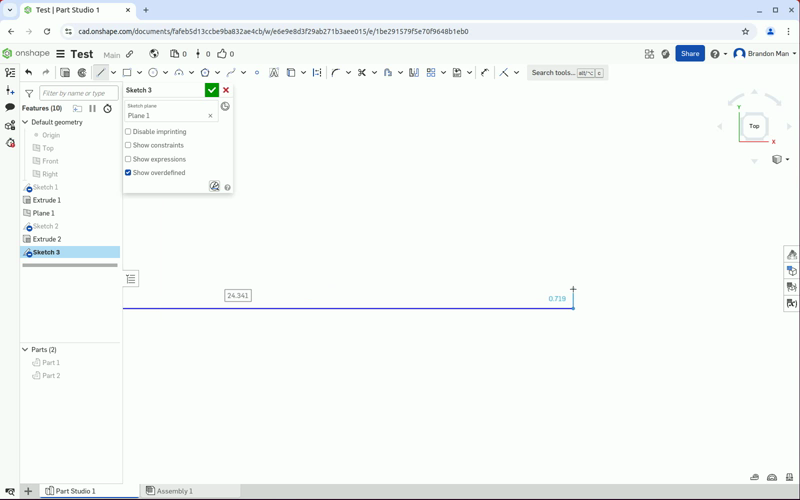
scroll(6)
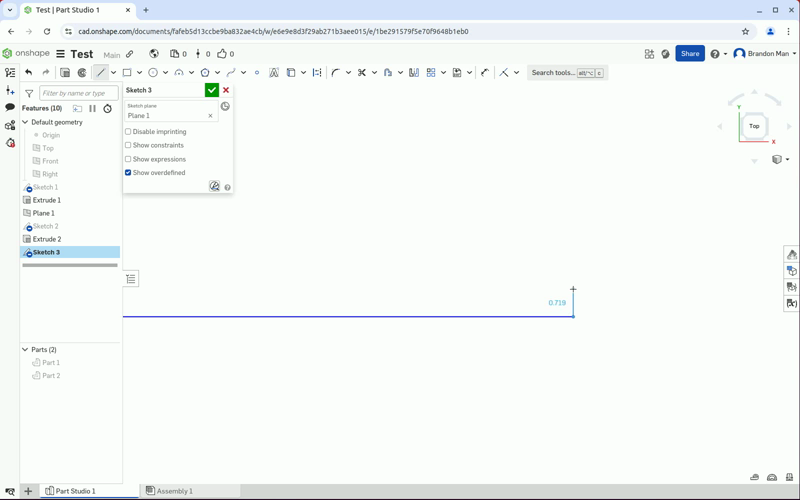
scroll(6)
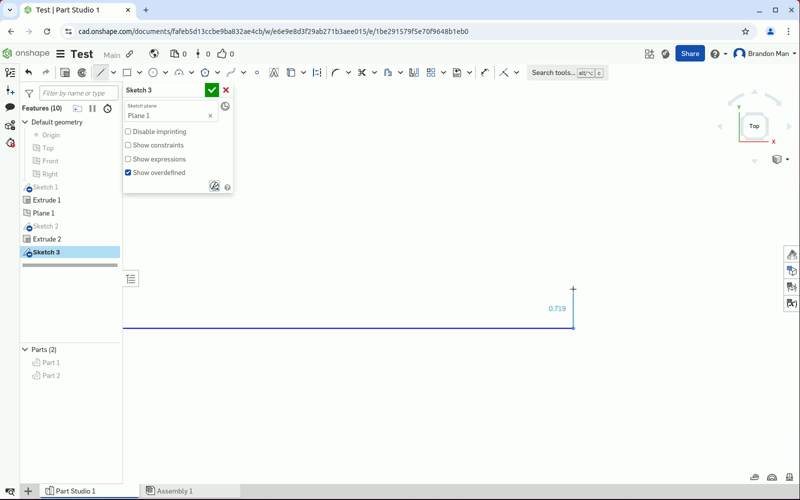
click(573, 288)
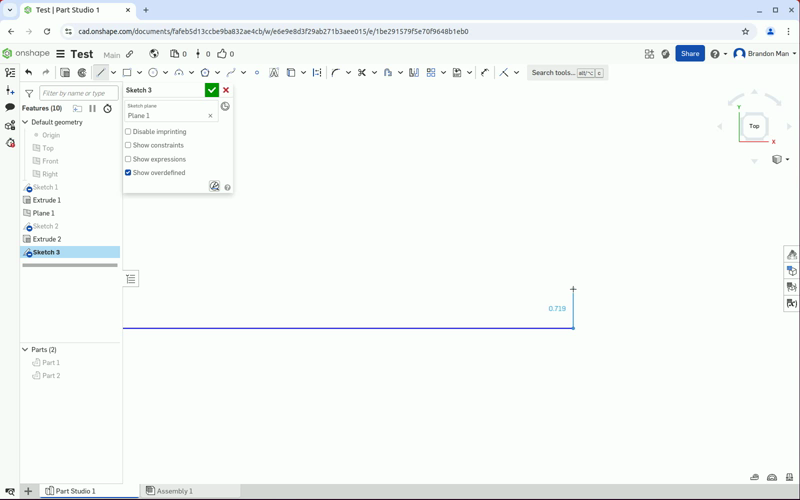
scroll(-6)
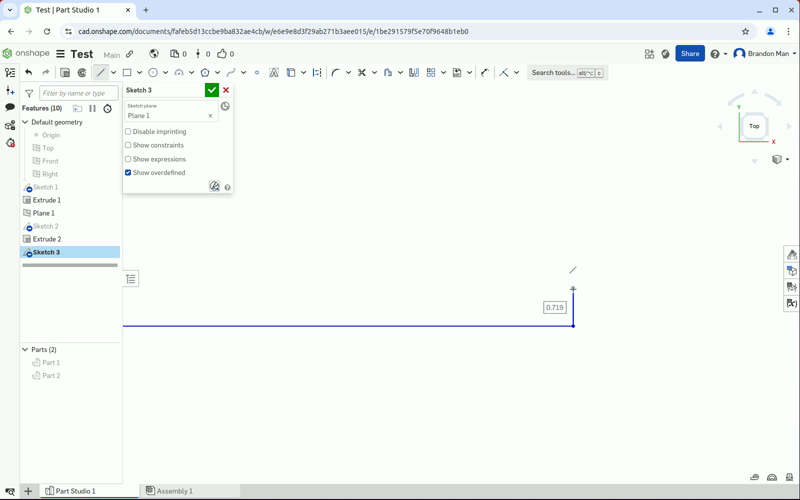
scroll(-6)
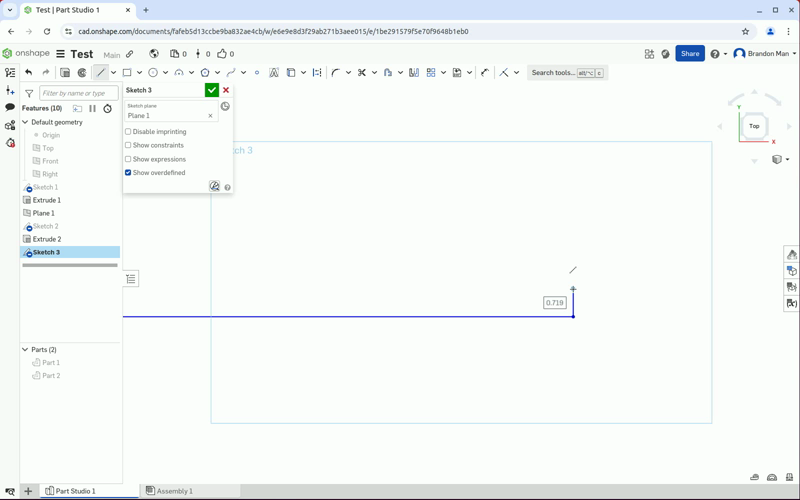
scroll(-6)
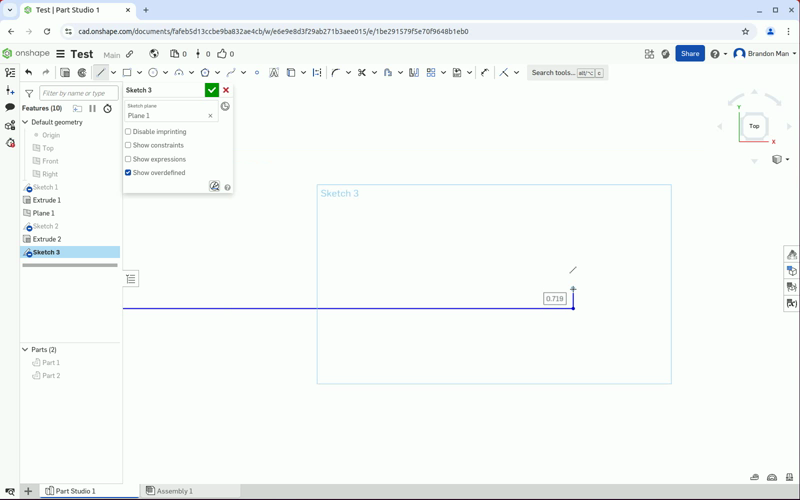
scroll(-6)
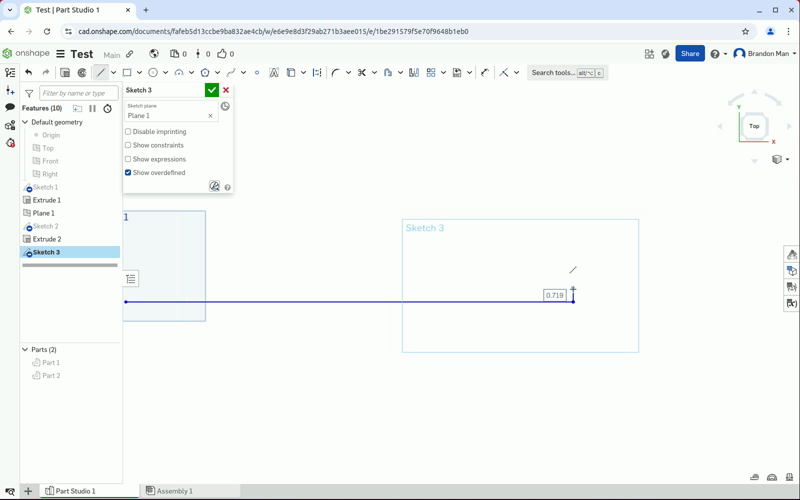
scroll(-6)
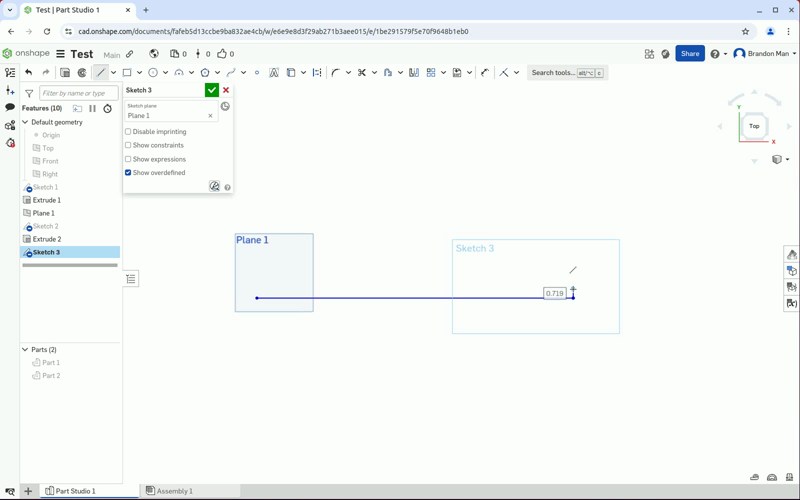
scroll(-6)
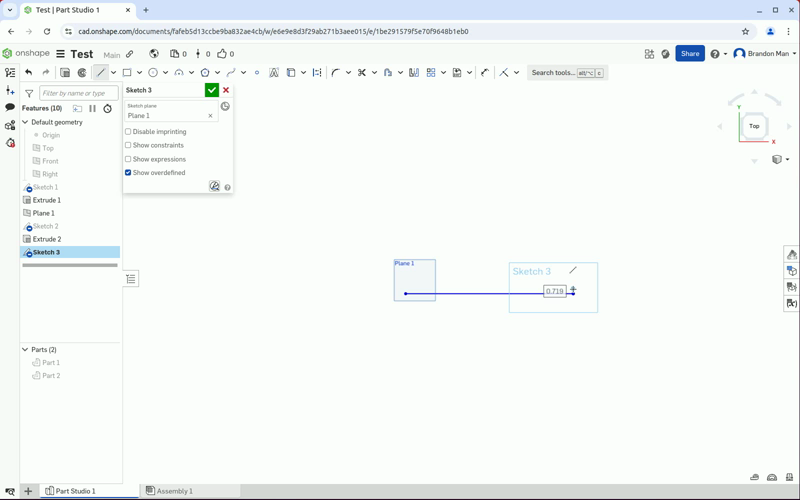
scroll(-6)
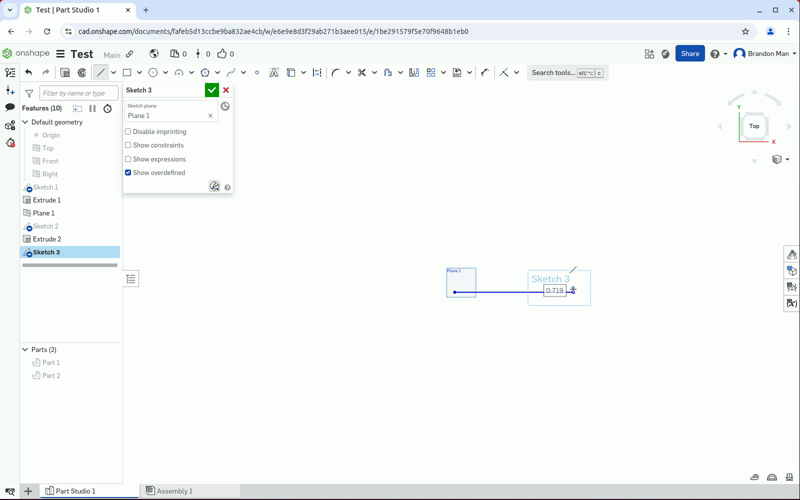
key_up(shift)
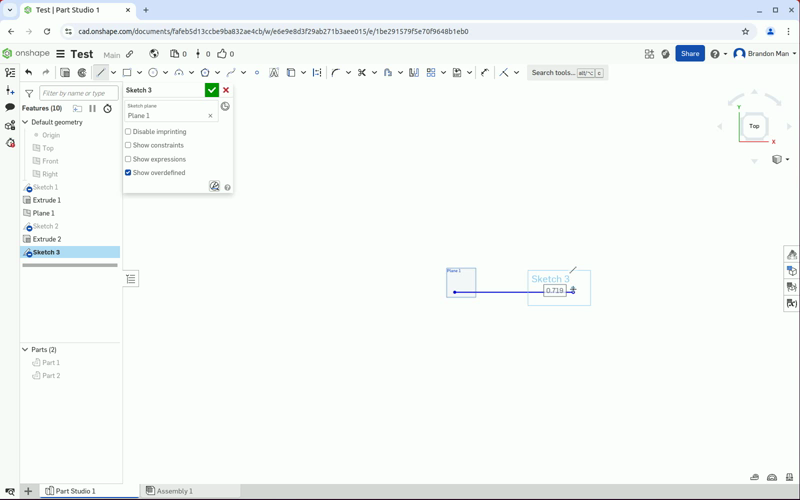
key_down(shift)
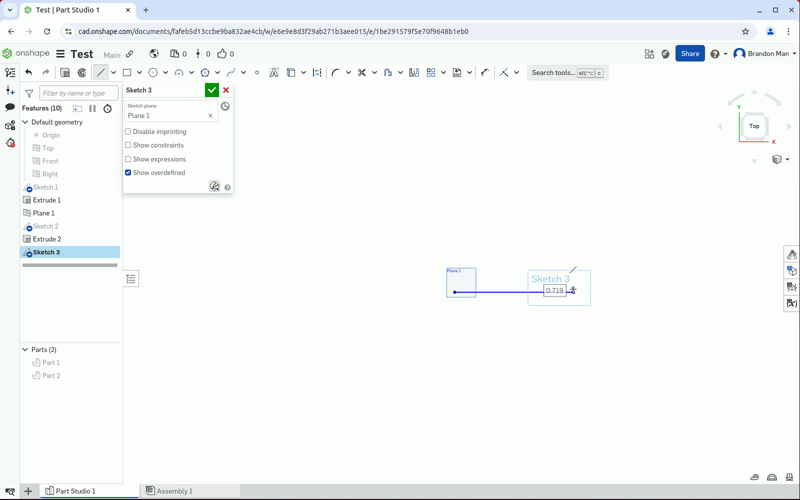
mouse_move(454, 288)
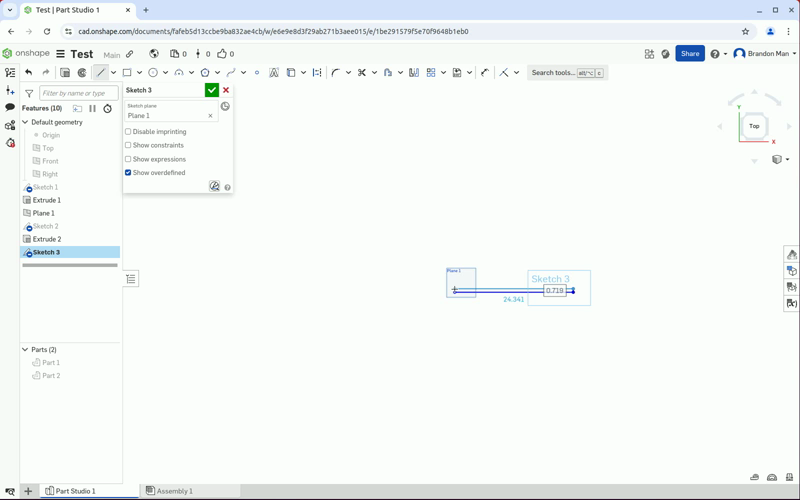
scroll(6)
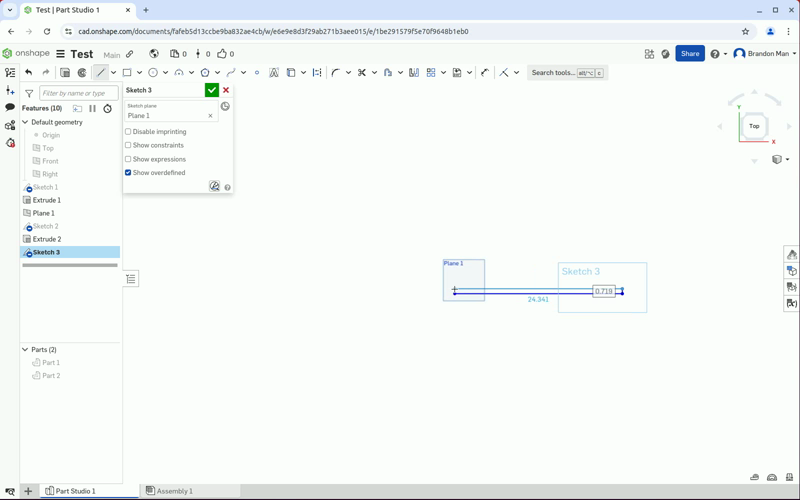
scroll(6)
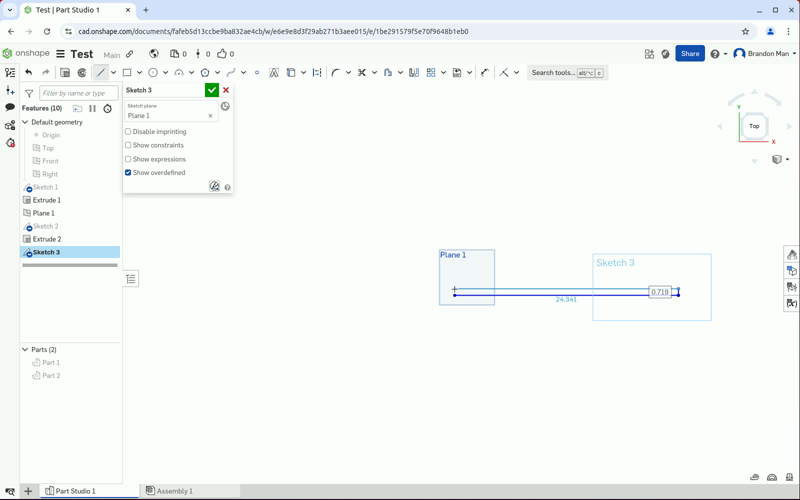
scroll(6)
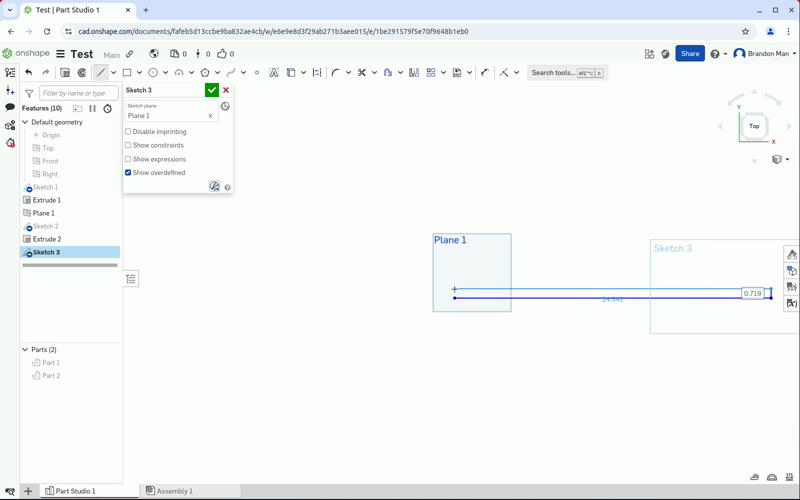
scroll(6)
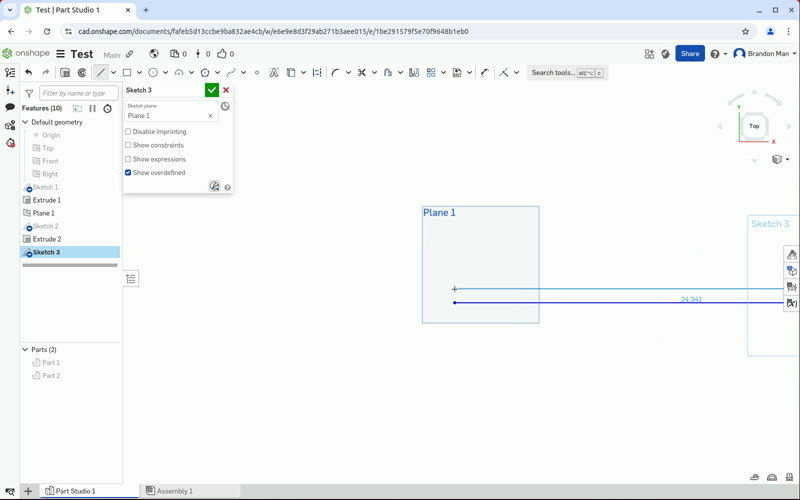
scroll(6)
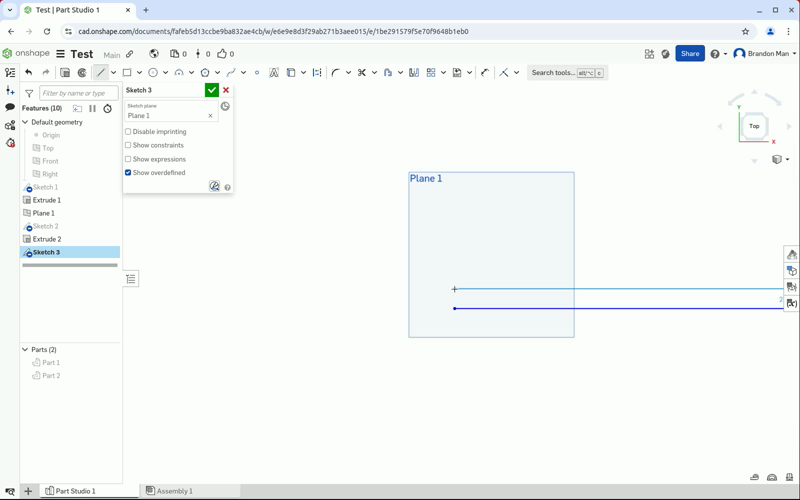
scroll(6)
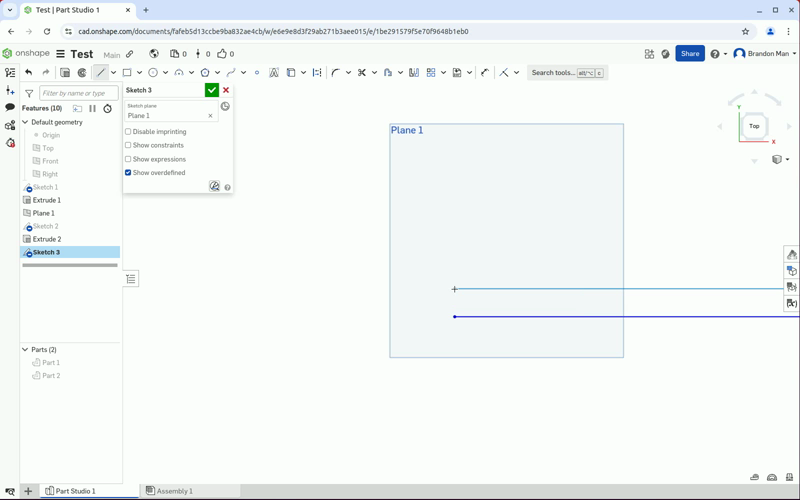
scroll(6)
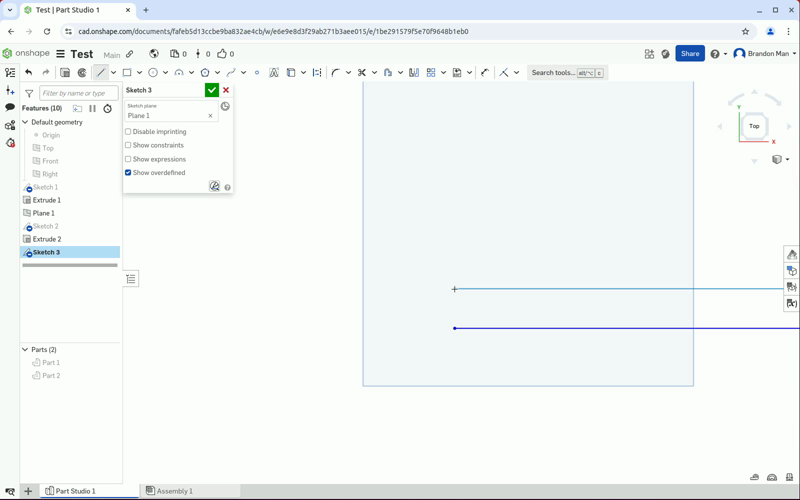
click(454, 288)
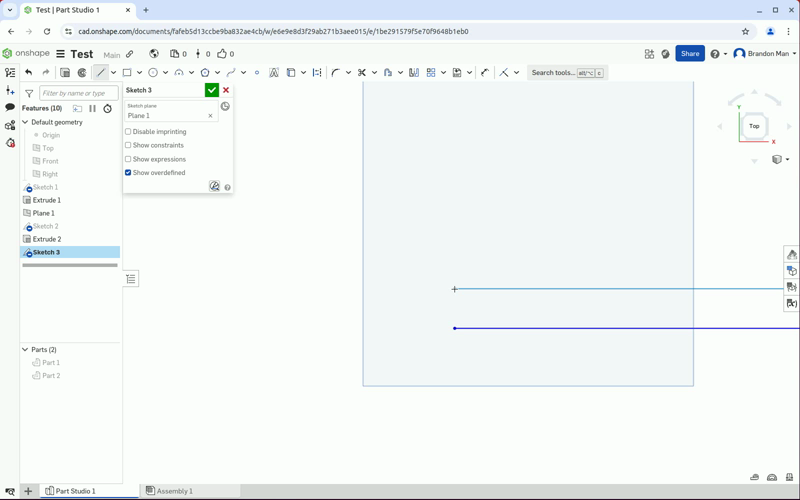
scroll(-6)
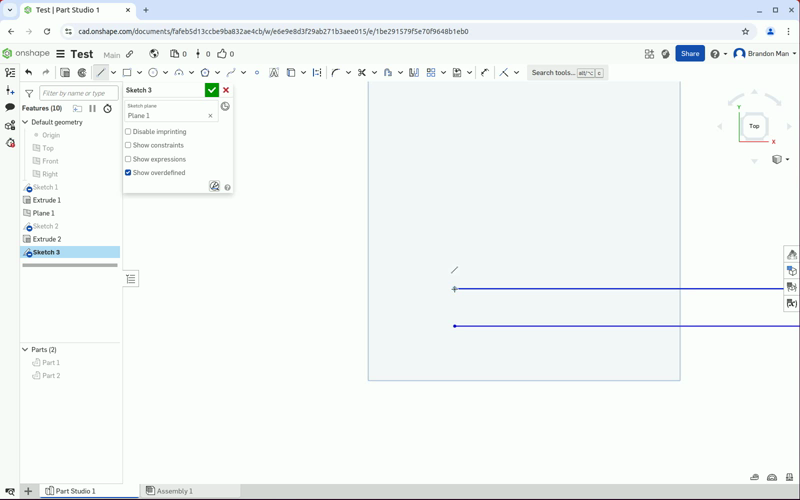
scroll(-6)
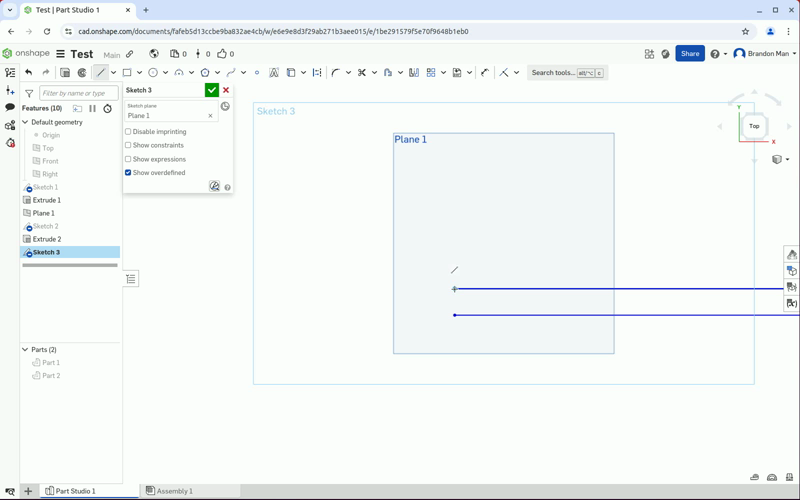
scroll(-6)
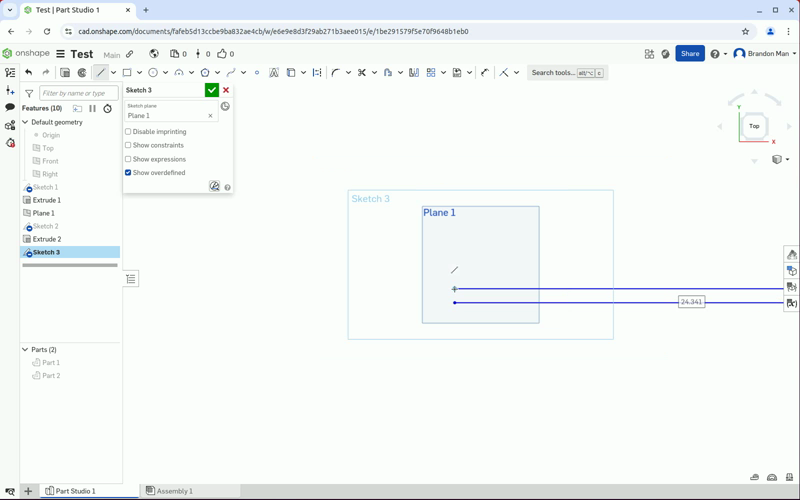
scroll(-6)
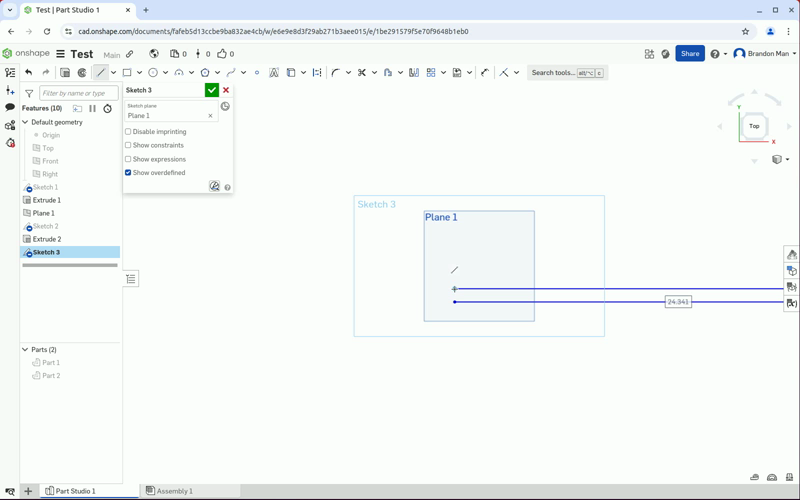
scroll(-6)
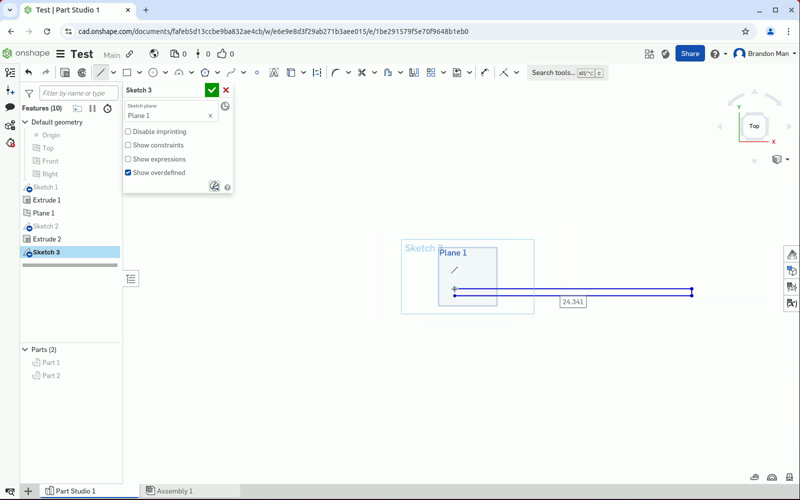
scroll(-6)
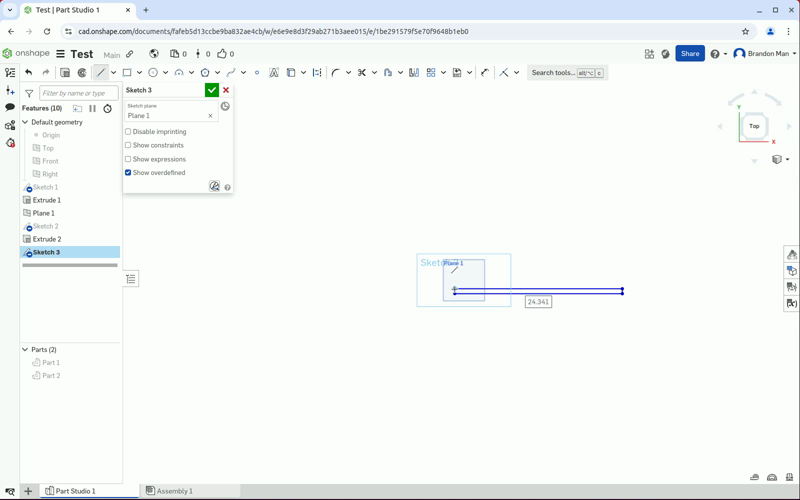
scroll(-6)
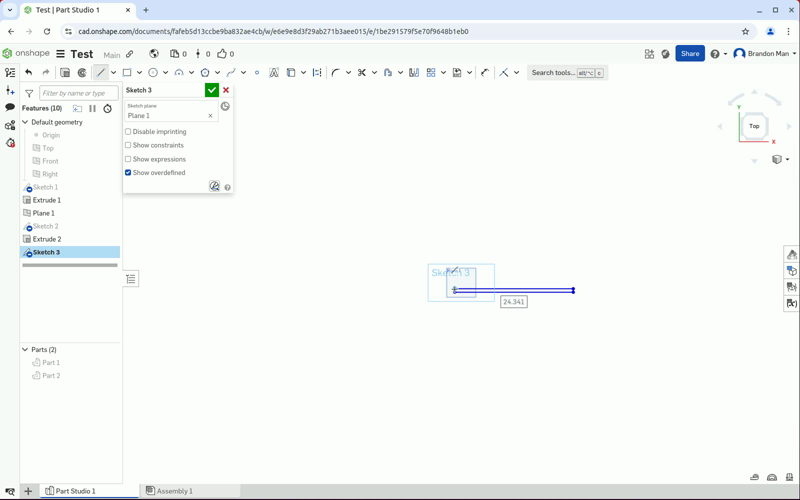
key_up(shift)
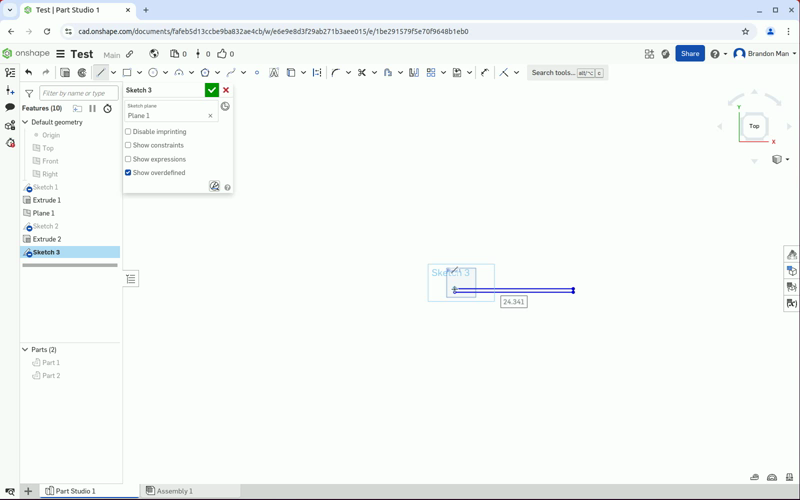
mouse_move(484, 288)
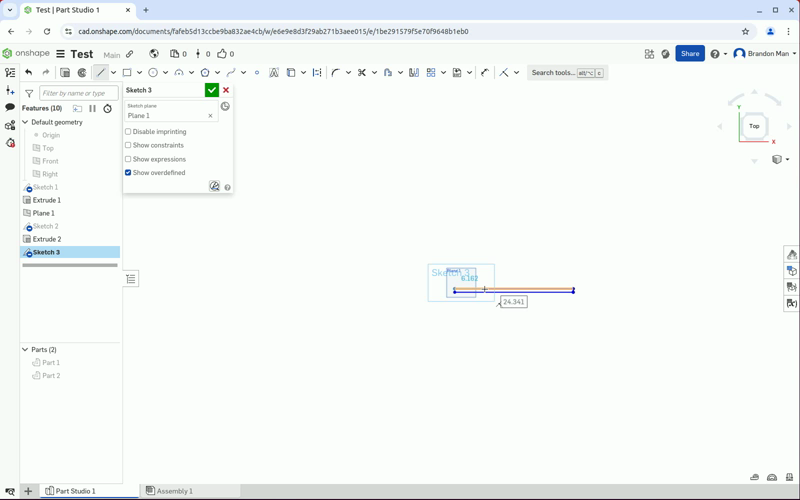
key_down(shift)
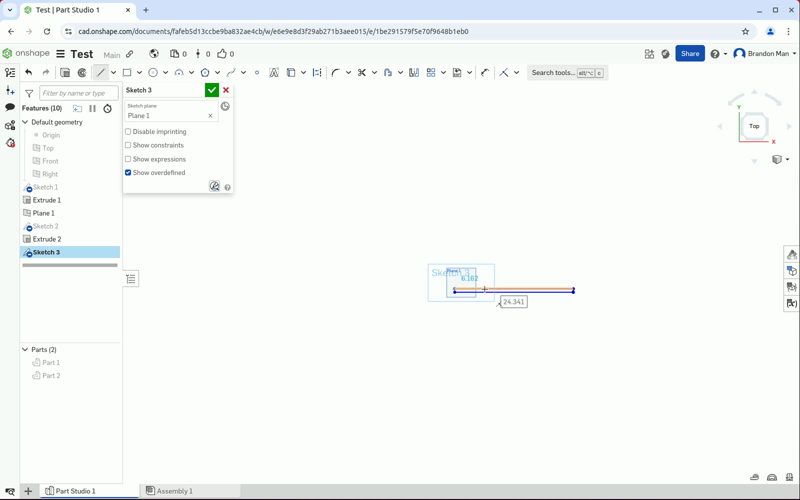
mouse_move(454, 292)
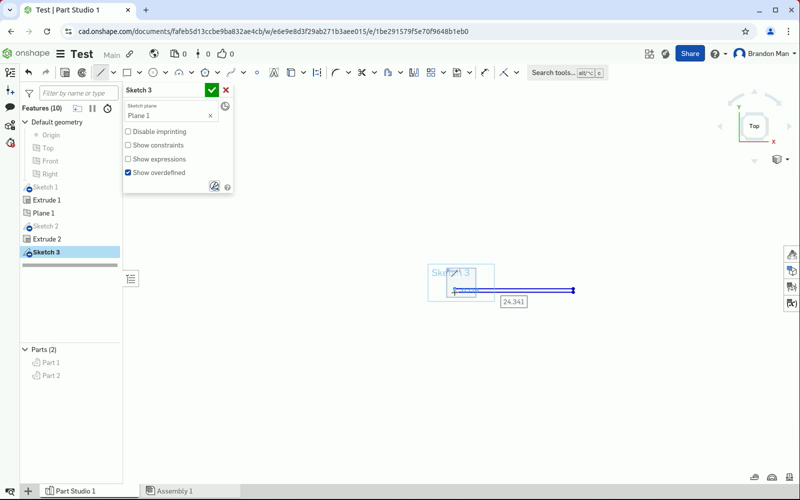
scroll(6)
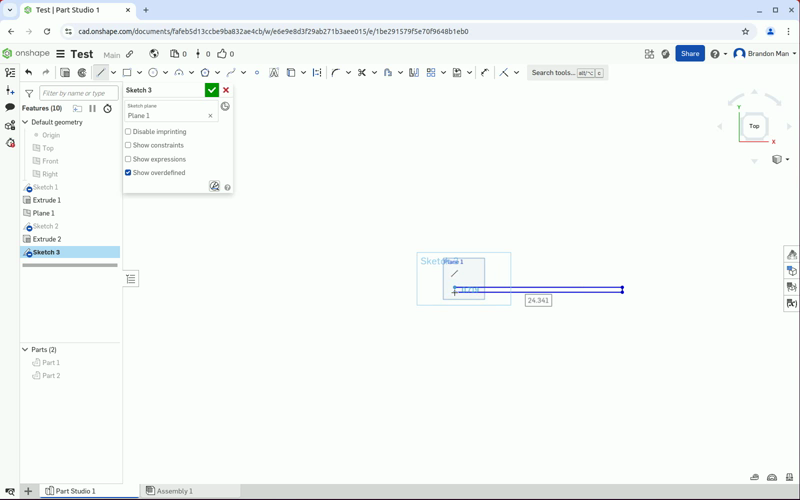
scroll(6)
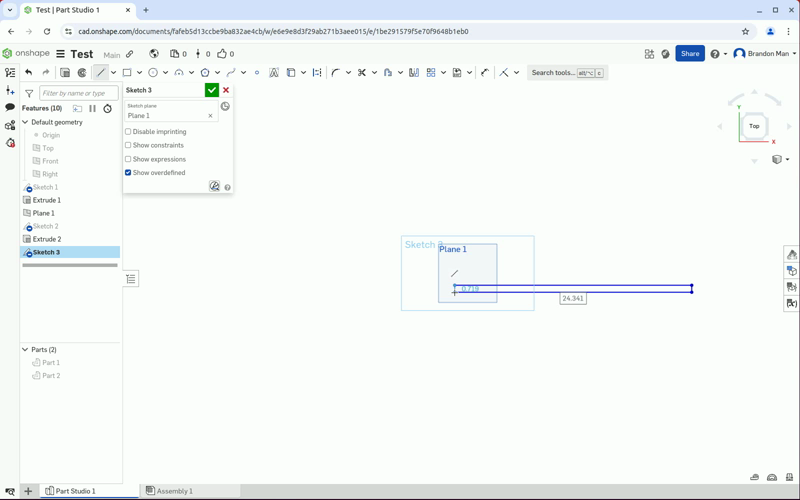
scroll(6)
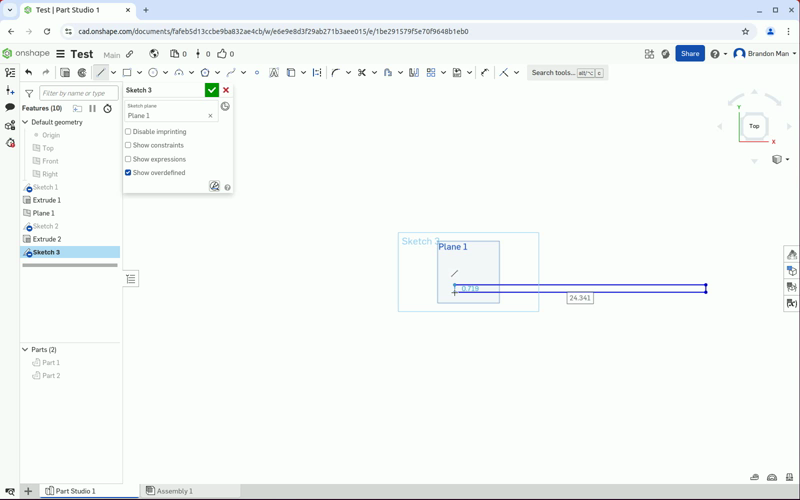
scroll(6)
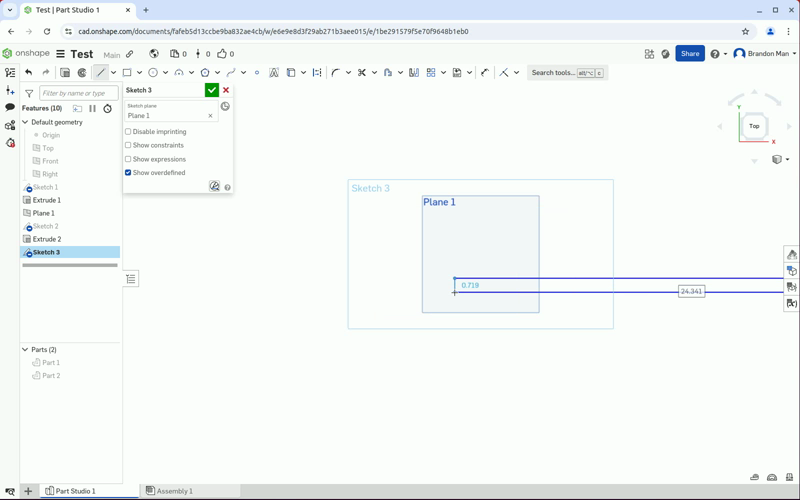
scroll(6)
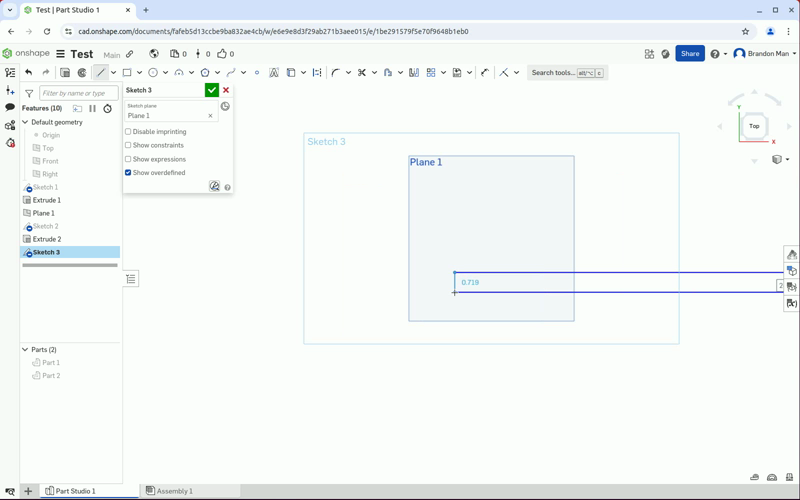
scroll(6)
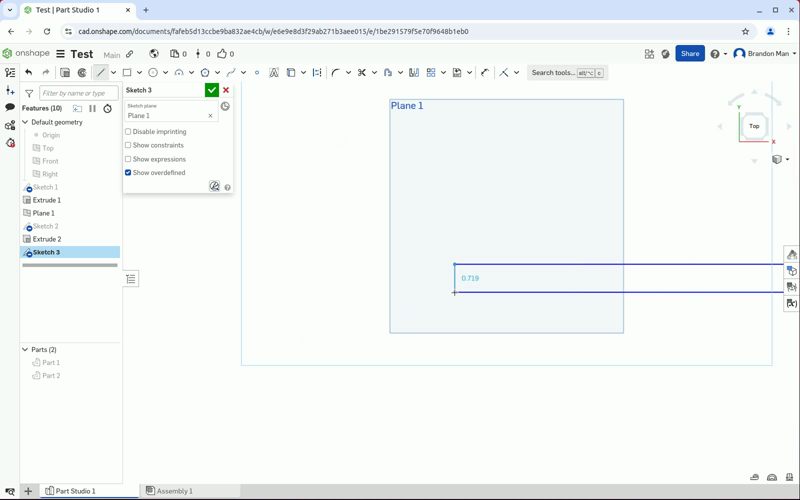
scroll(6)
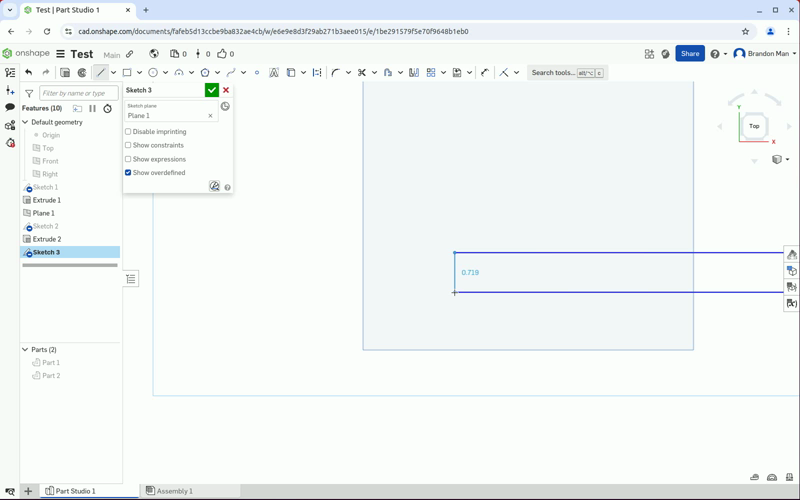
key_up(shift)
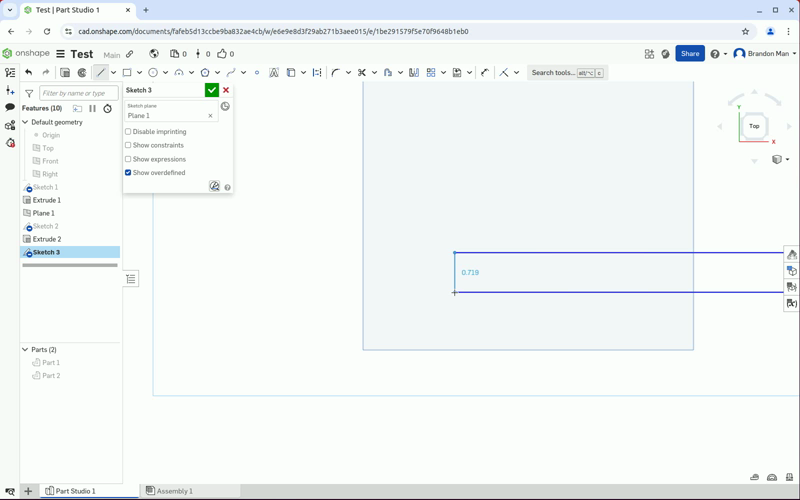
click(454, 292)
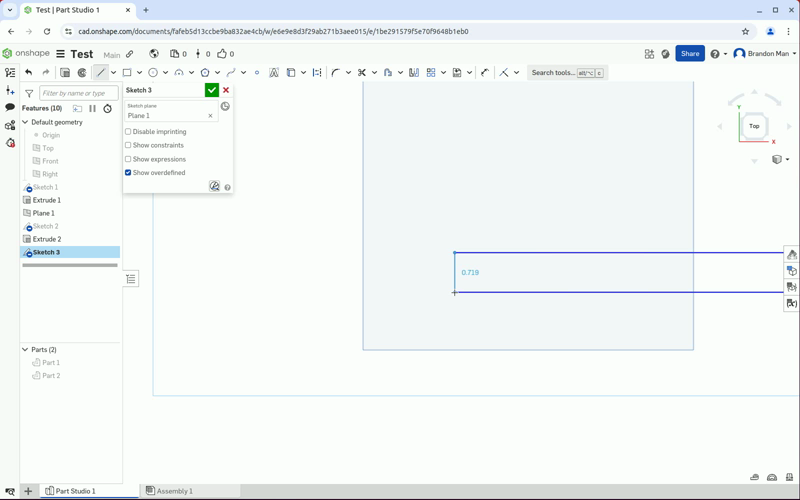
scroll(-6)
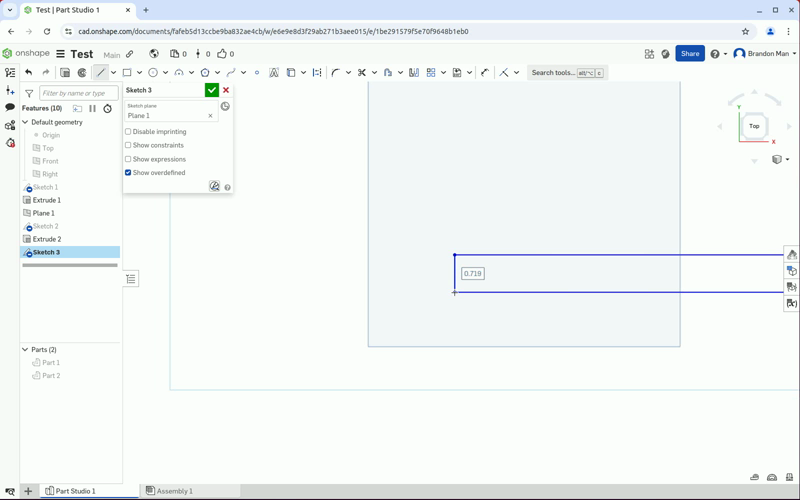
scroll(-6)
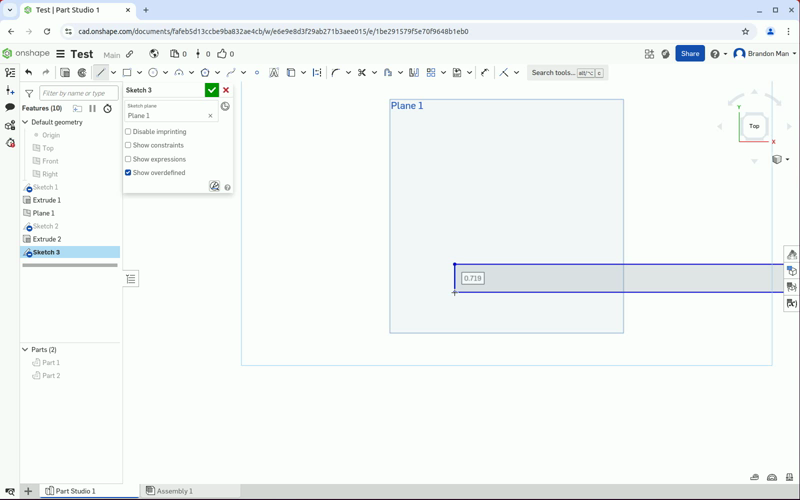
scroll(-6)
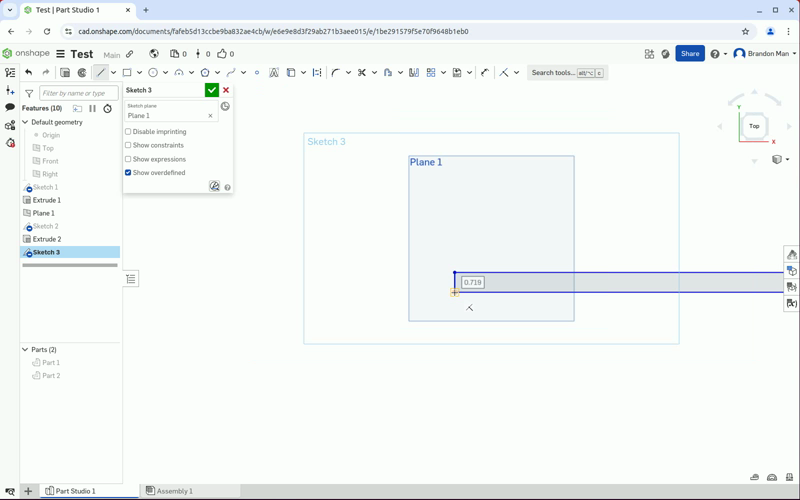
scroll(-6)
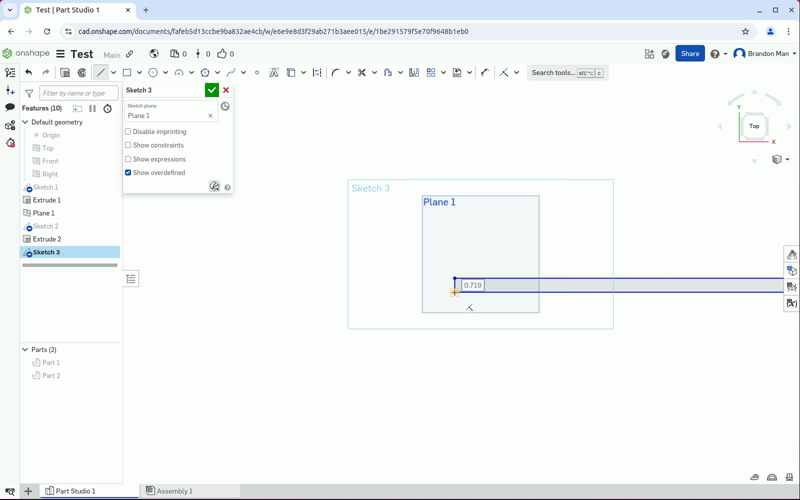
scroll(-6)
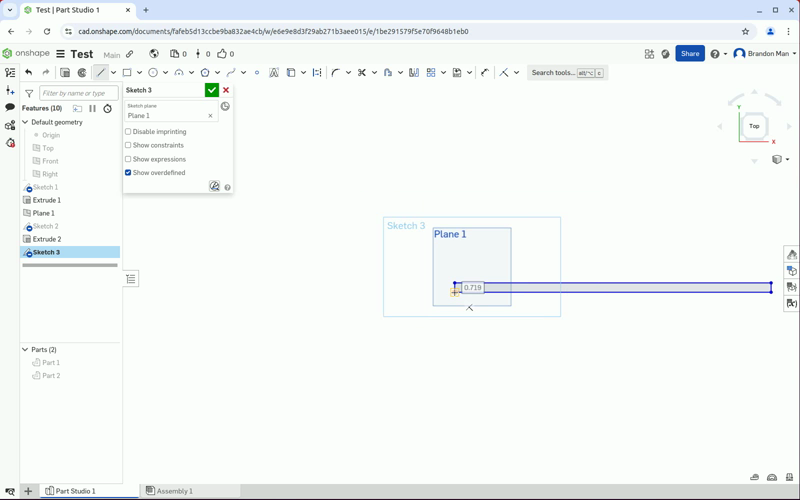
scroll(-6)
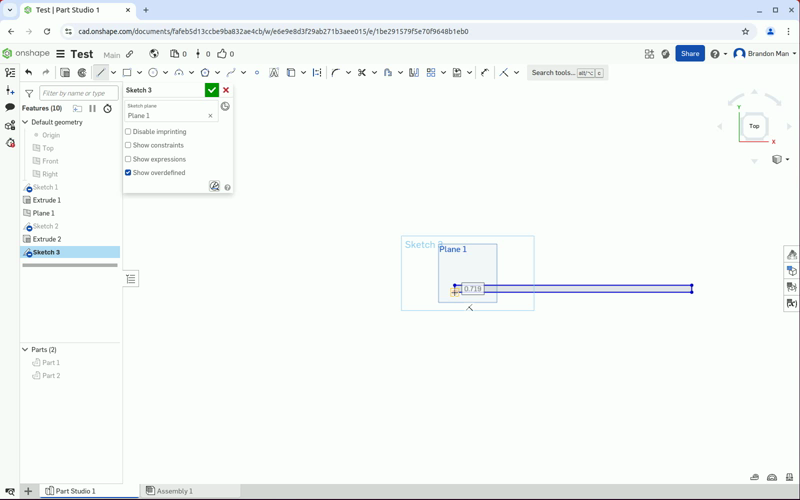
scroll(-6)
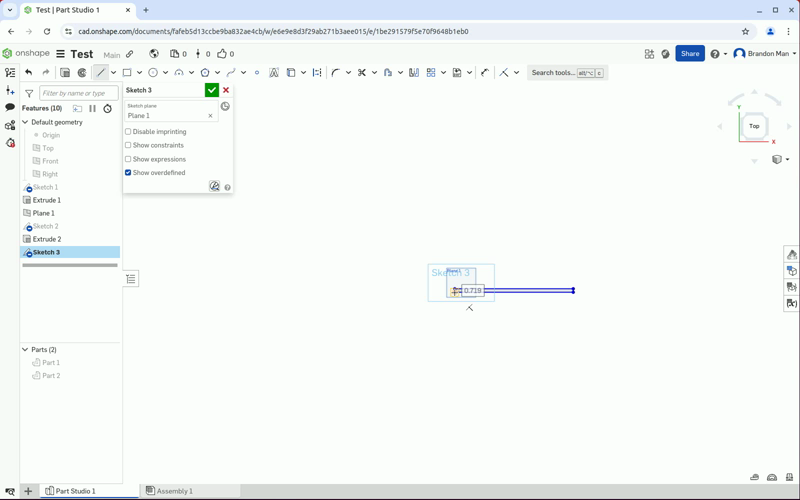
key(esc)
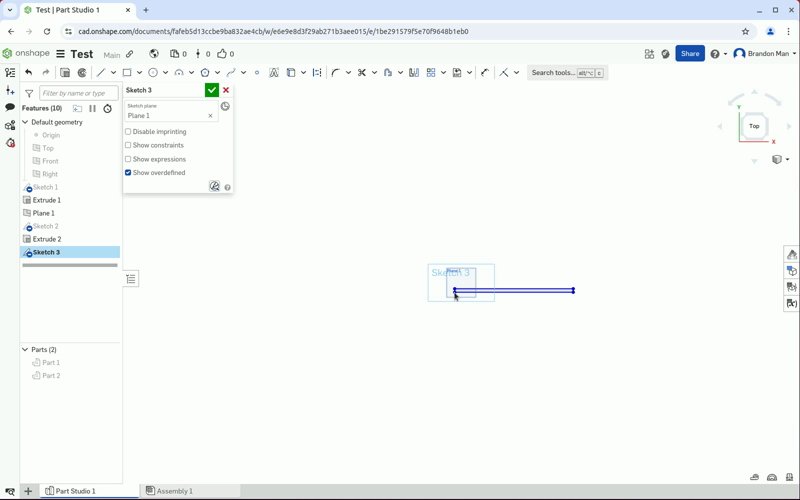
mouse_move(500, 289)
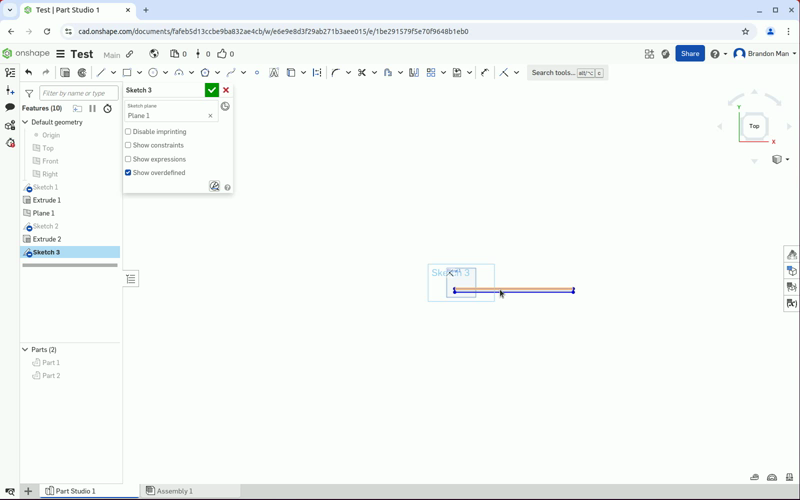
scroll(6)
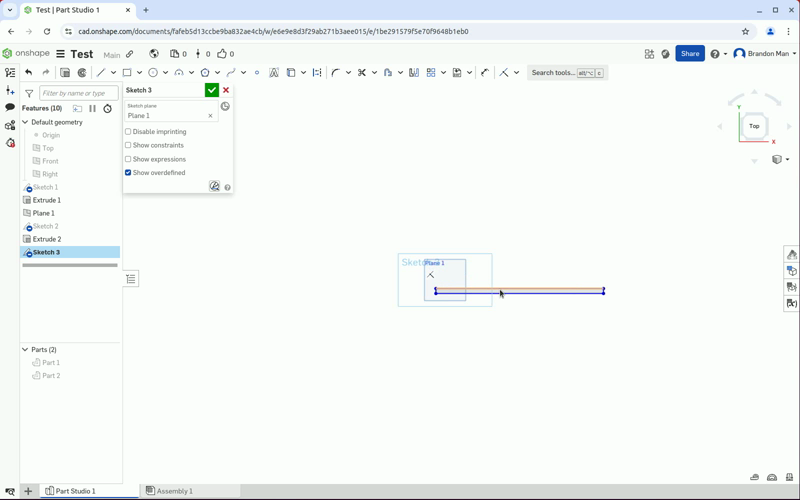
scroll(6)
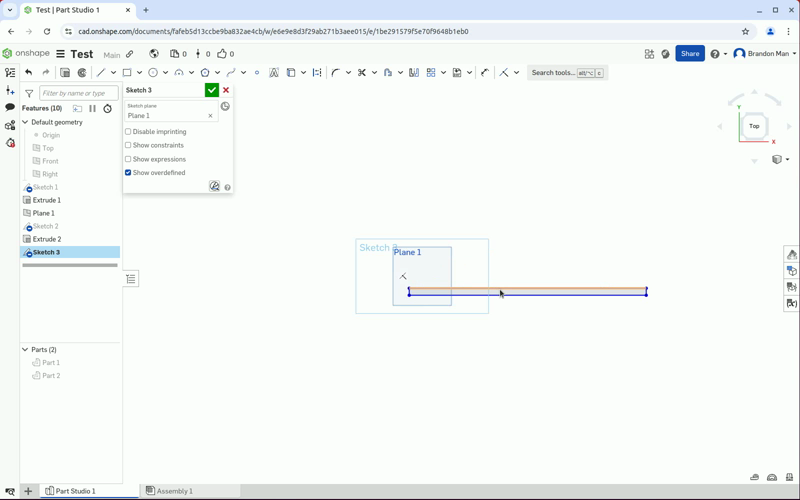
scroll(6)
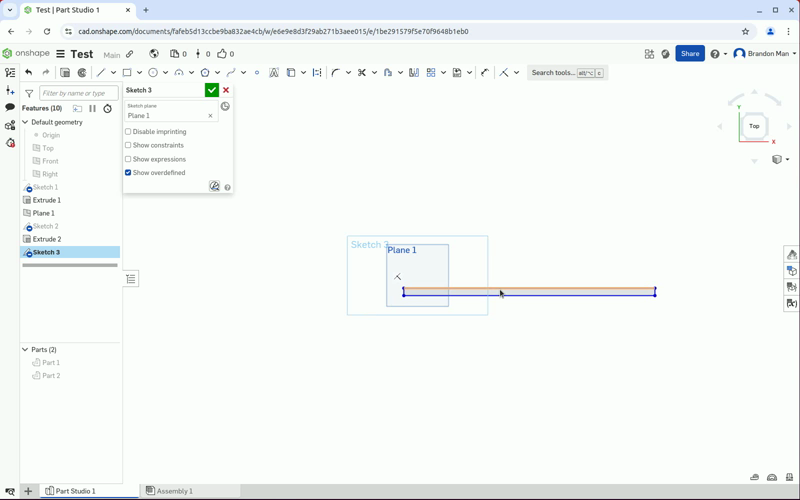
scroll(6)
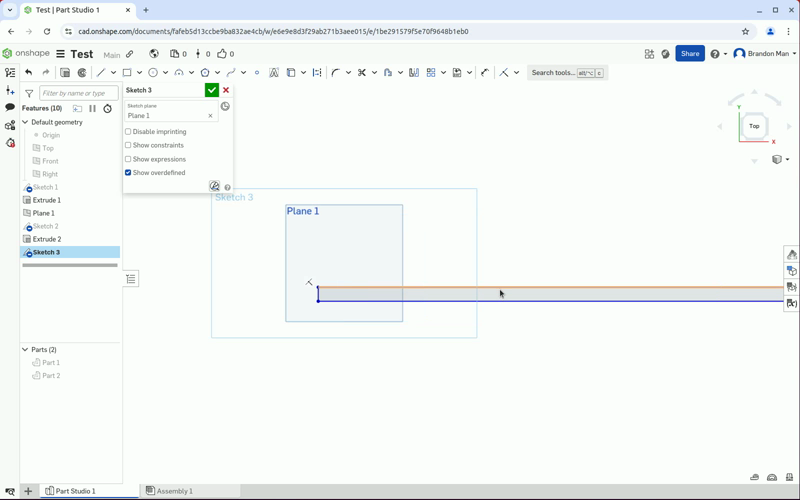
scroll(6)
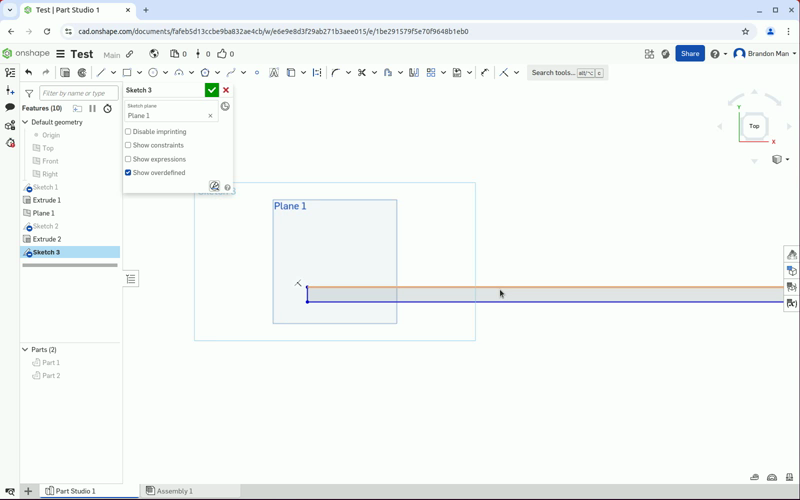
scroll(6)
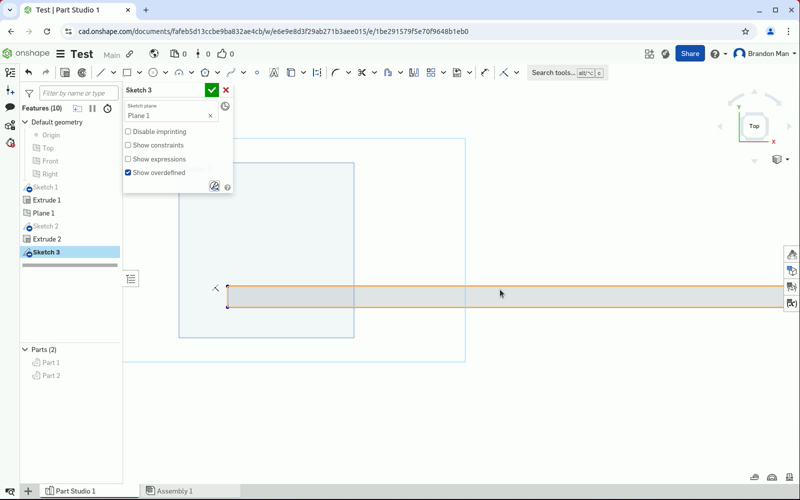
scroll(6)
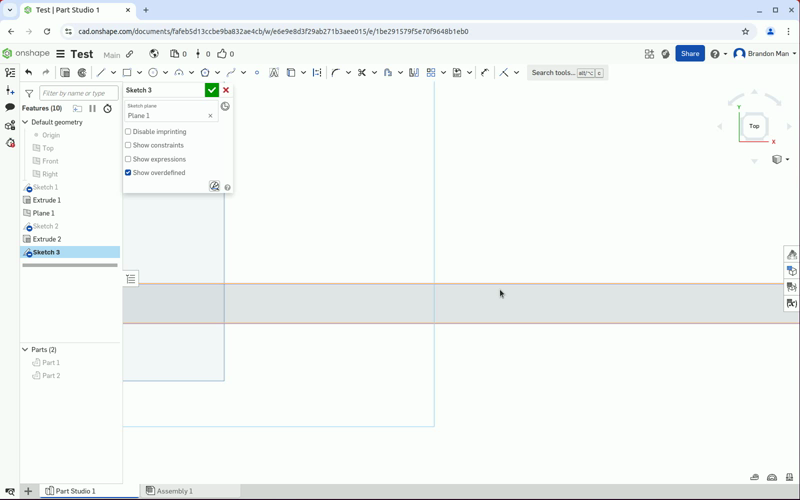
click(500, 289)
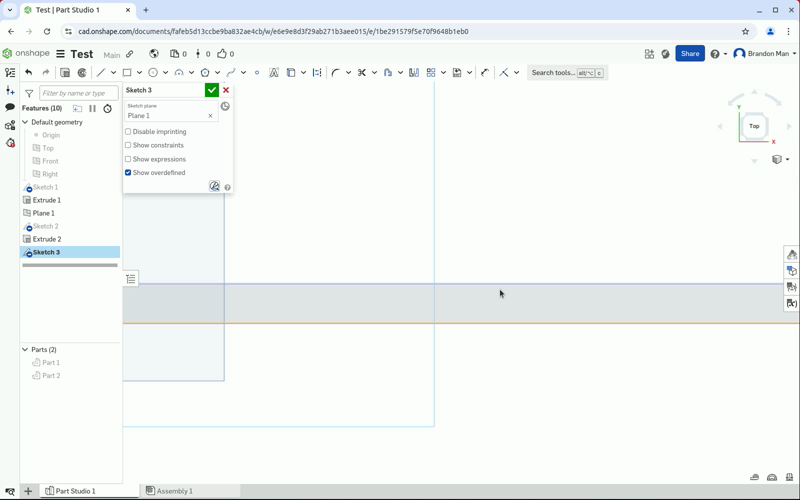
scroll(-6)
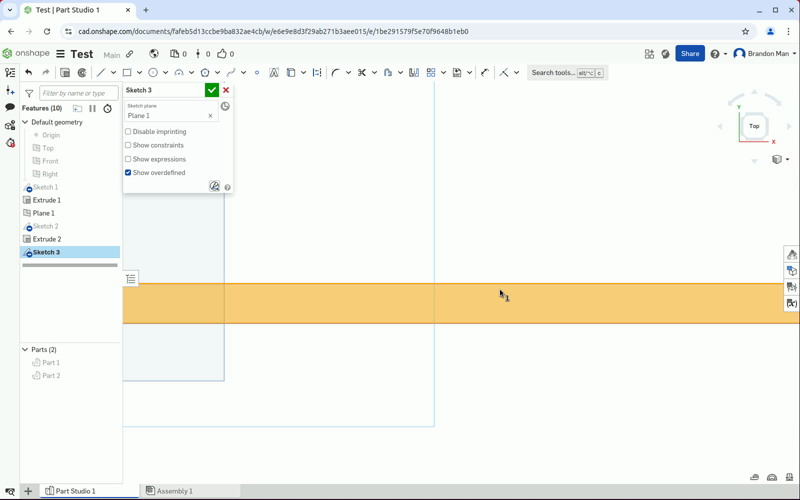
scroll(-6)
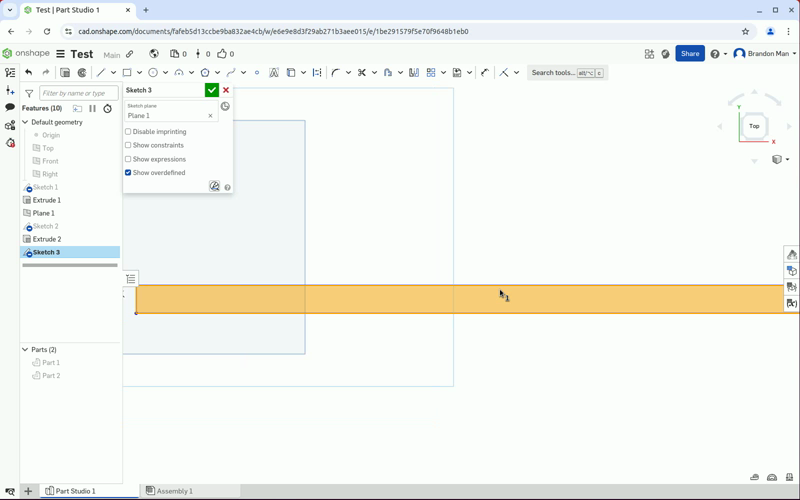
scroll(-6)
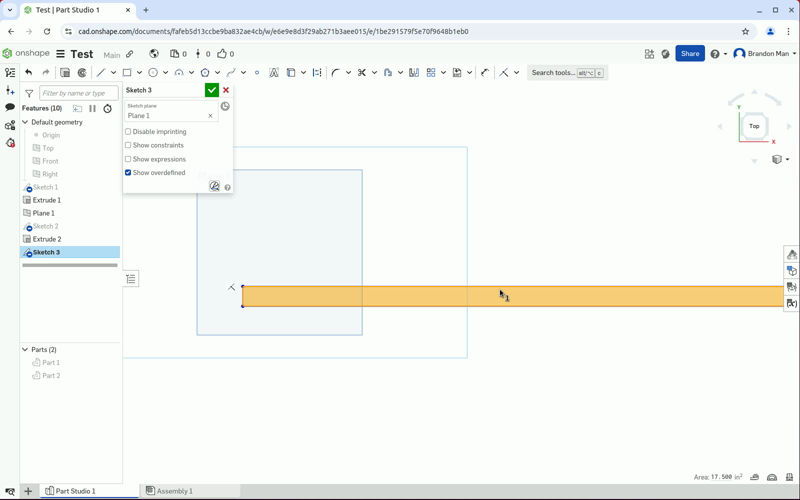
scroll(-6)
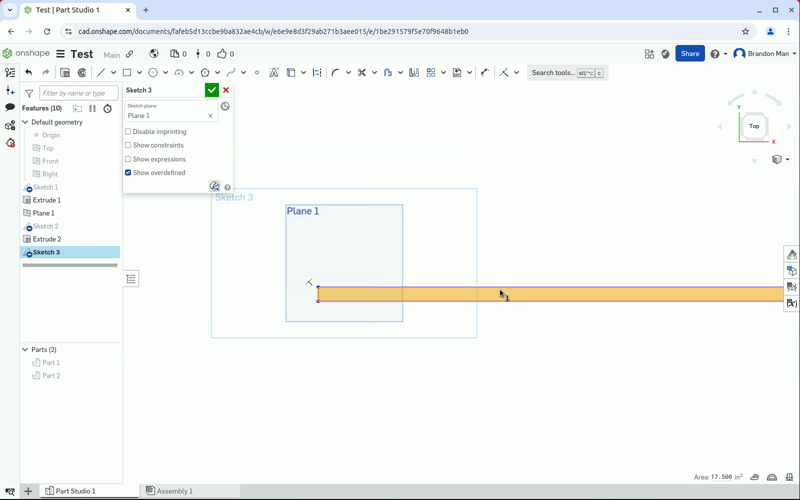
scroll(-6)
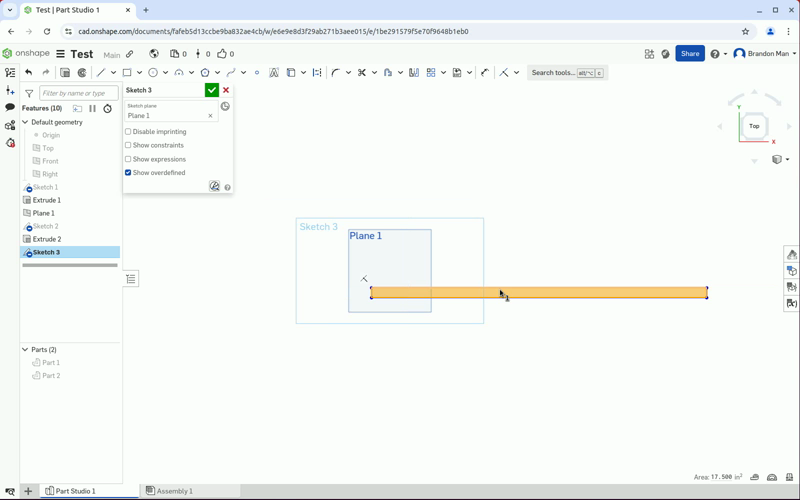
scroll(-6)
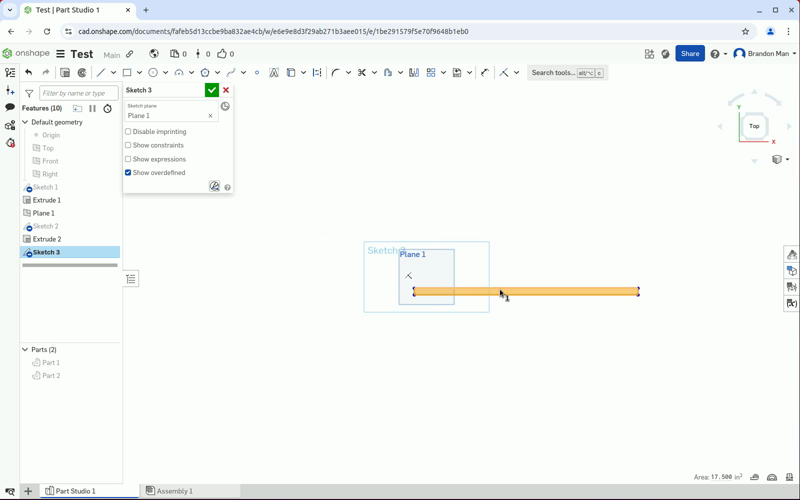
scroll(-6)
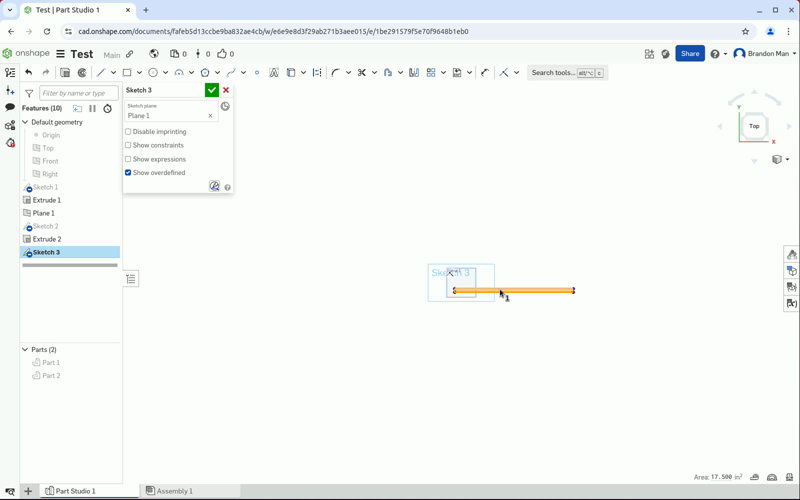
mouse_move(73, 352)
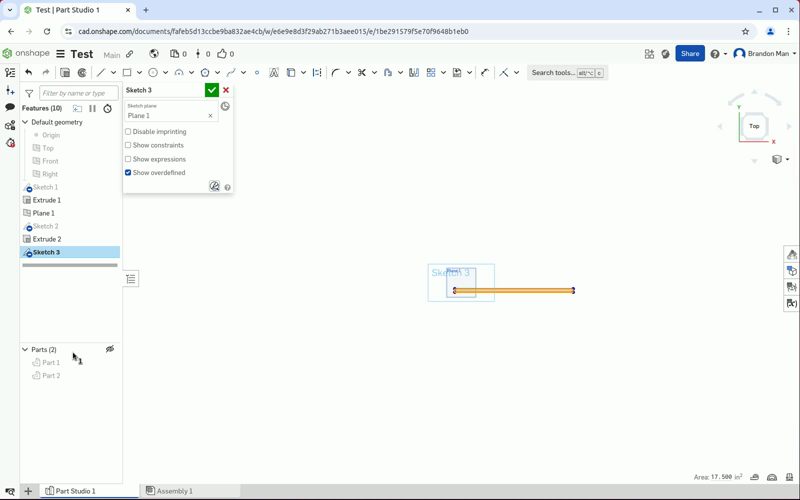
key(shift+y)
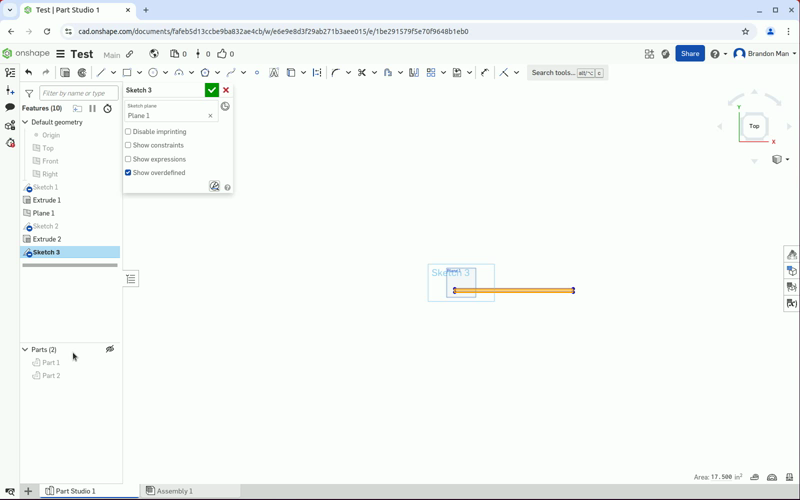
key(shift+e)
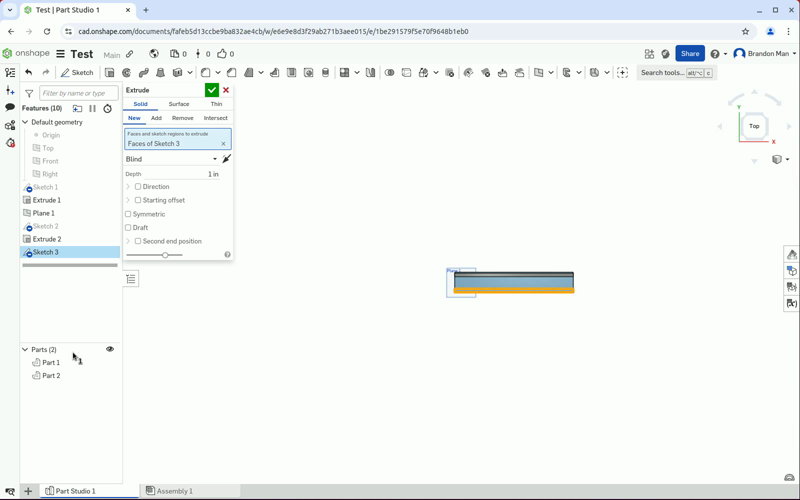
mouse_move(143, 106)
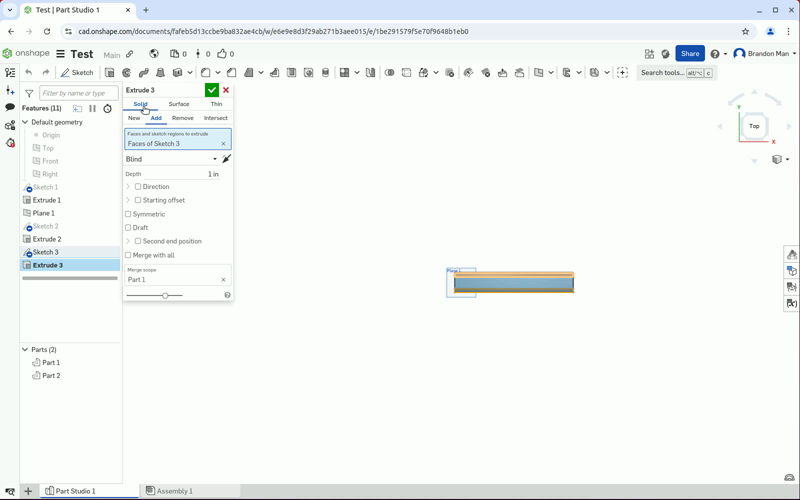
click(143, 106)
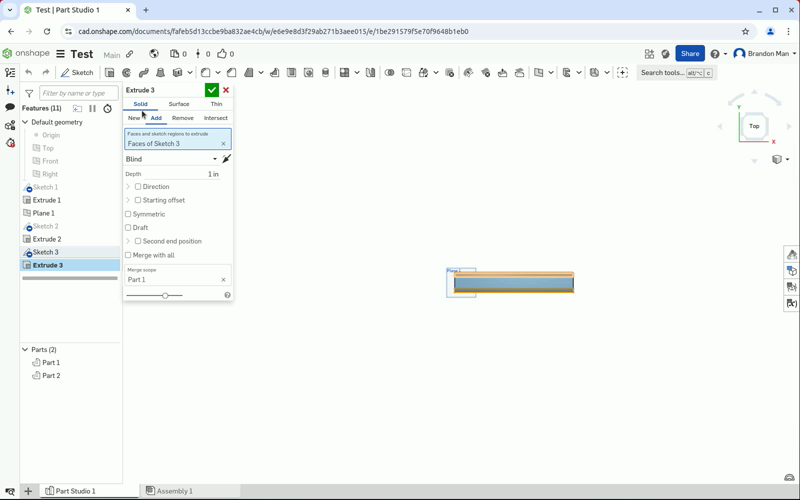
mouse_move(137, 120)
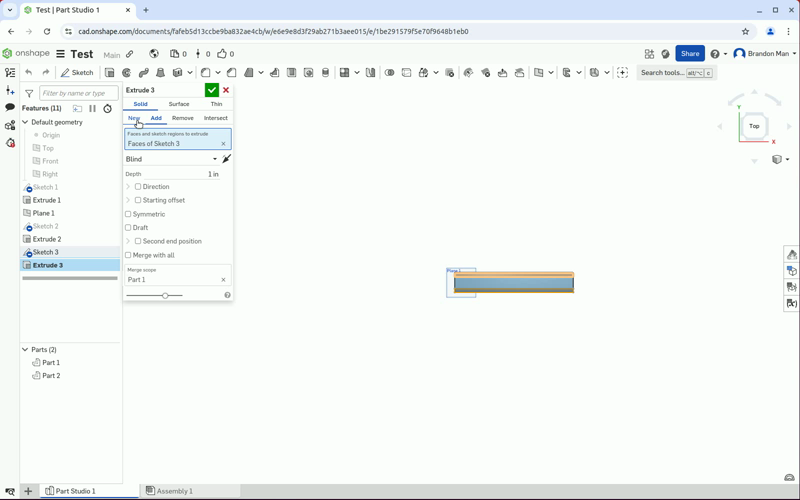
click(137, 120)
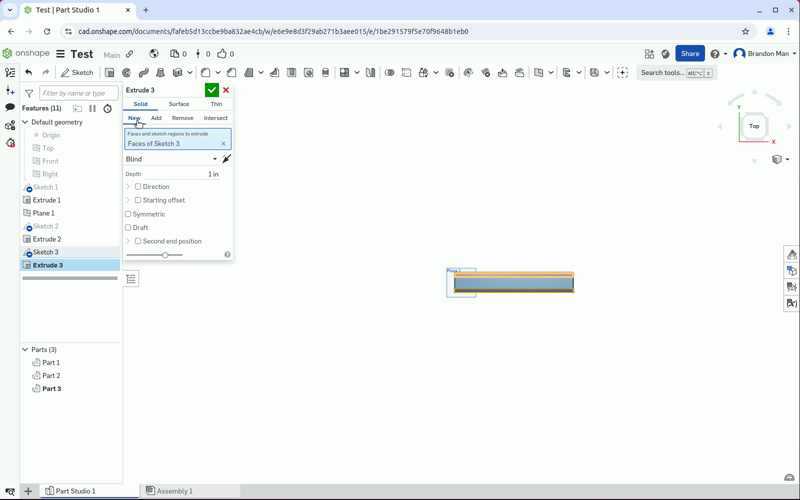
key(tab, 4)
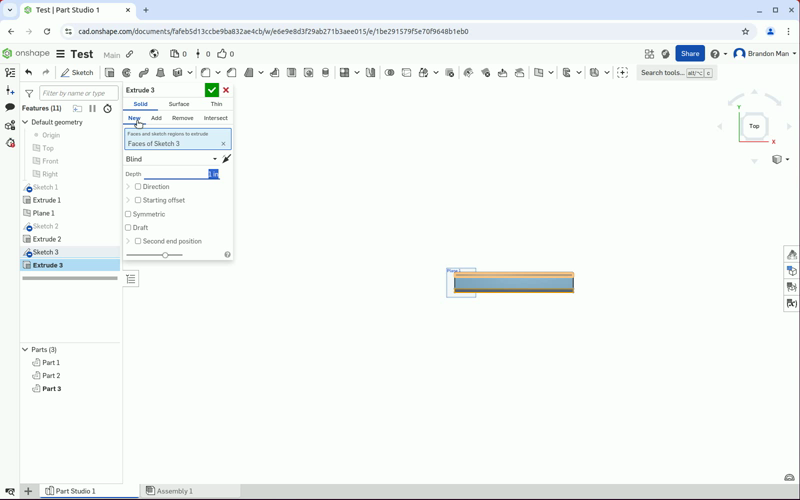
text(13.48)
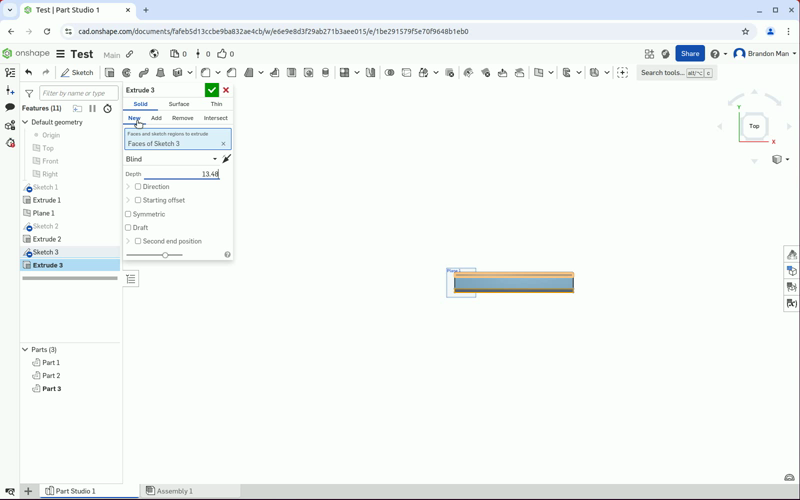
key(enter)
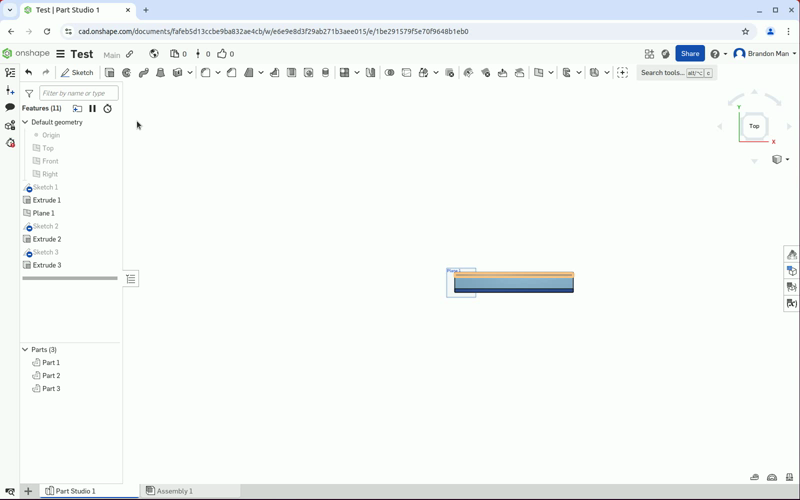
key(shift+h)
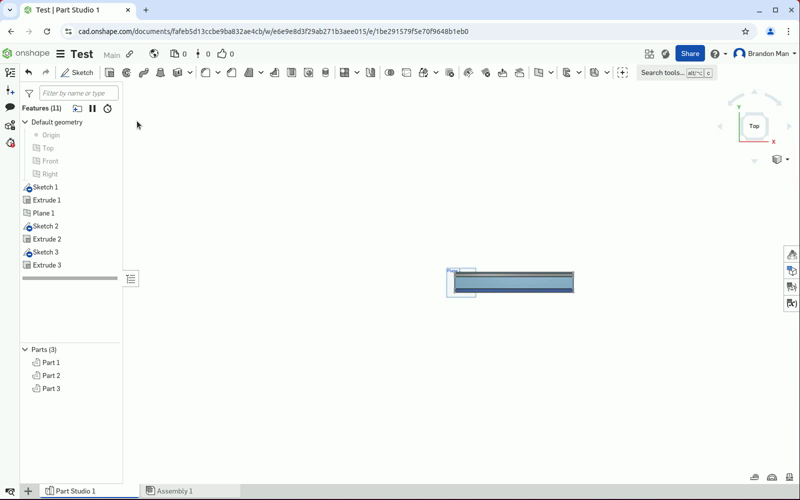
key(shift+h)
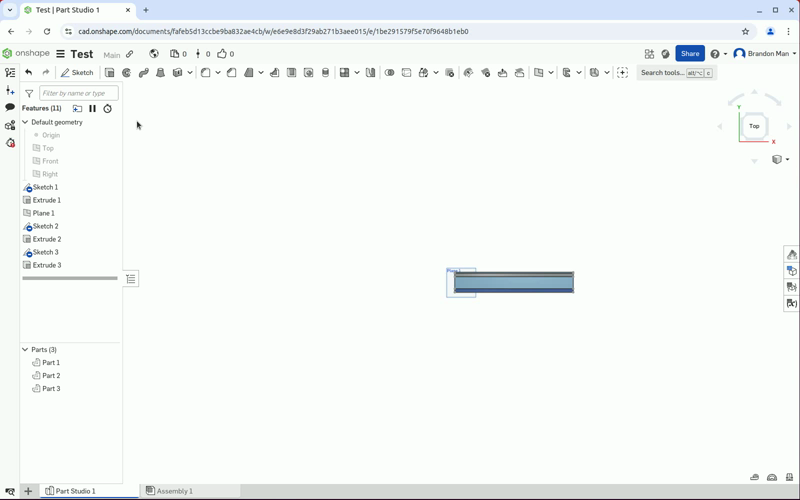
key(shift+7)
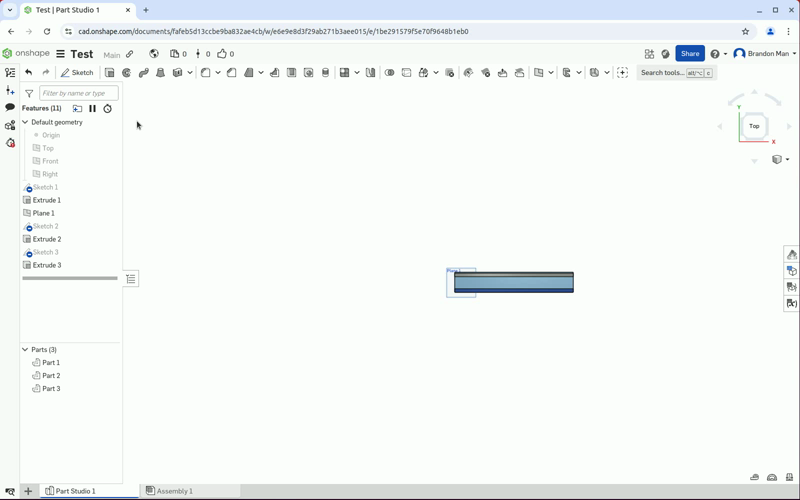
key(up, 3)
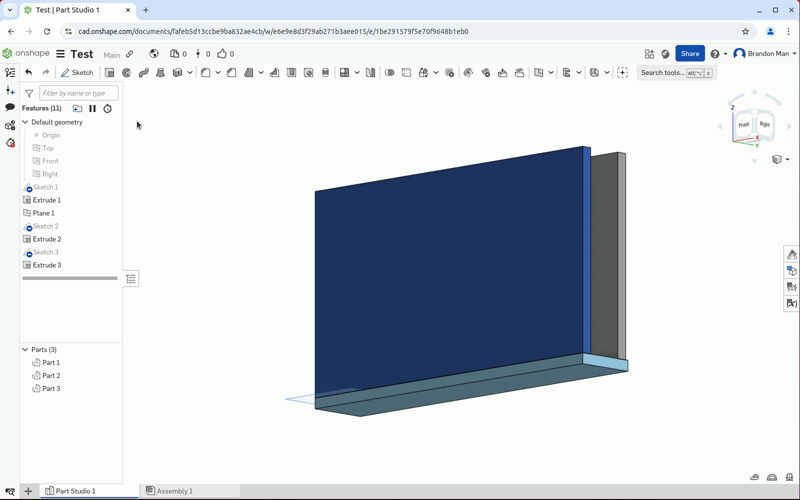
key(left, 3)
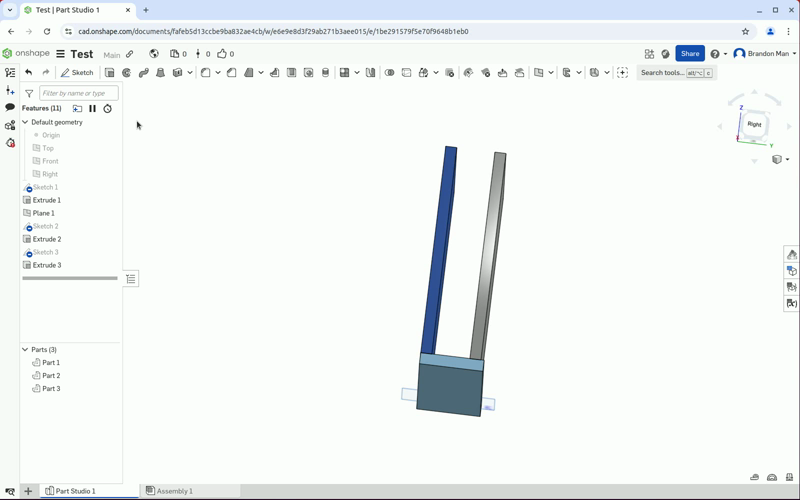
key(right, 3)
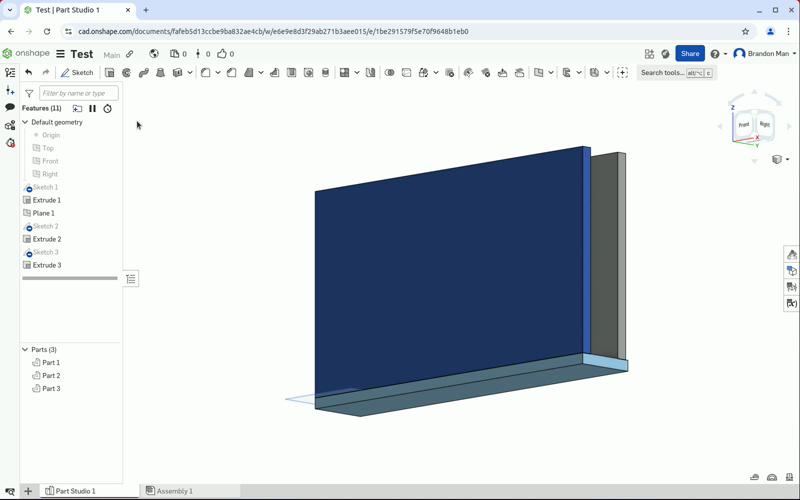
key(down, 3)
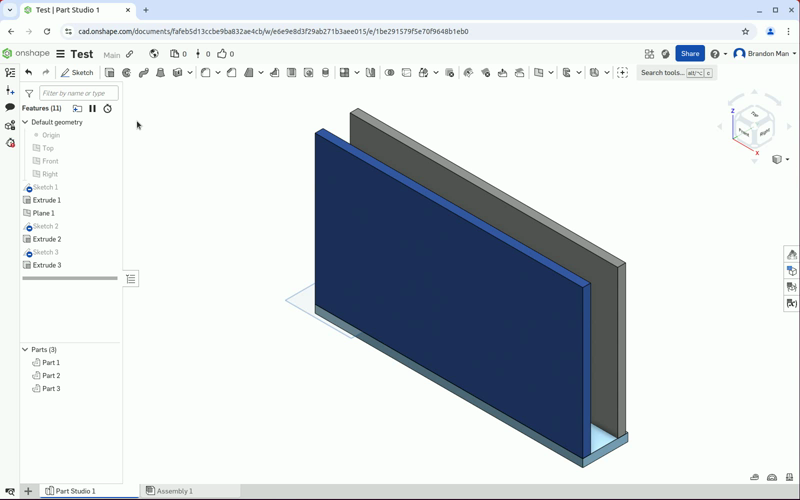
mouse_move(73, 189)
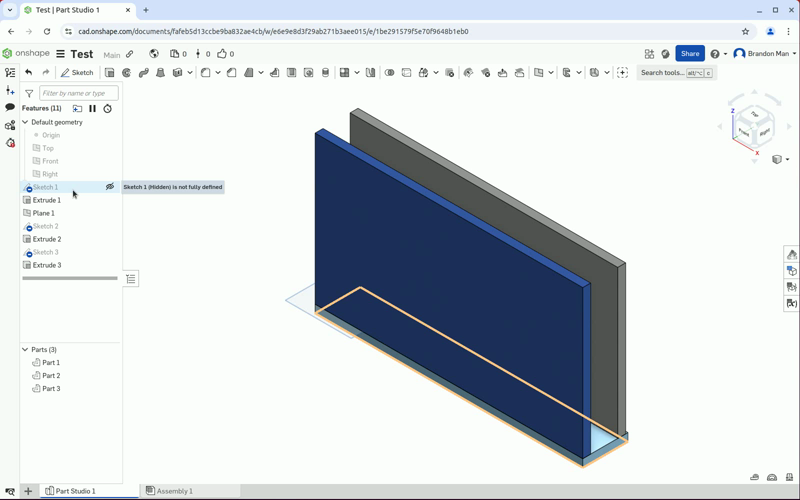
click(73, 189)